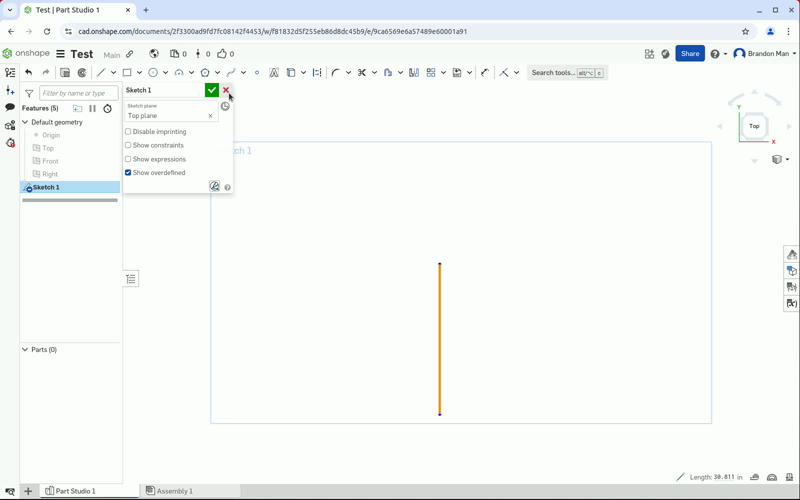
key(shift+h)
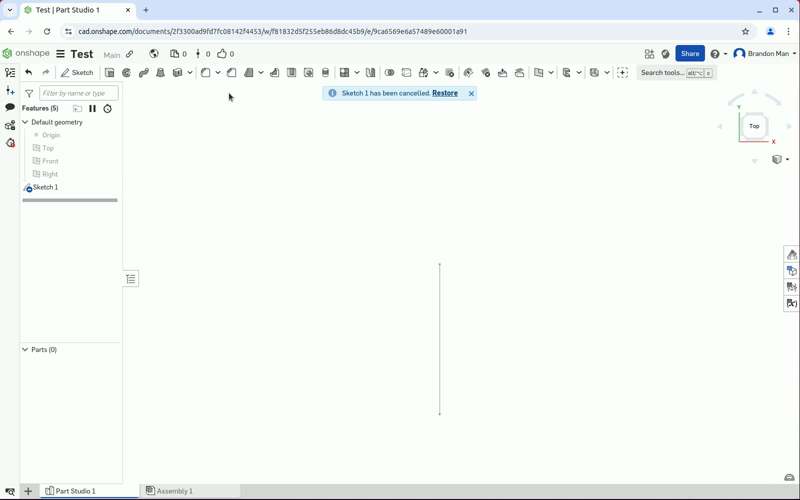
key(shift+s)
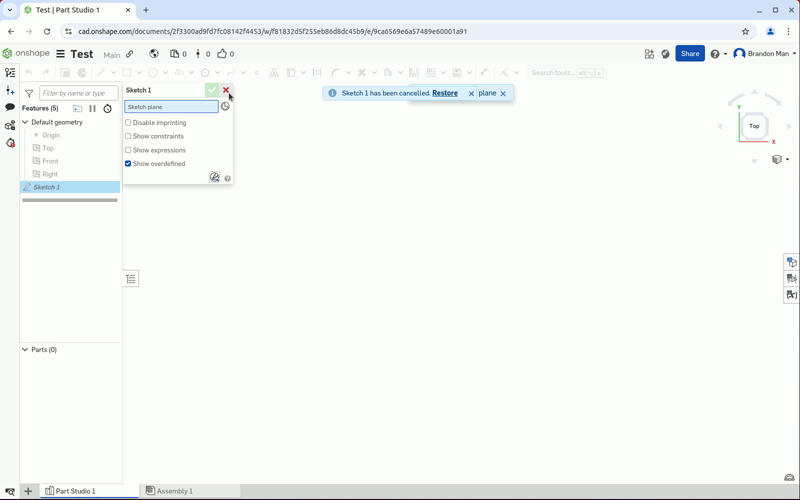
mouse_move(73, 150)
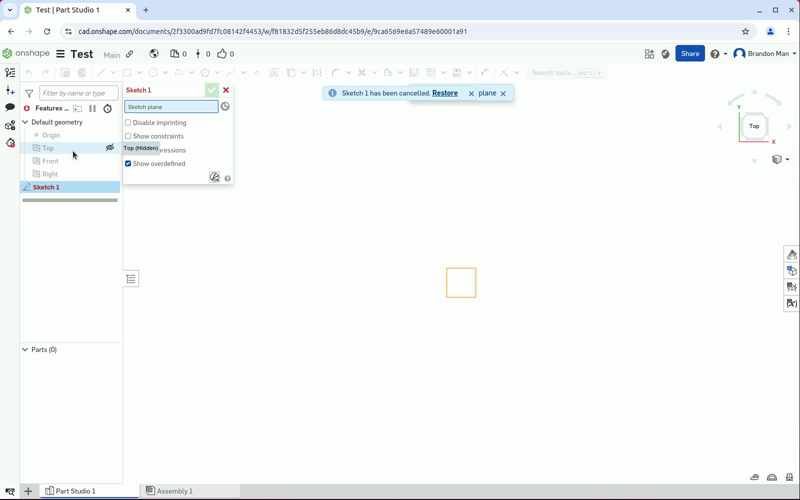
click(73, 150)
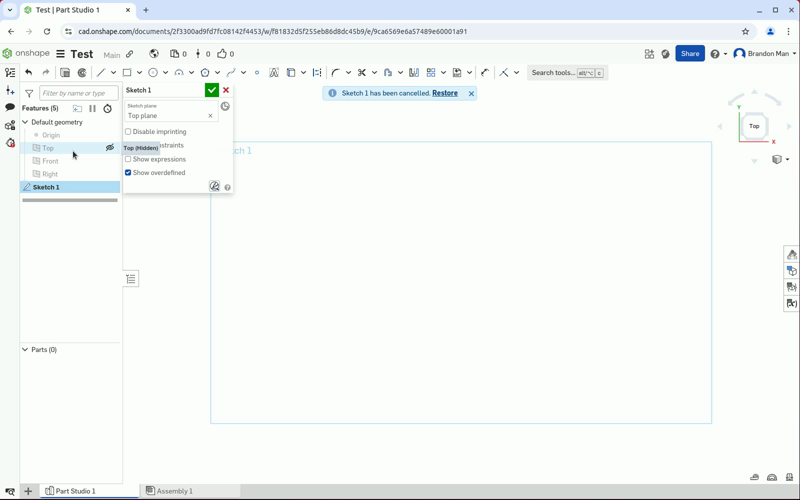
mouse_move(73, 352)
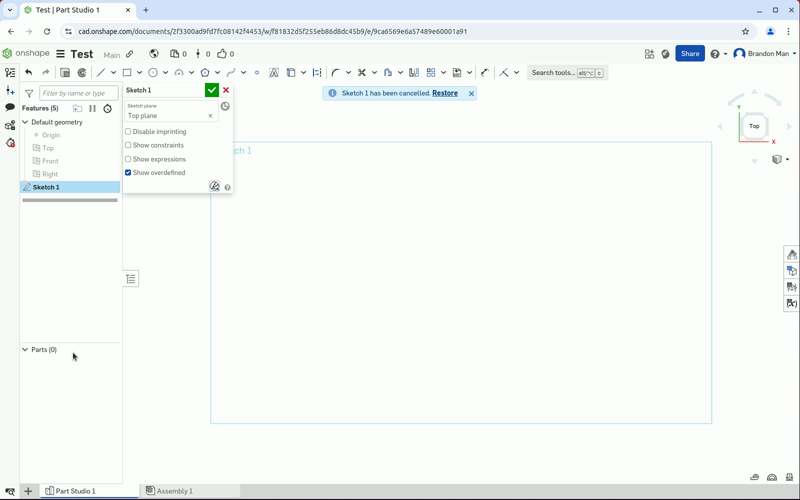
key(y)
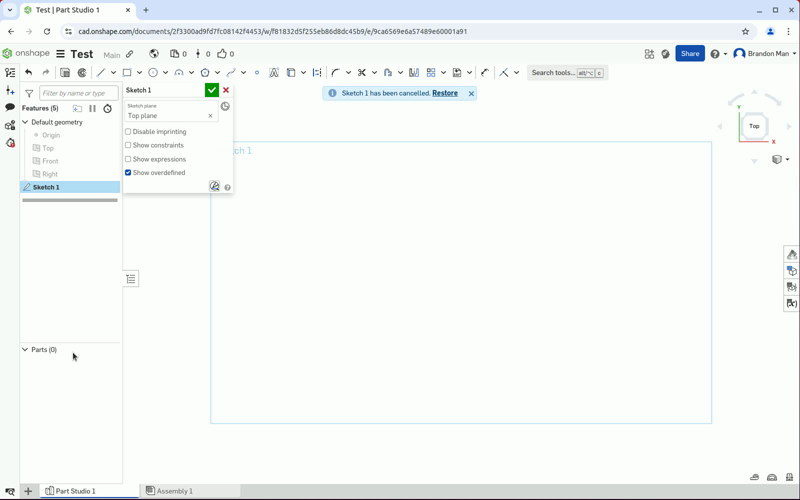
key(a)
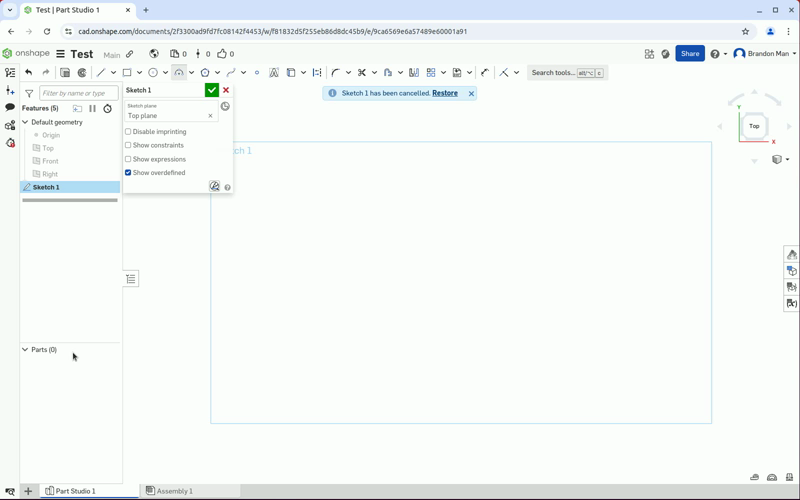
key_down(shift)
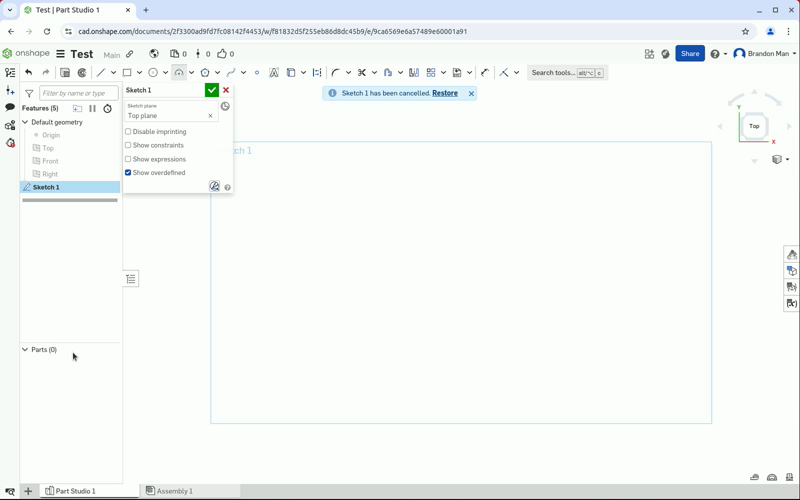
mouse_move(358, 346)
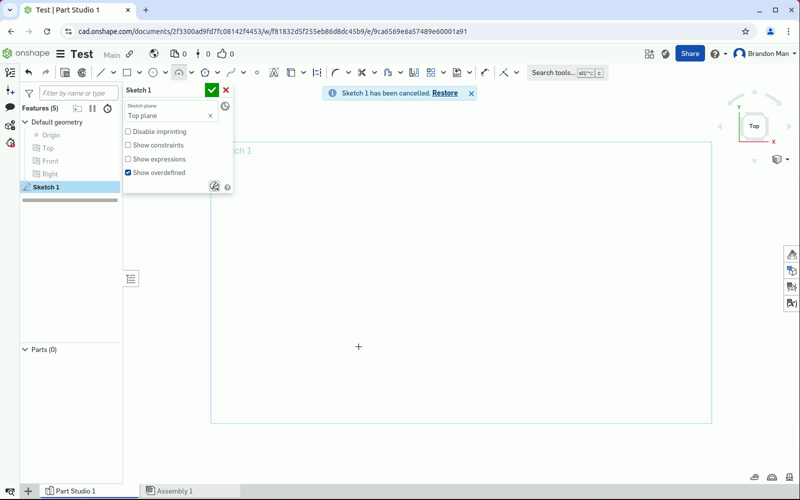
click(358, 346)
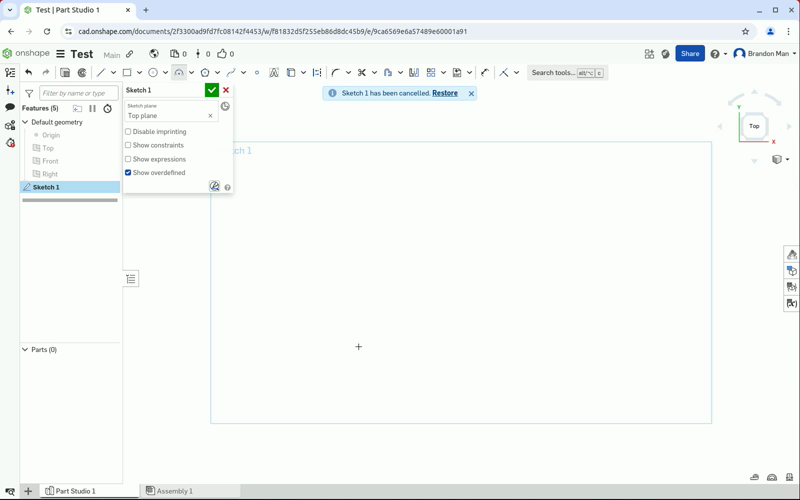
key_up(shift)
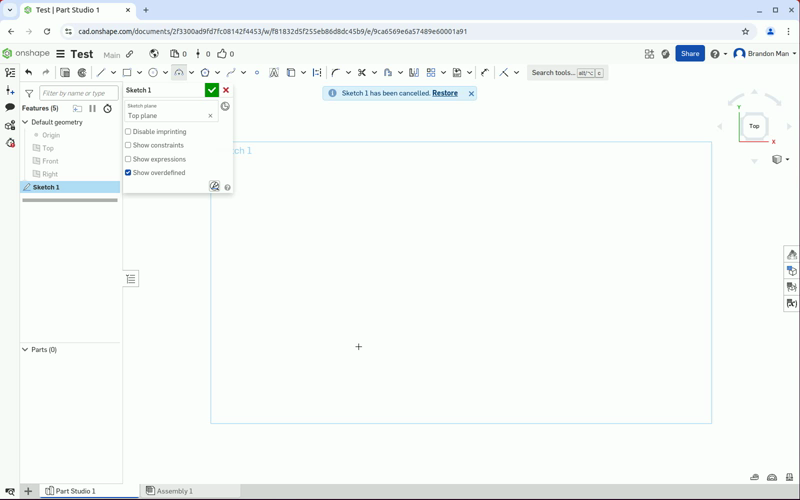
key_down(shift)
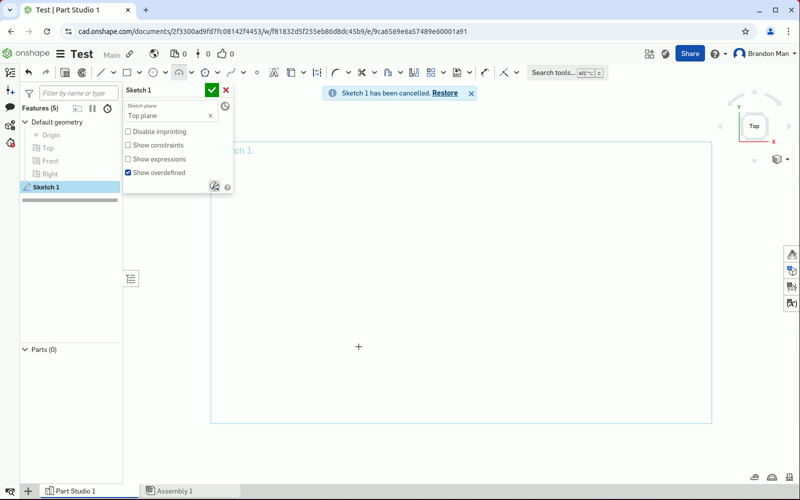
mouse_move(390, 378)
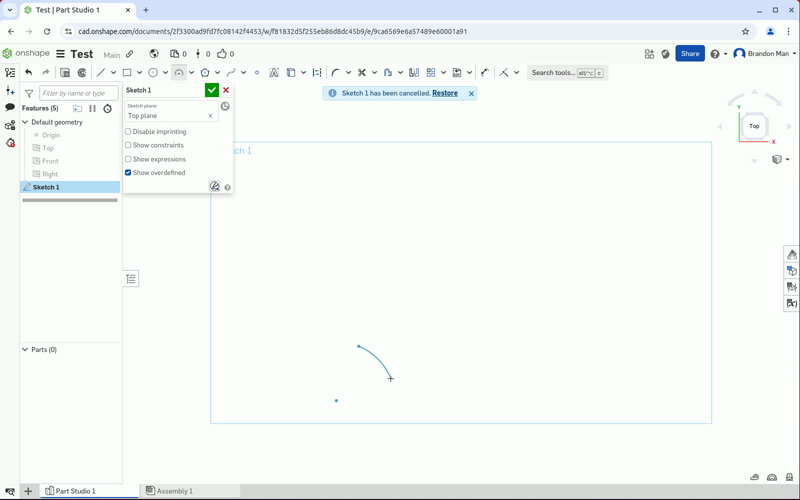
click(390, 378)
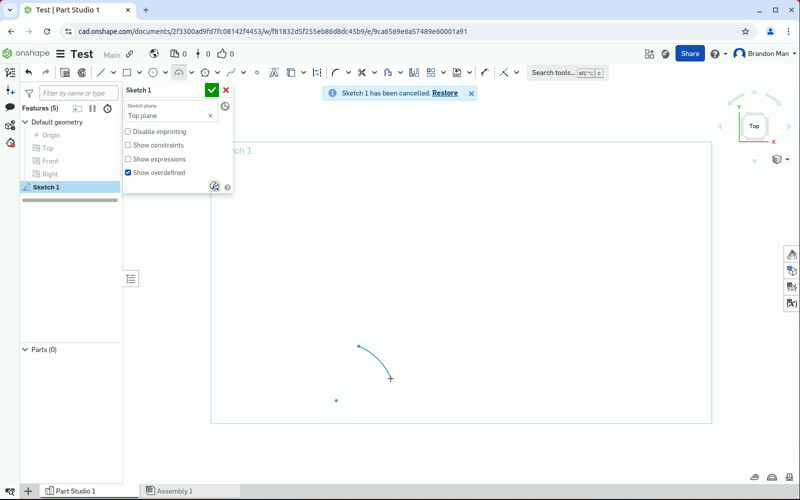
mouse_move(368, 369)
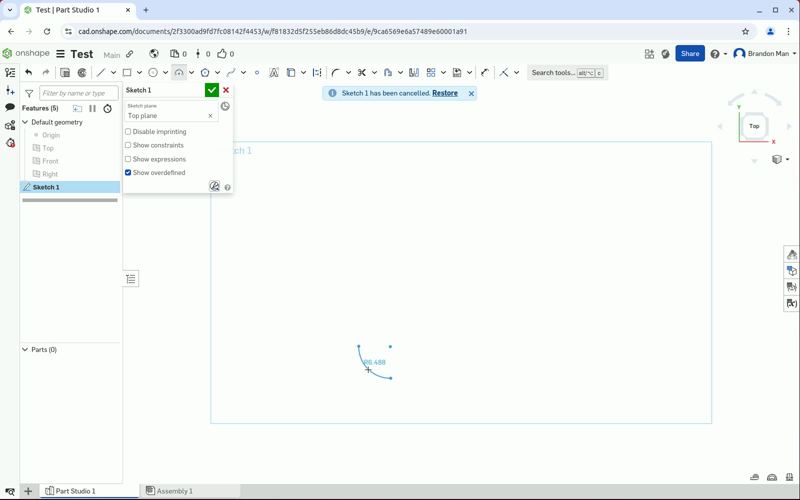
click(368, 369)
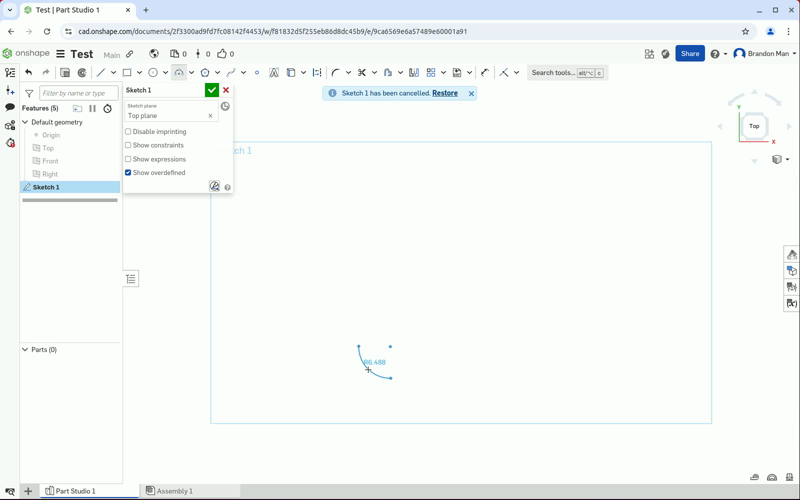
key_up(shift)
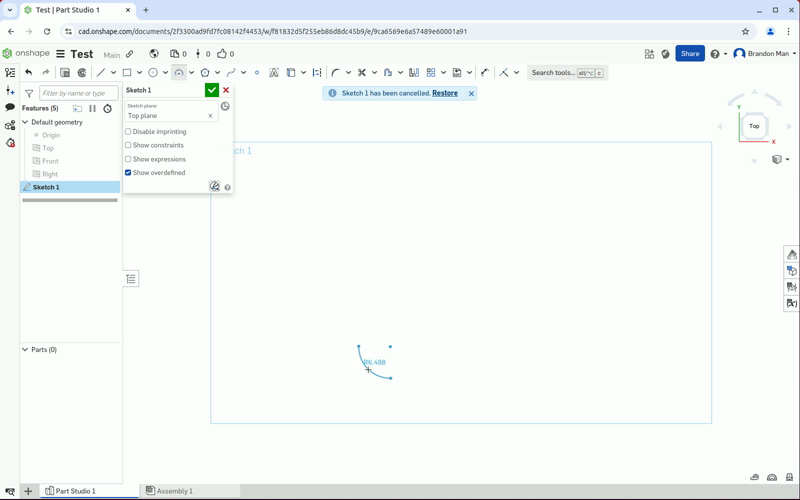
key(esc)
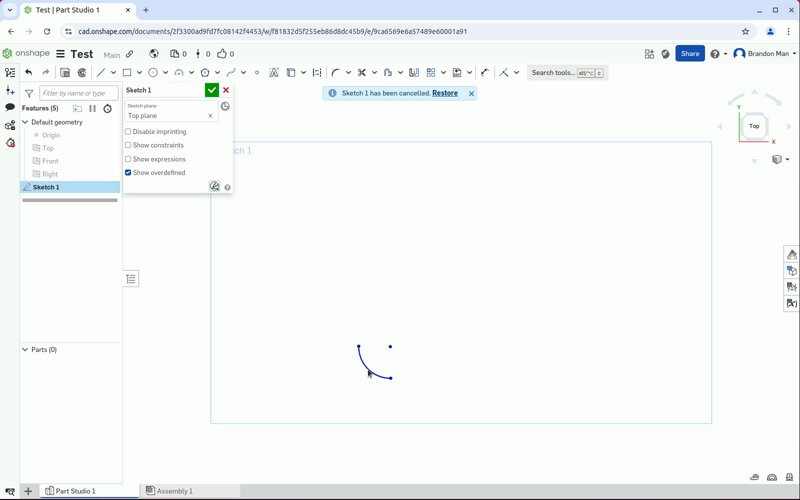
key(l)
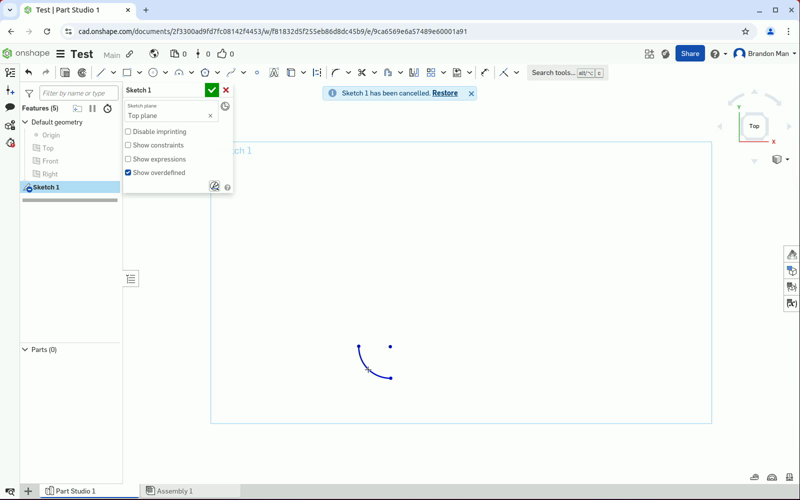
mouse_move(390, 378)
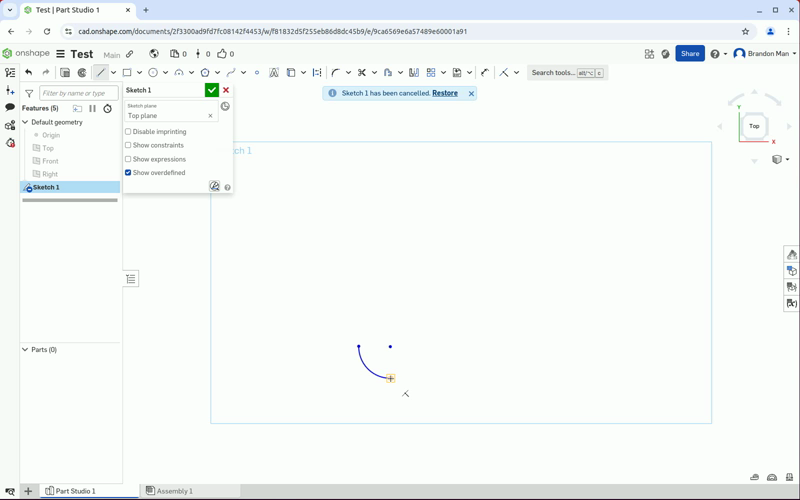
click(390, 378)
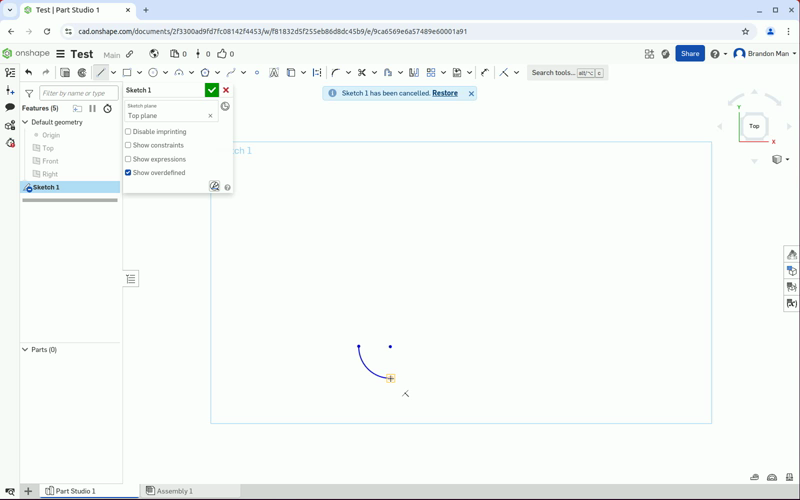
key_down(shift)
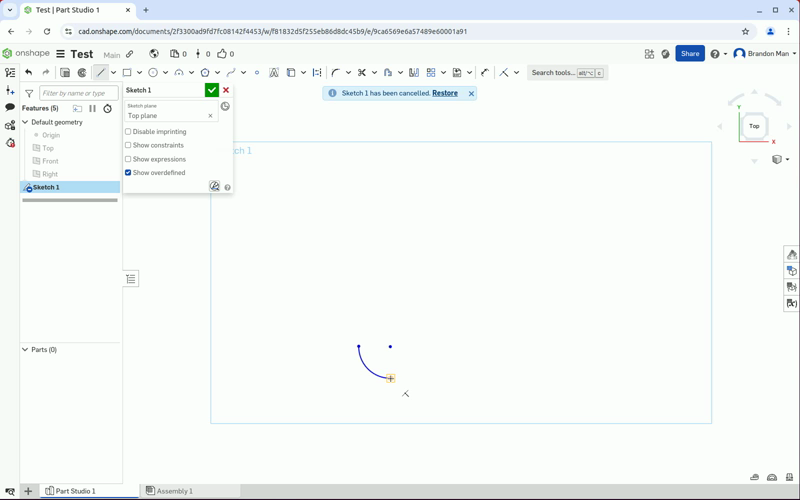
mouse_move(529, 378)
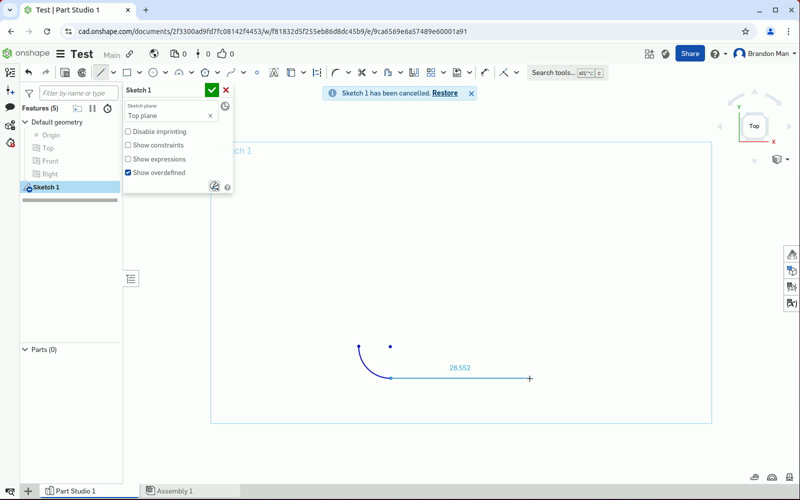
click(529, 378)
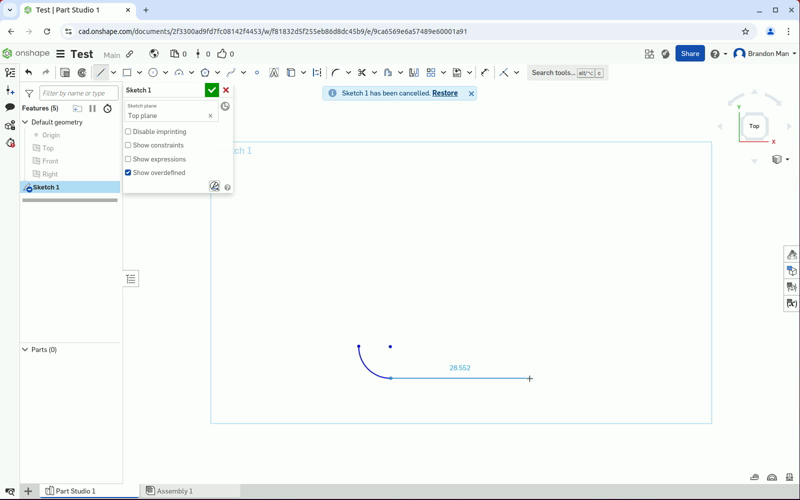
key_up(shift)
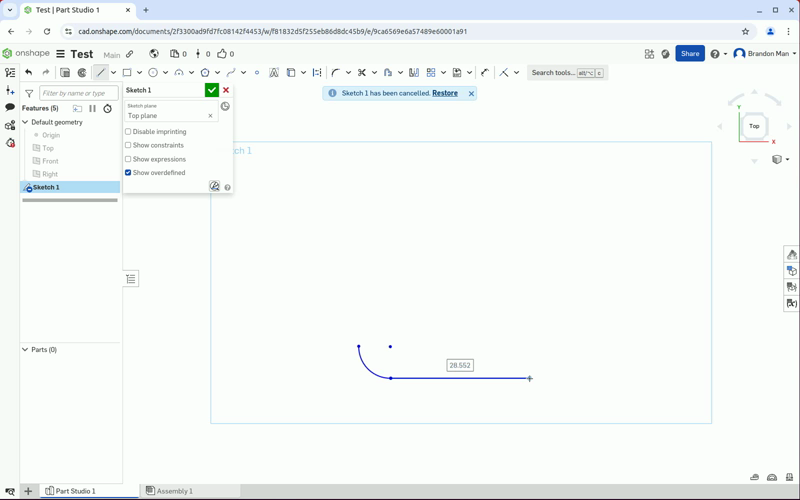
key(esc)
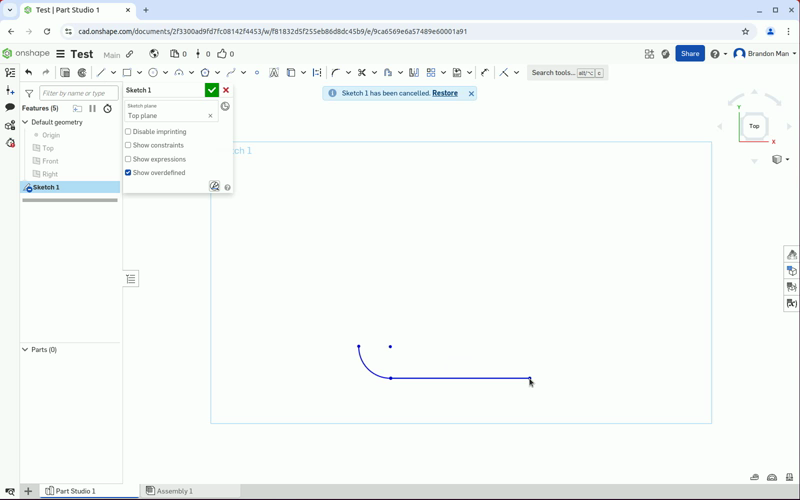
key(a)
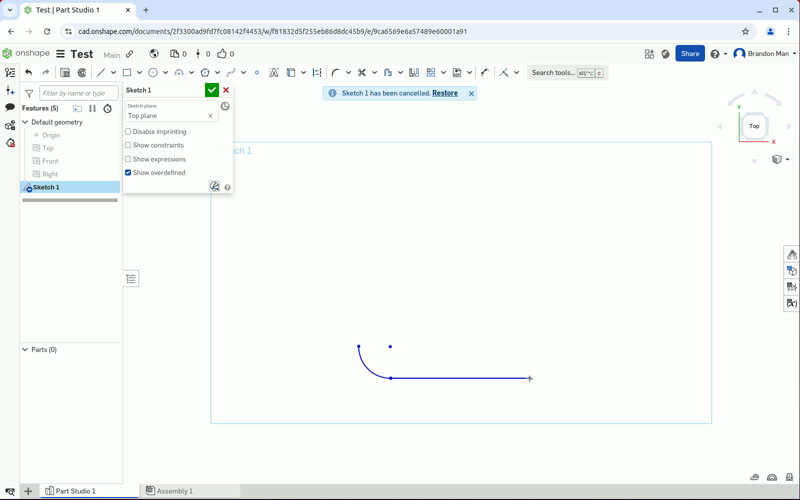
mouse_move(529, 378)
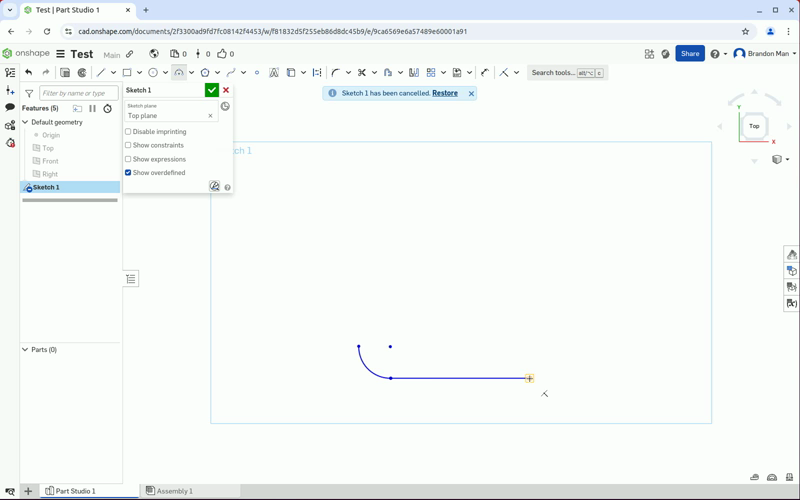
click(529, 378)
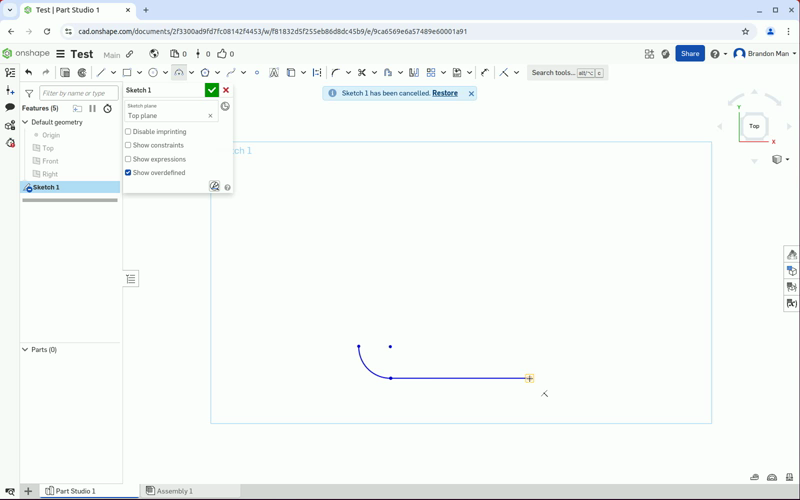
key_down(shift)
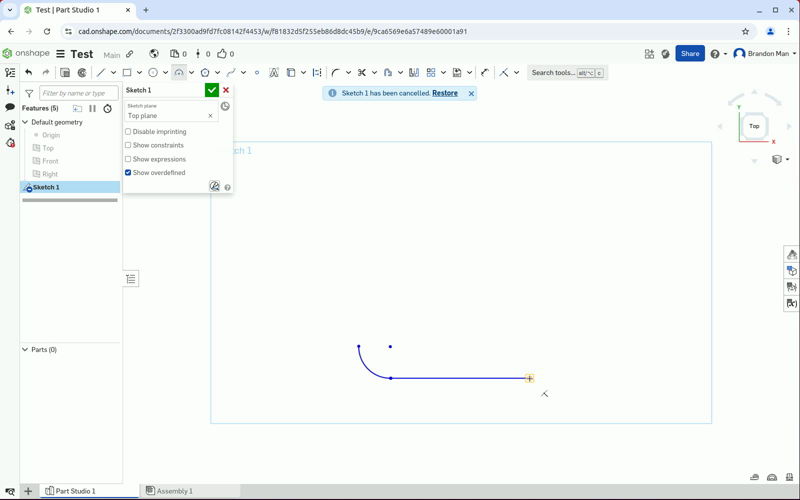
mouse_move(561, 346)
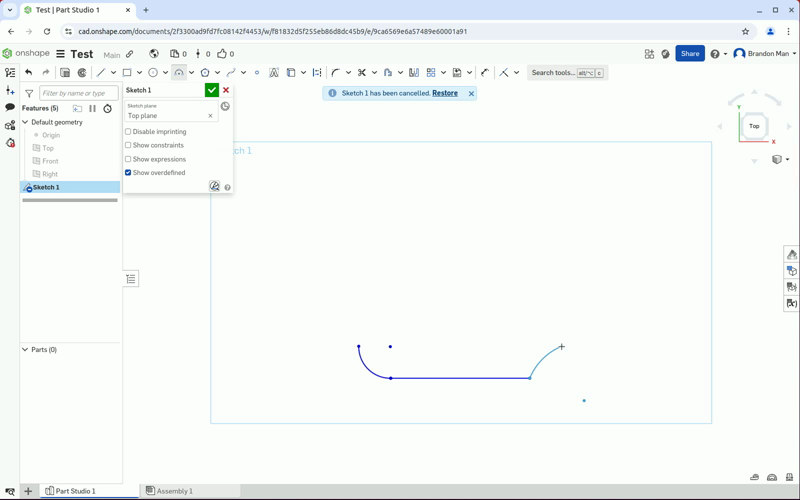
click(561, 346)
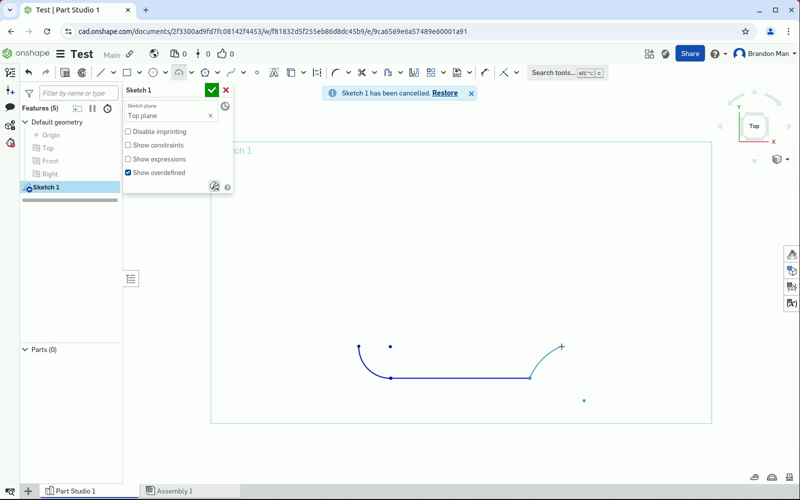
mouse_move(552, 369)
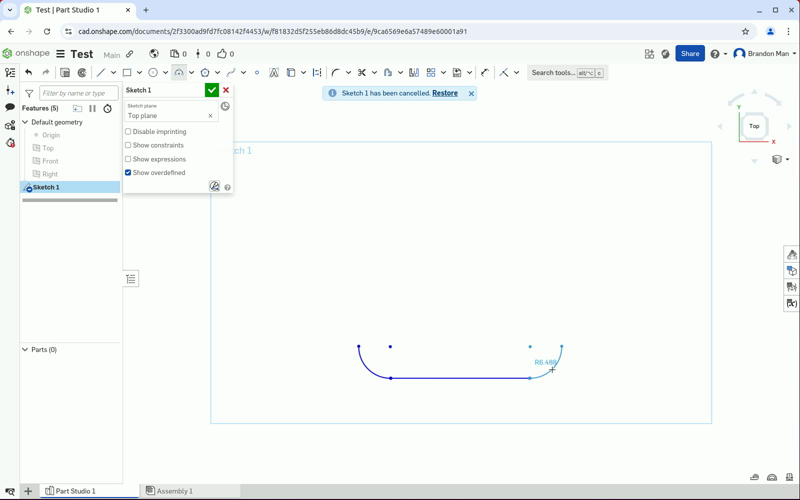
click(552, 369)
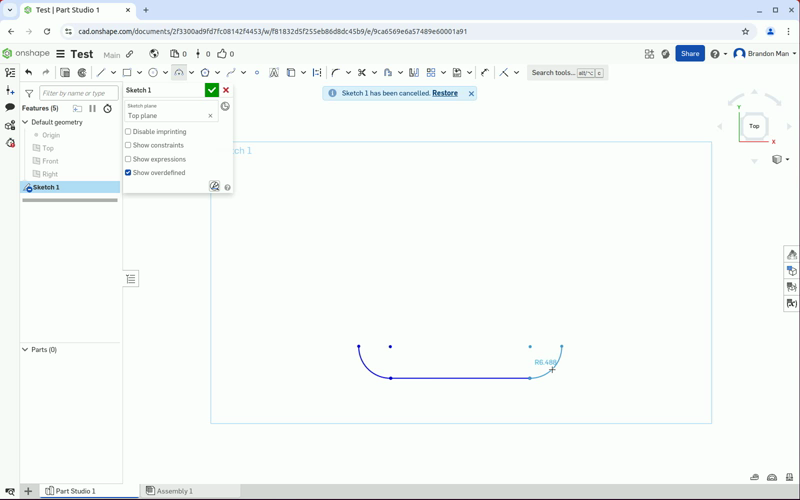
key_up(shift)
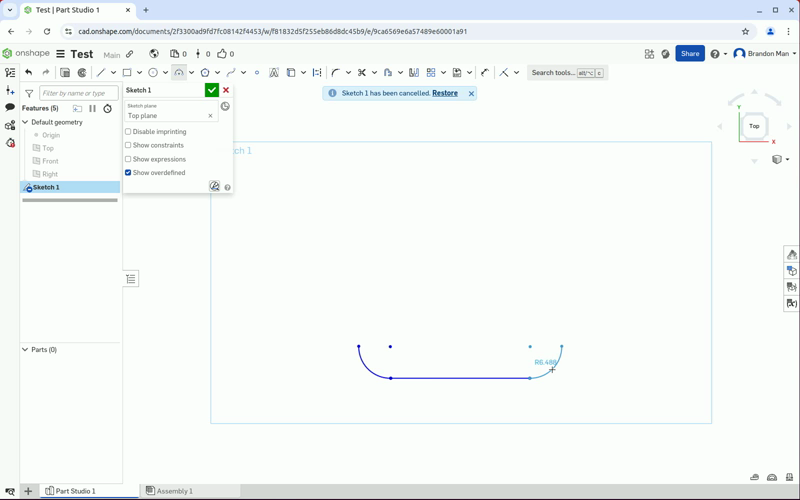
key(esc)
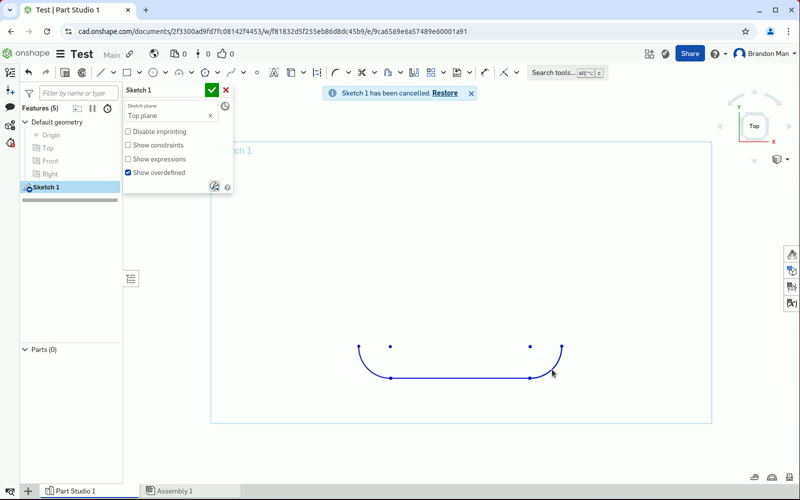
key(l)
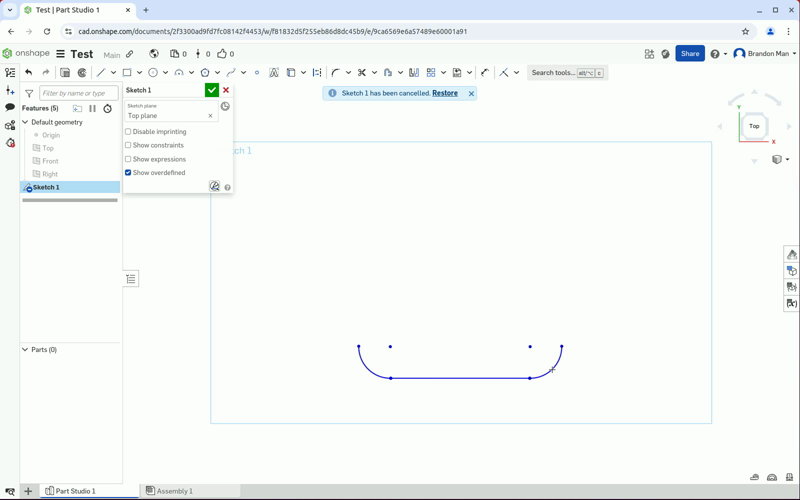
mouse_move(561, 346)
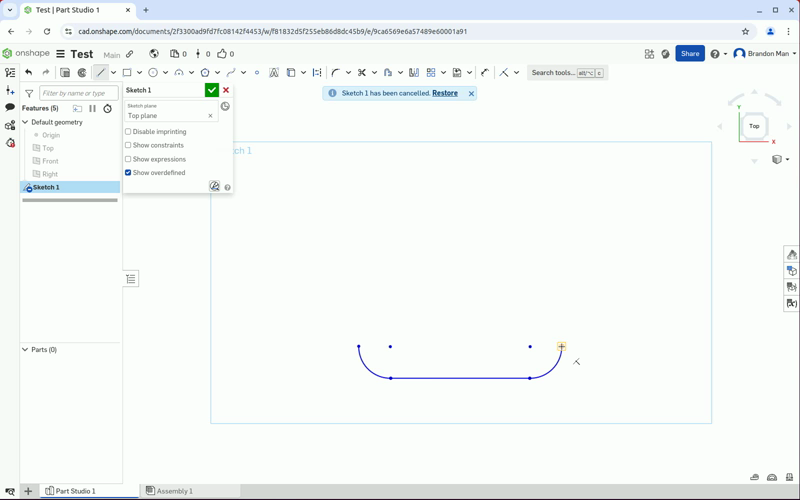
click(561, 346)
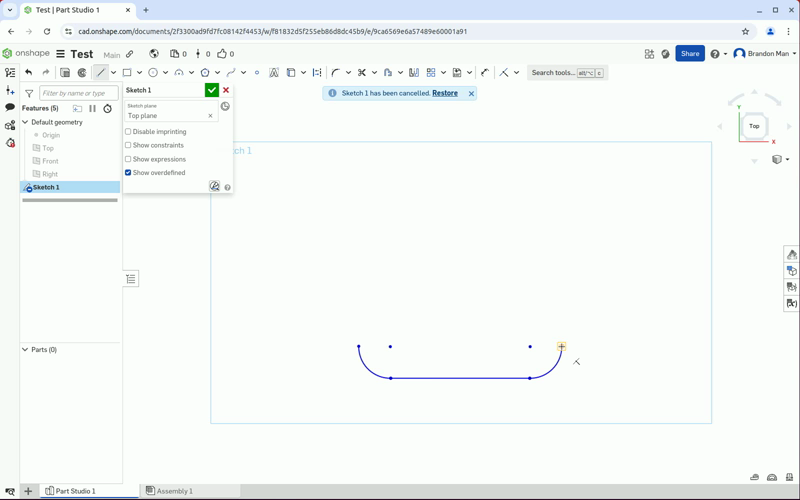
key_down(shift)
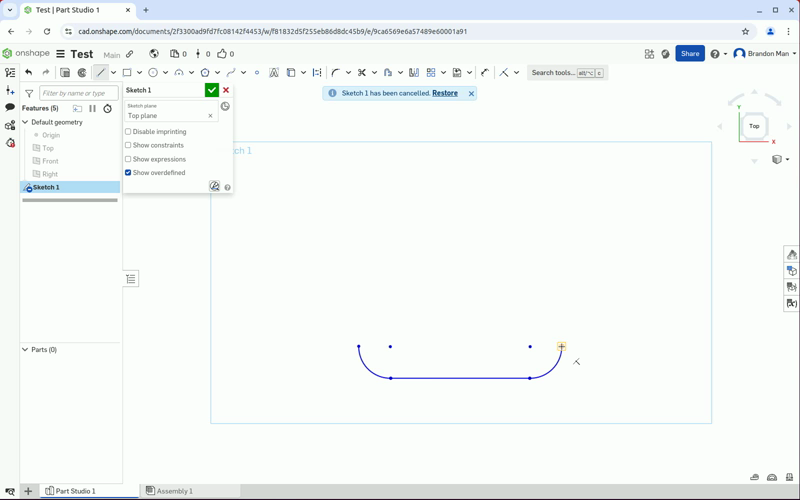
mouse_move(561, 220)
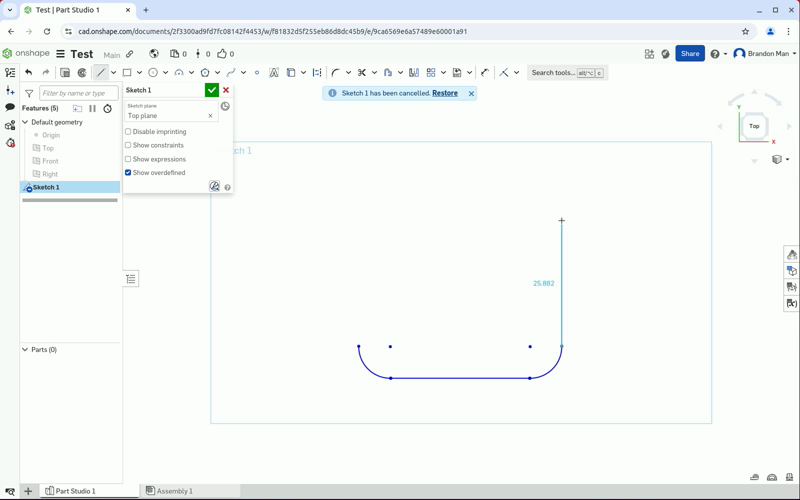
click(561, 220)
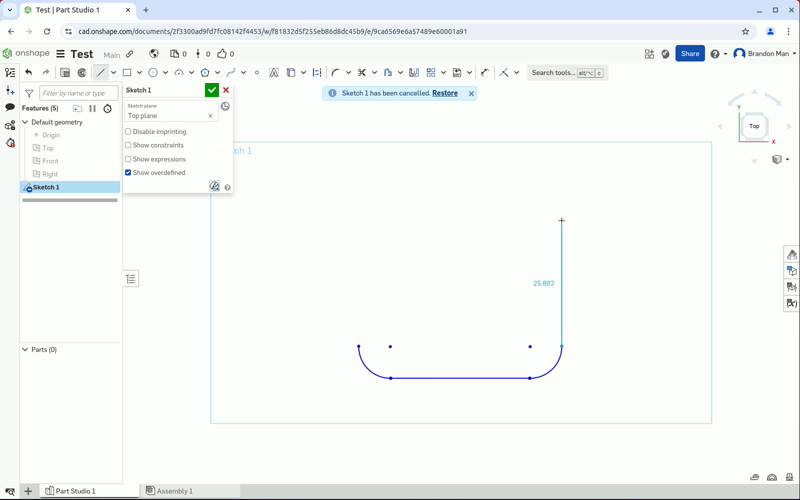
key_up(shift)
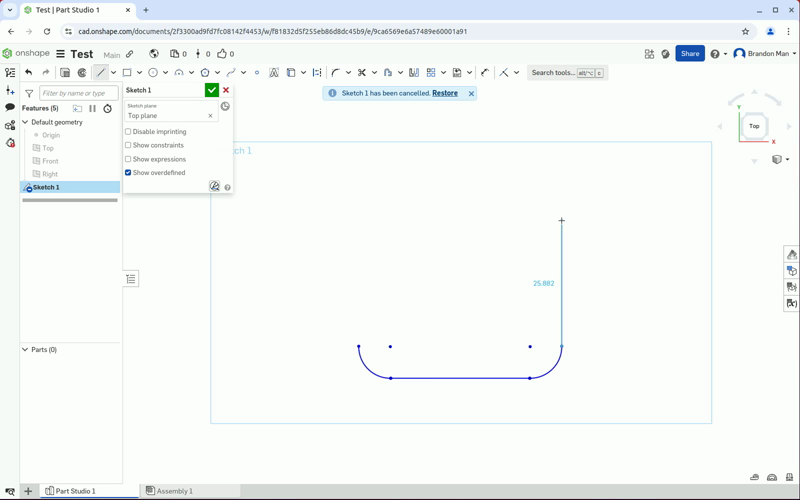
key(esc)
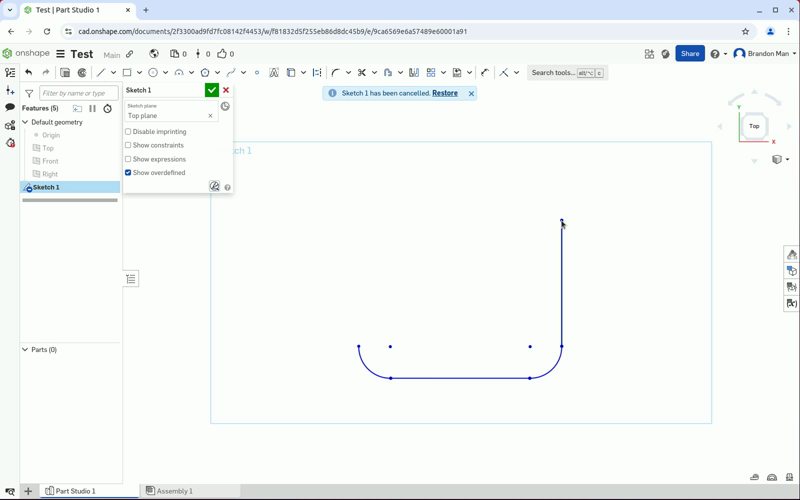
key(a)
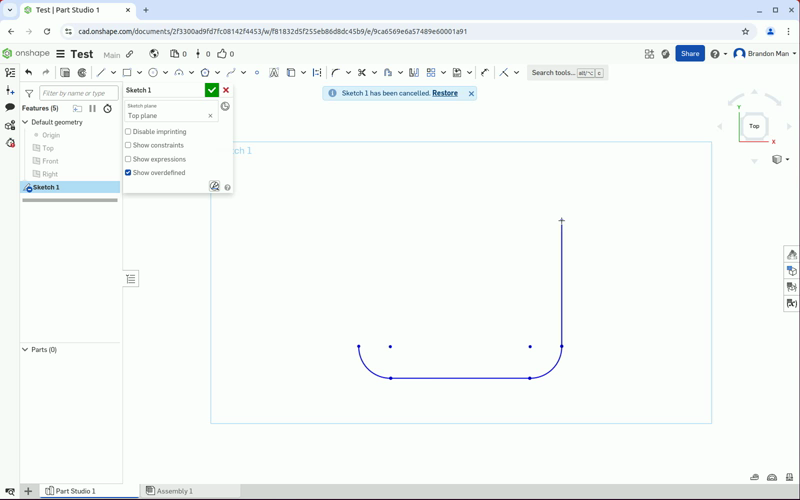
mouse_move(561, 220)
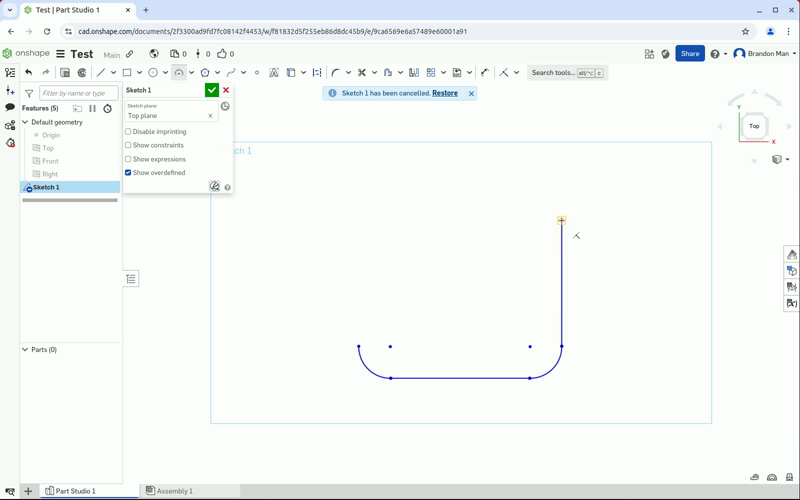
click(561, 220)
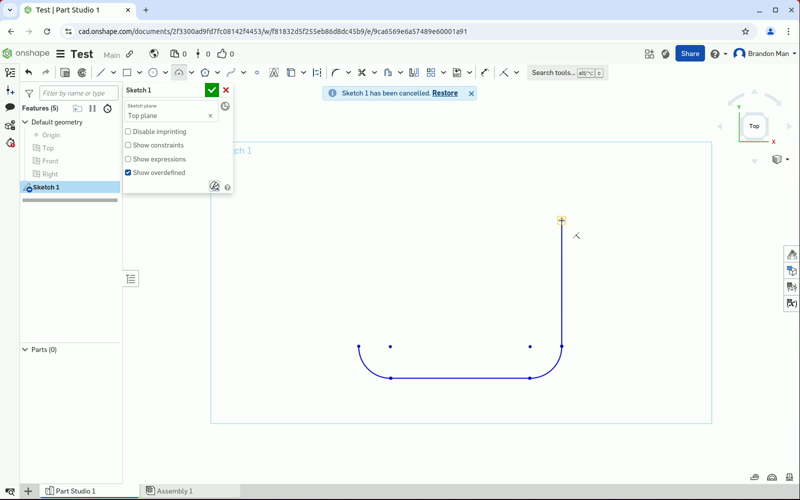
key_down(shift)
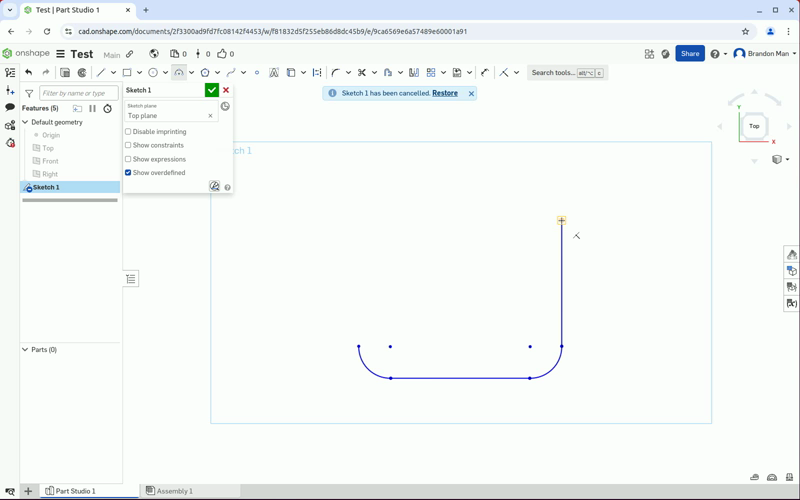
mouse_move(529, 188)
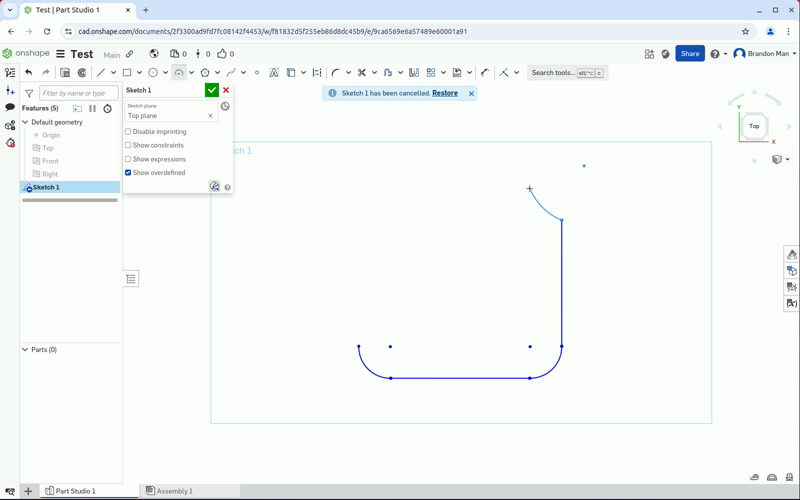
click(529, 188)
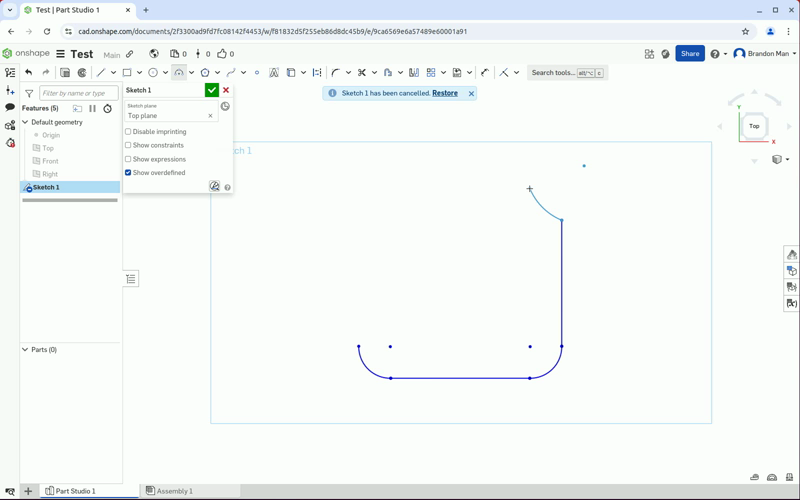
mouse_move(552, 197)
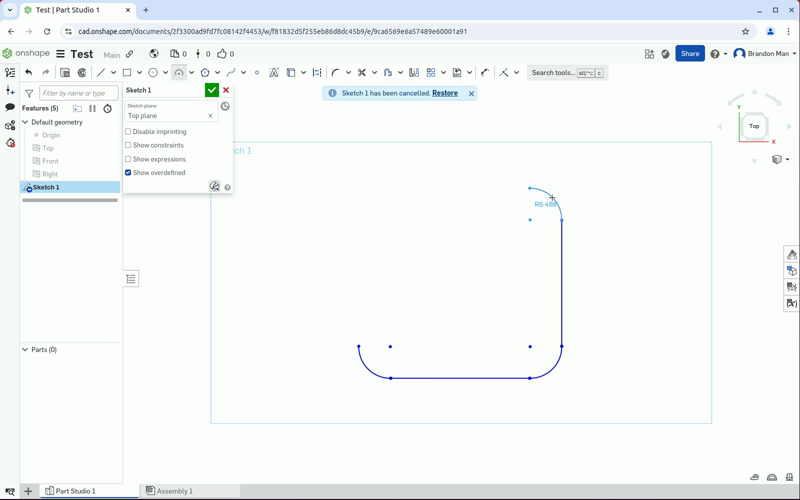
click(552, 197)
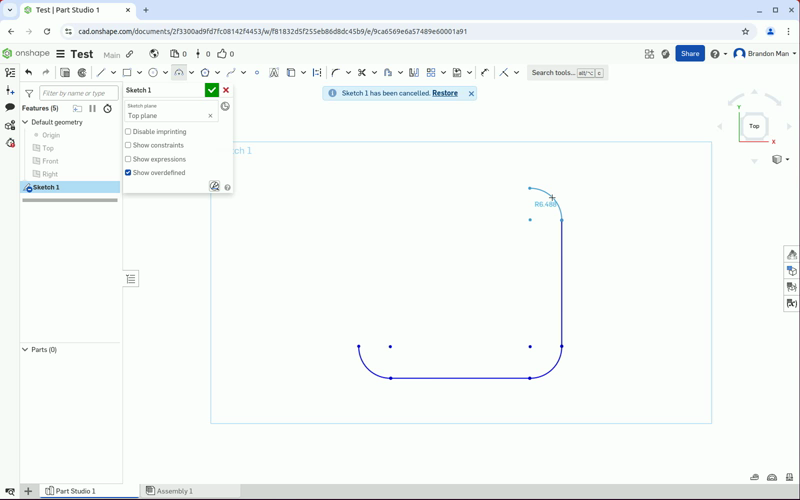
key_up(shift)
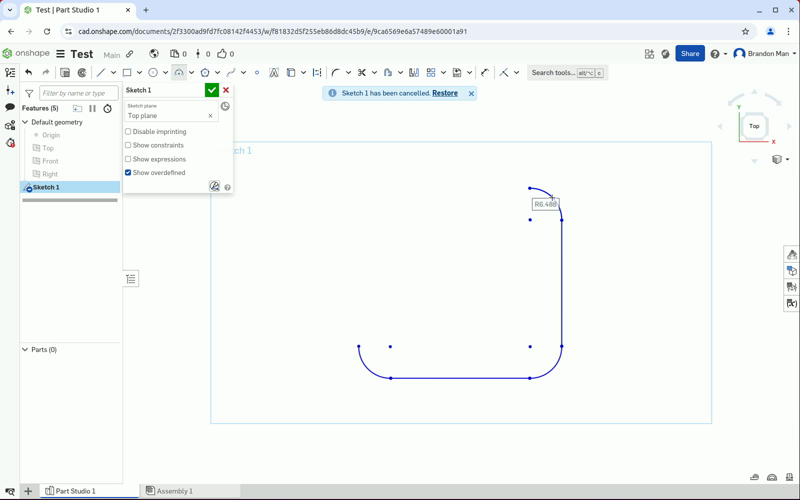
key(esc)
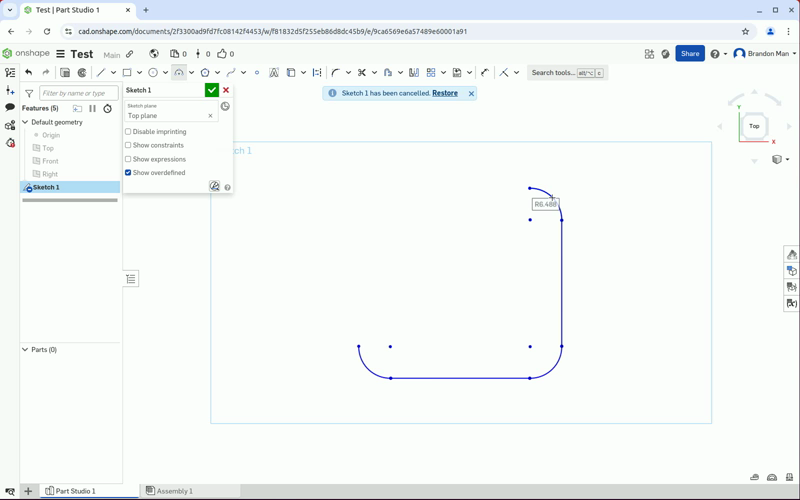
key(l)
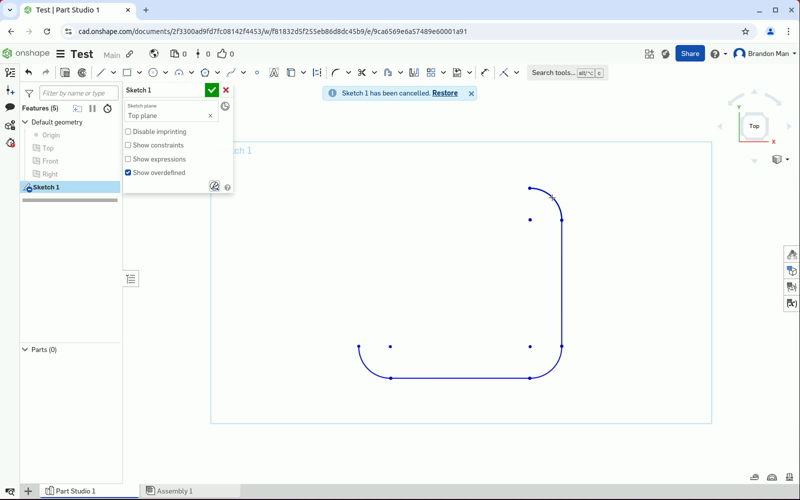
mouse_move(529, 188)
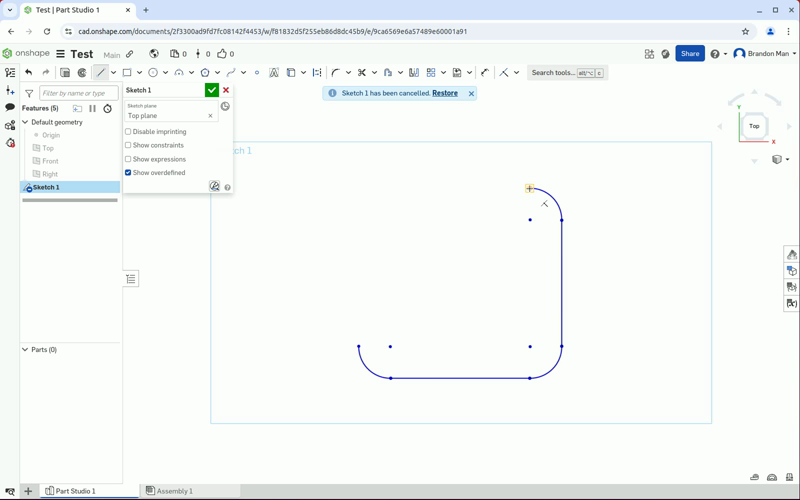
click(529, 188)
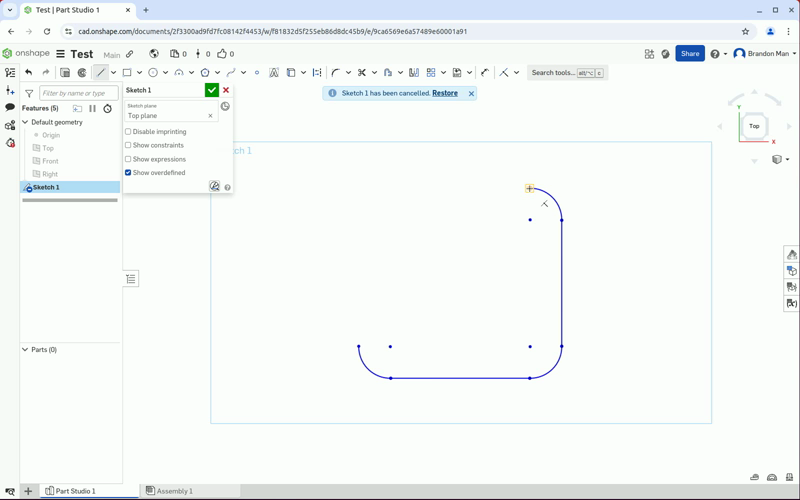
key_down(shift)
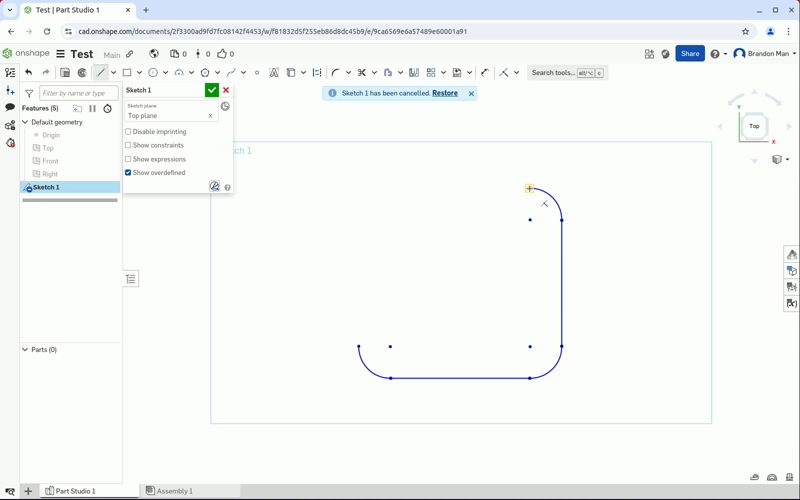
mouse_move(390, 188)
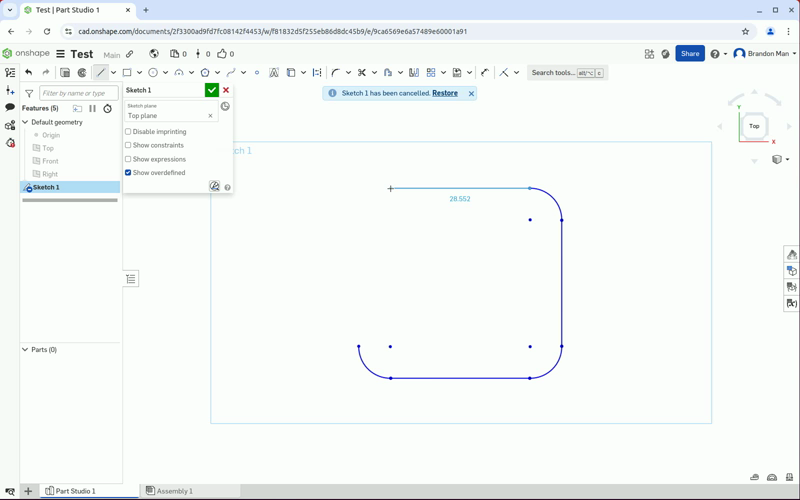
click(390, 188)
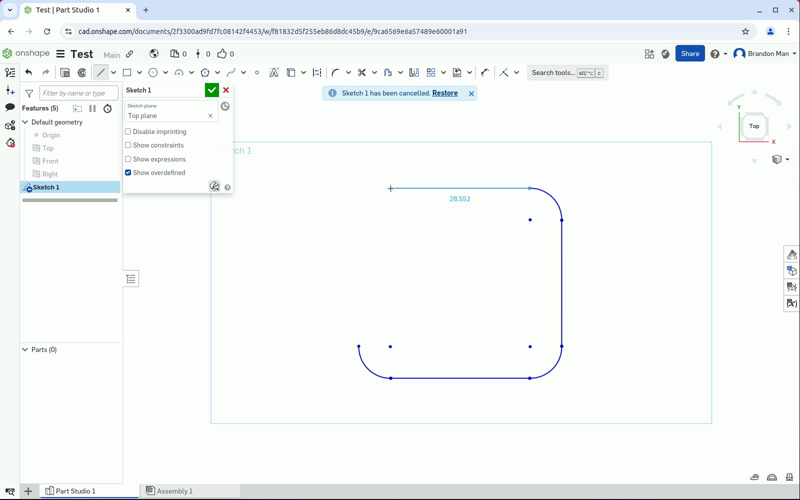
key_up(shift)
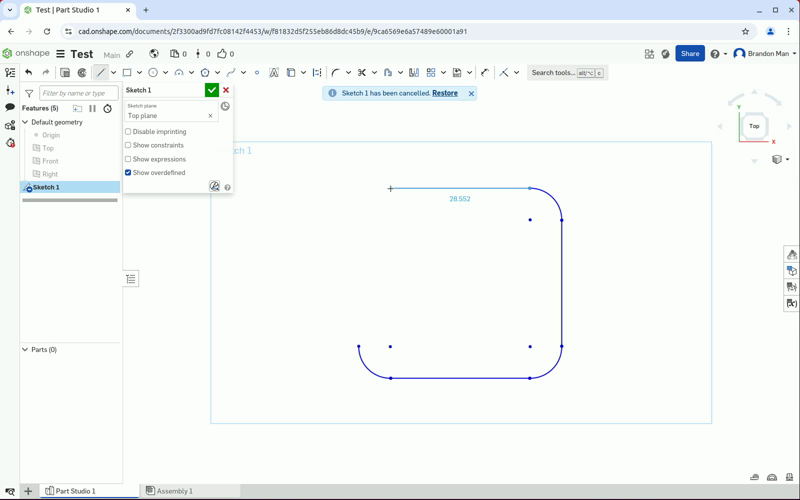
key(esc)
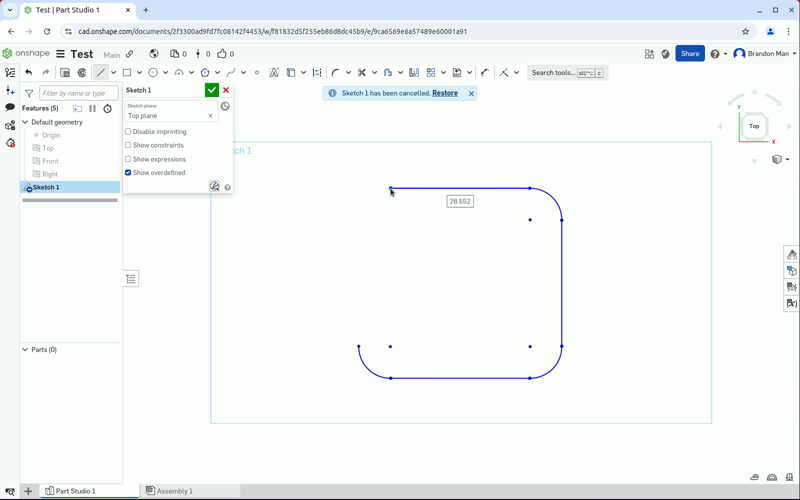
key(a)
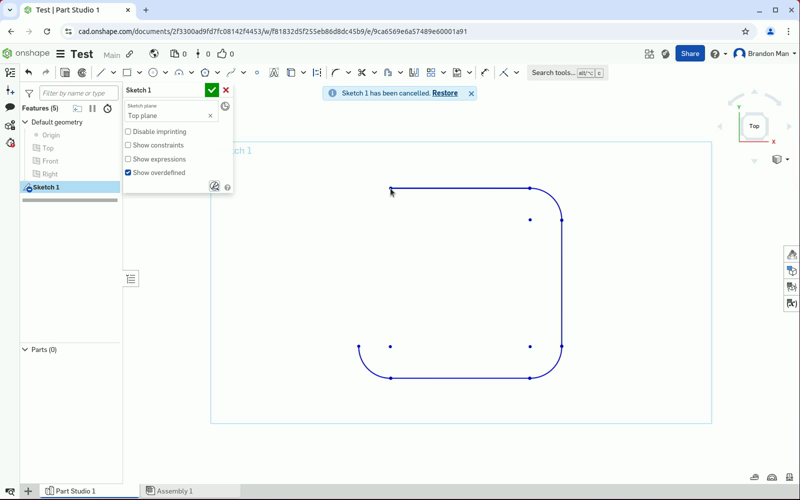
mouse_move(390, 188)
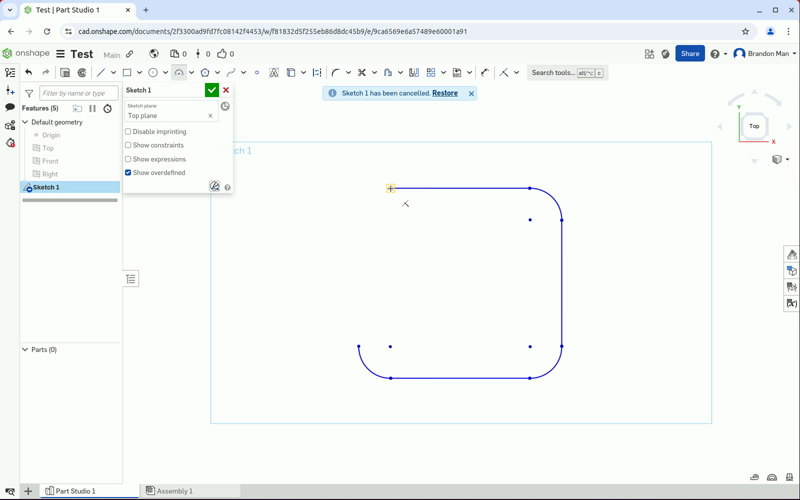
click(390, 188)
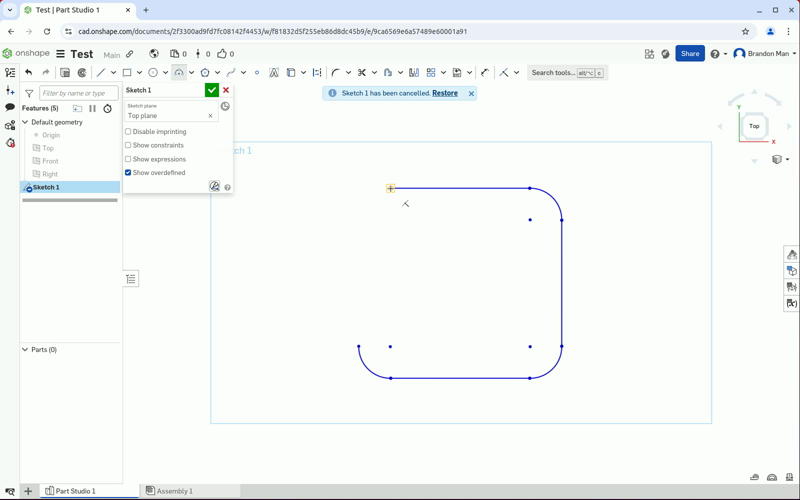
key_down(shift)
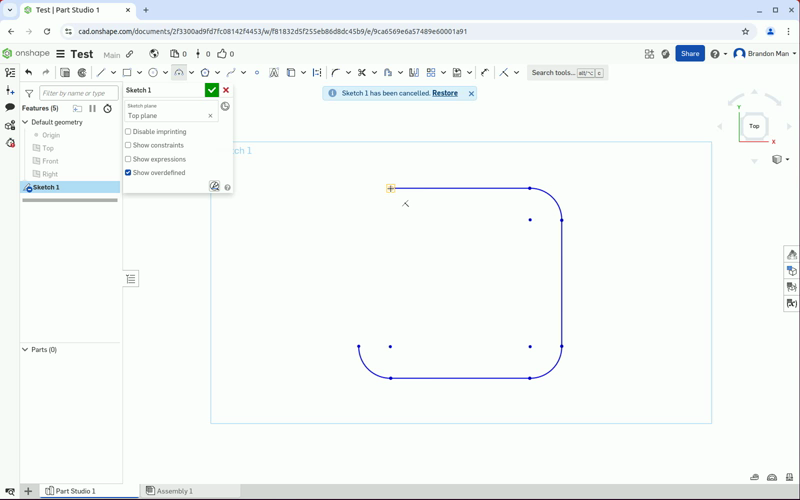
mouse_move(358, 220)
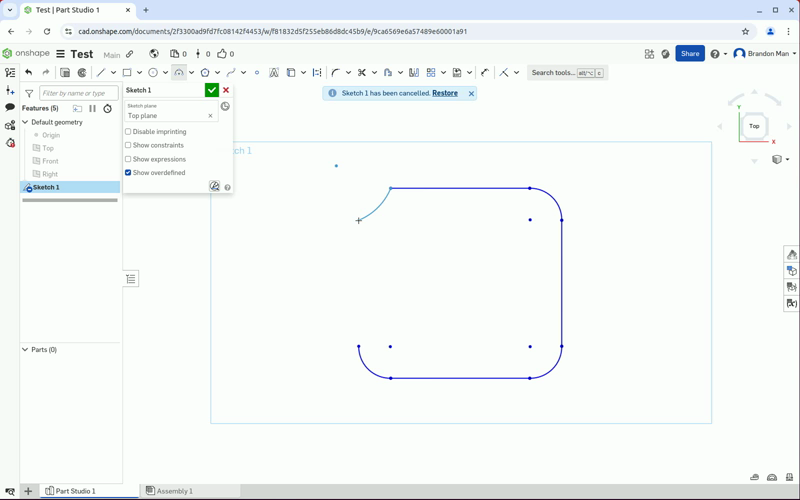
click(358, 220)
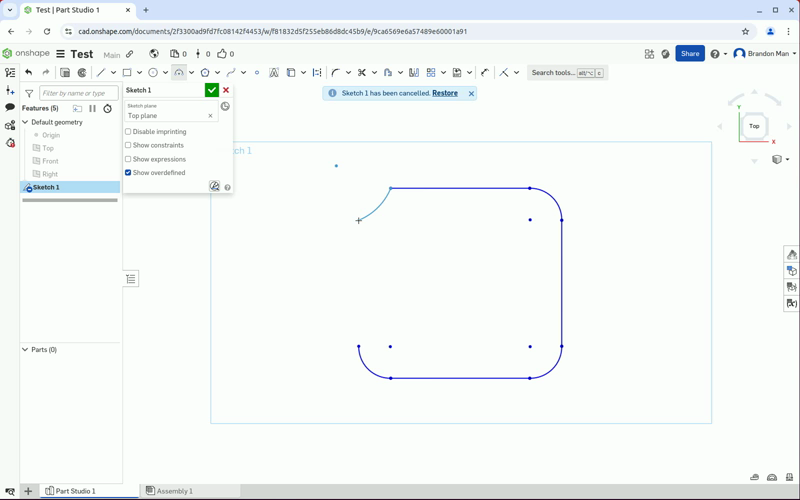
mouse_move(368, 197)
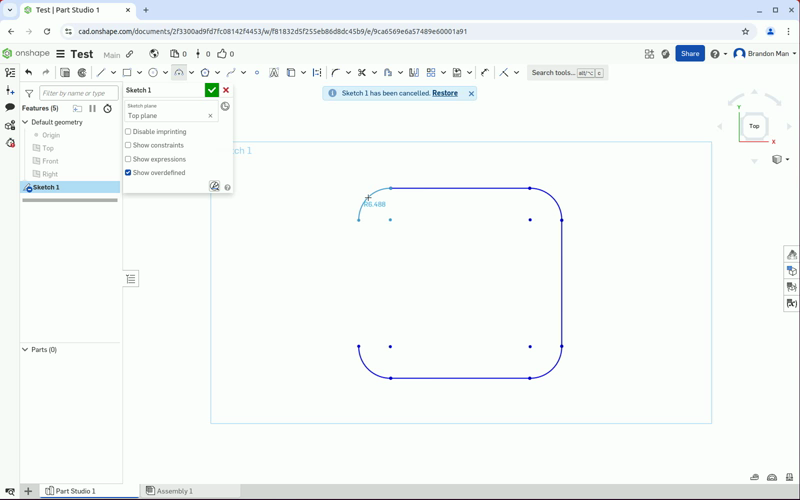
click(368, 197)
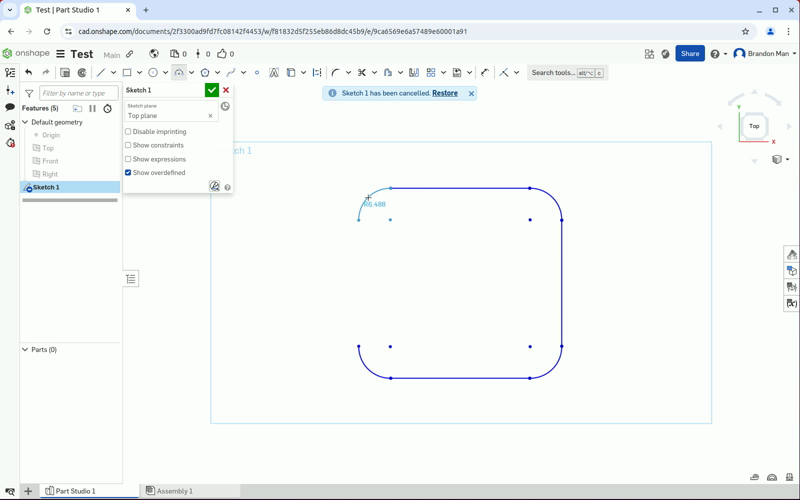
key_up(shift)
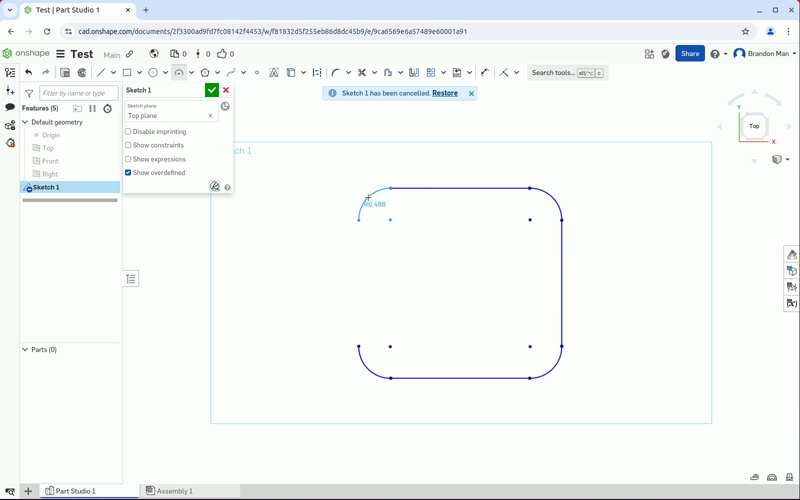
key(esc)
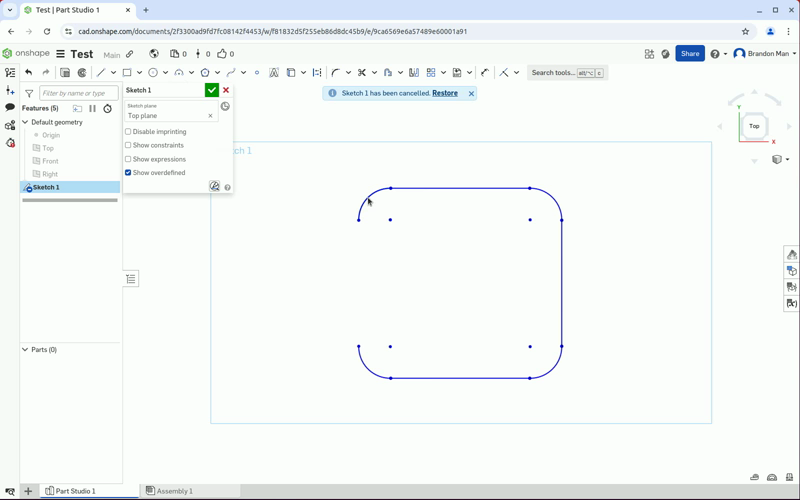
key(l)
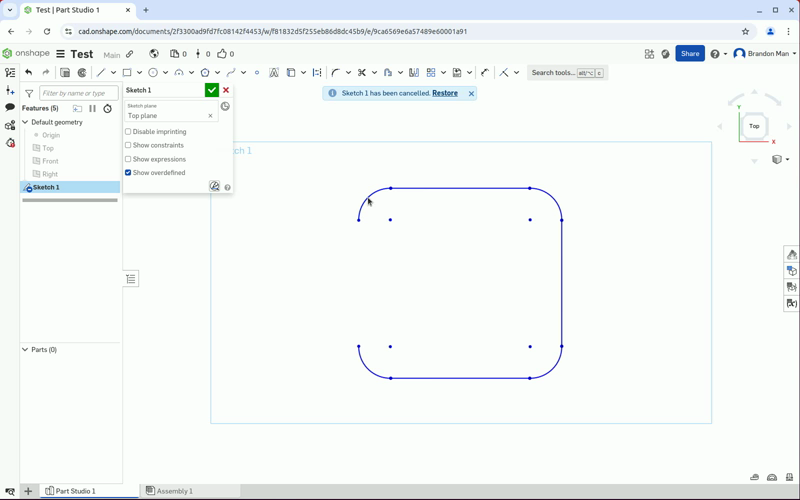
mouse_move(358, 220)
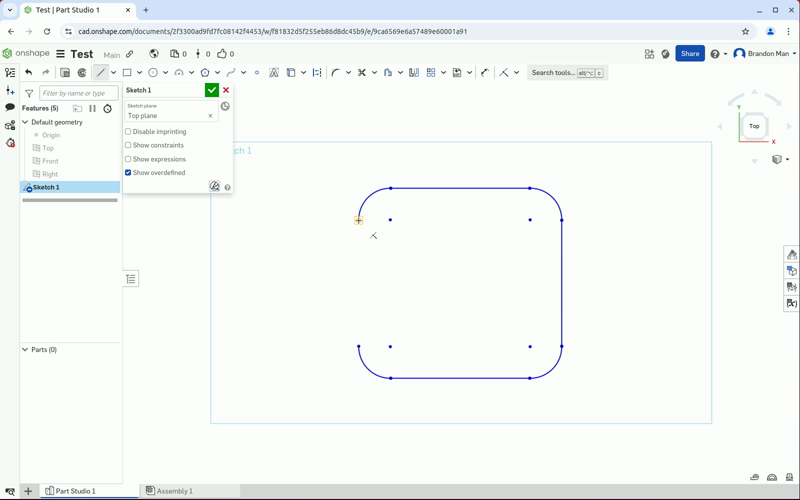
click(358, 220)
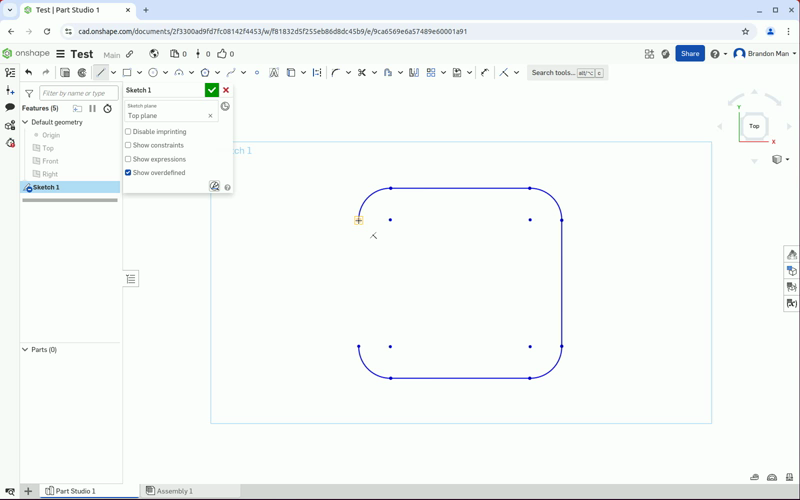
key_down(shift)
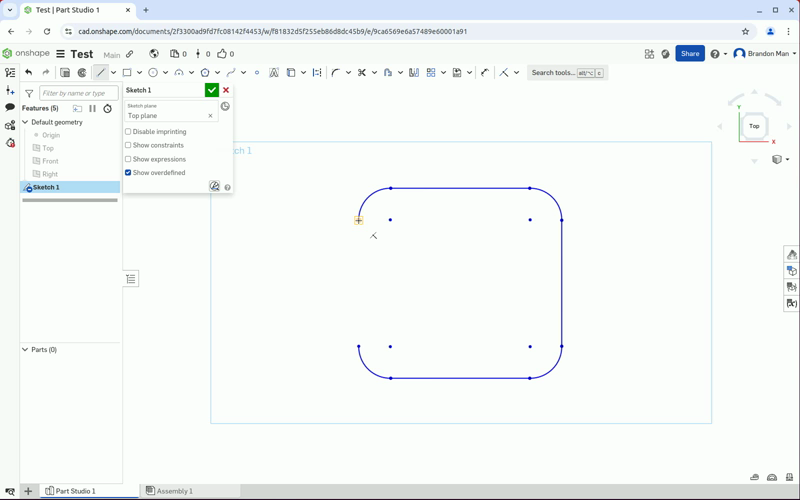
mouse_move(358, 346)
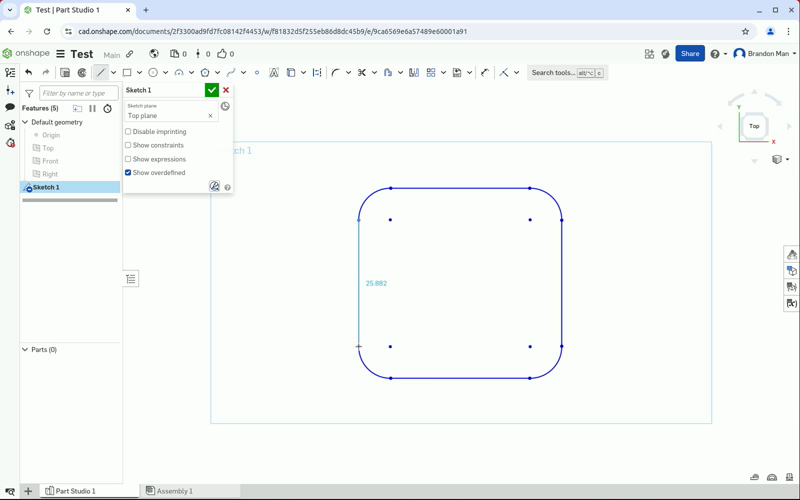
key_up(shift)
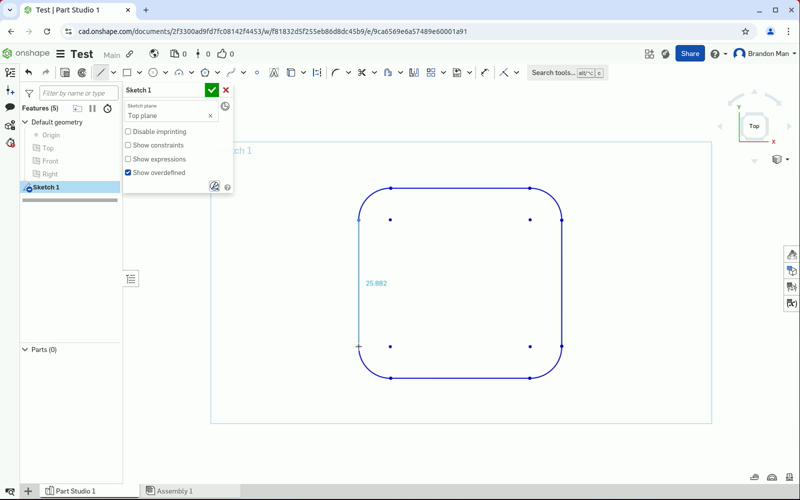
click(358, 346)
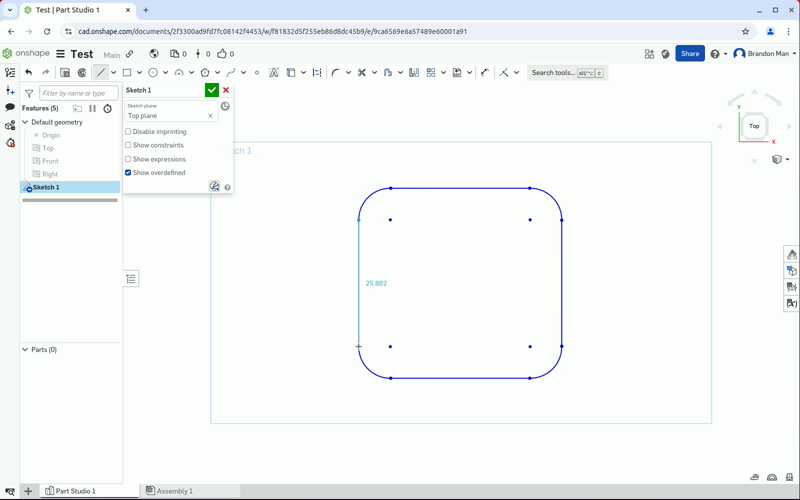
key(esc)
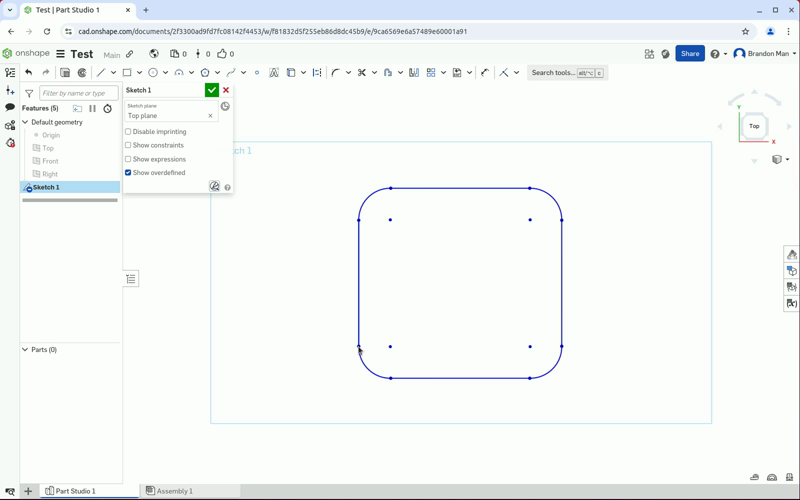
mouse_move(499, 303)
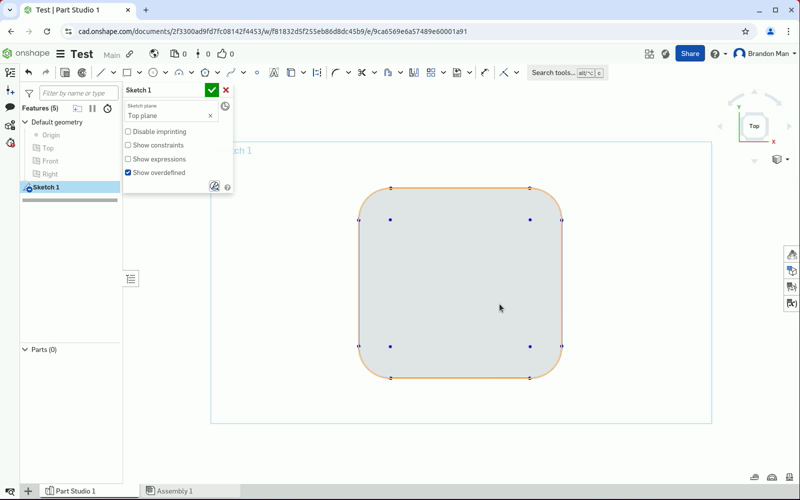
click(499, 303)
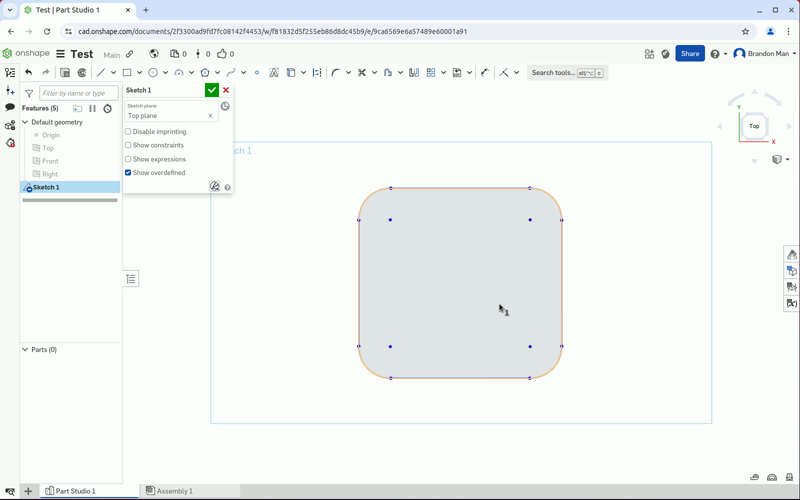
mouse_move(73, 352)
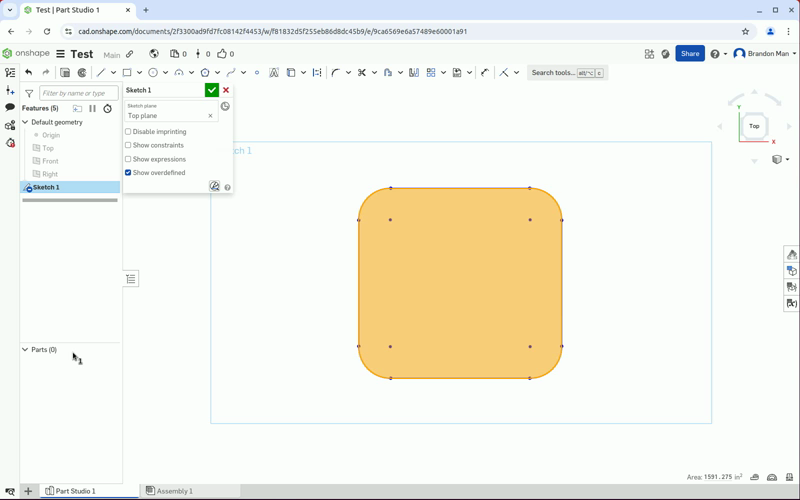
key(shift+y)
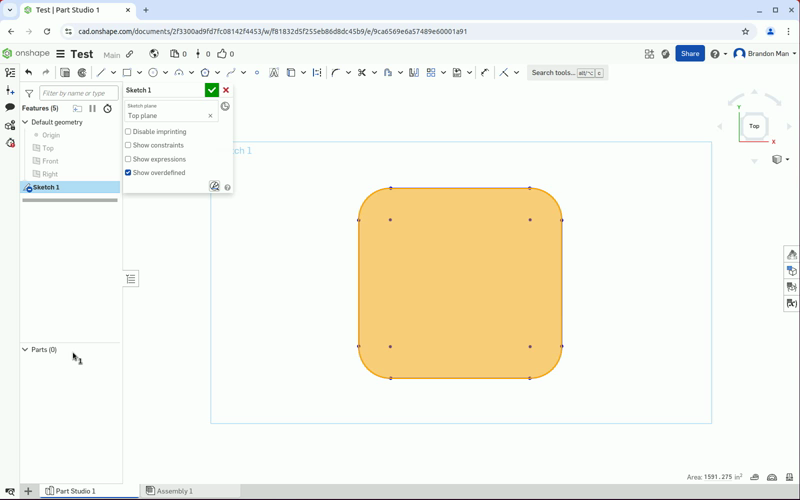
key(shift+e)
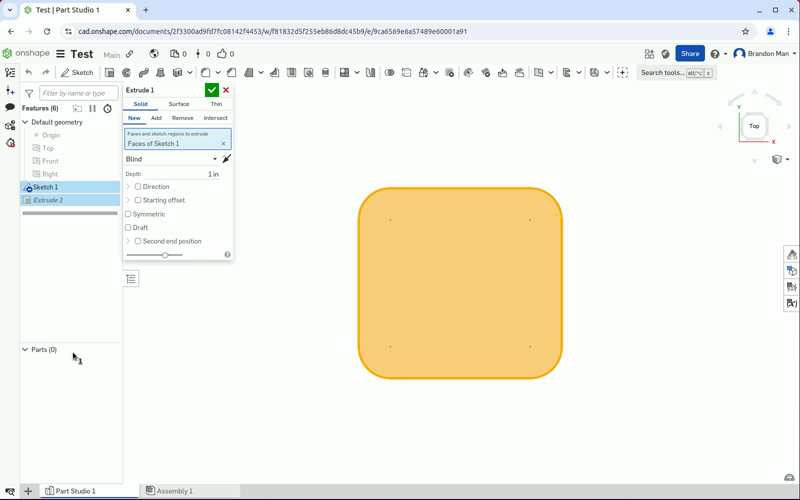
mouse_move(143, 106)
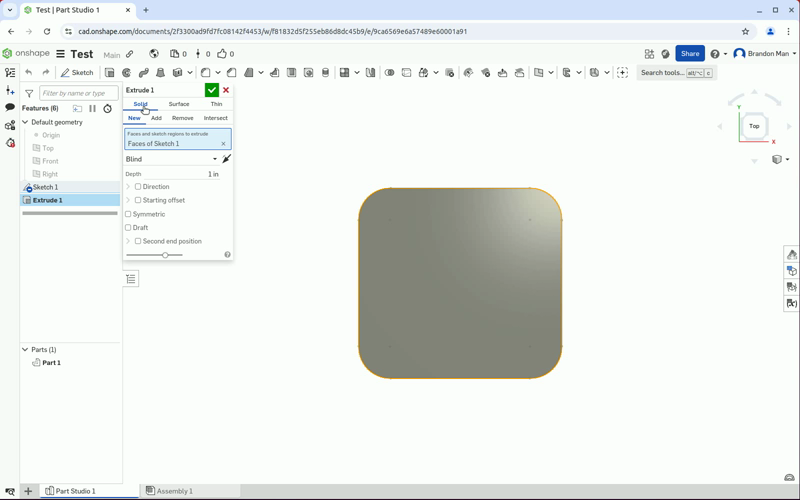
click(143, 106)
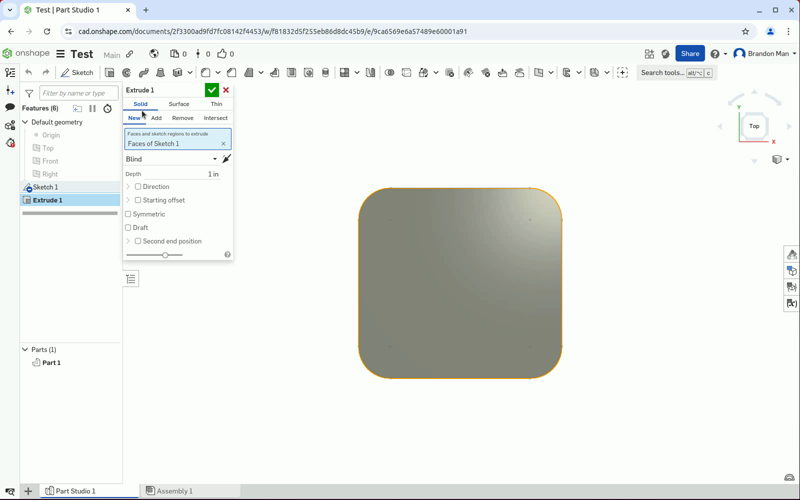
mouse_move(137, 120)
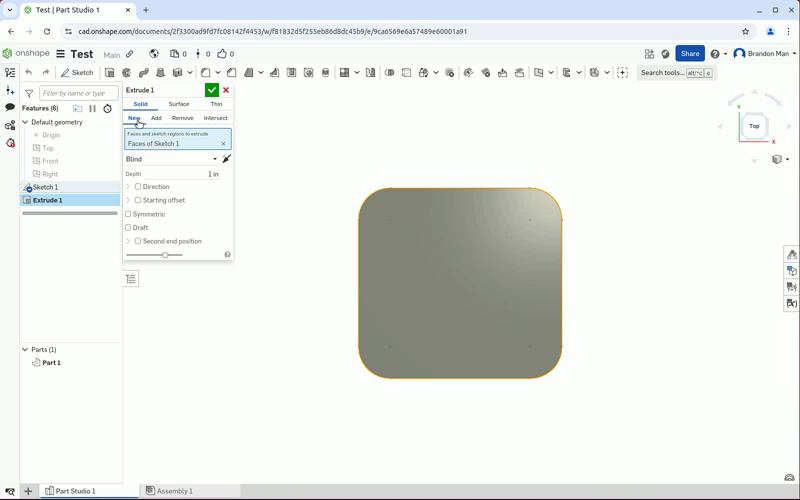
click(137, 120)
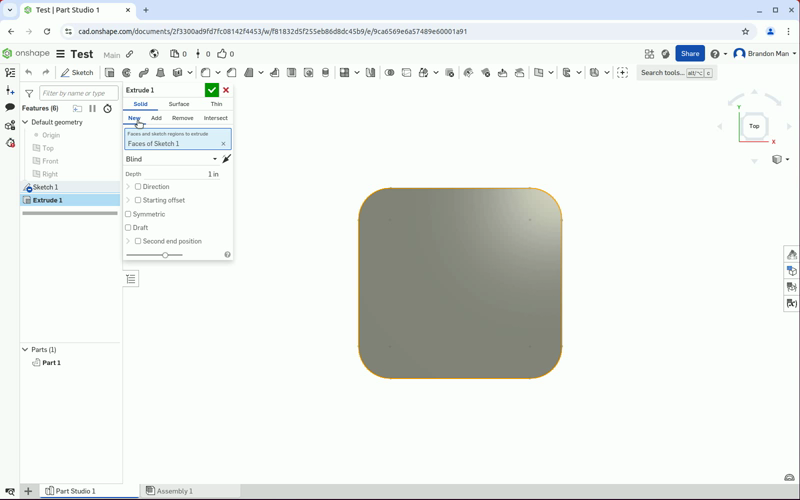
key(tab, 4)
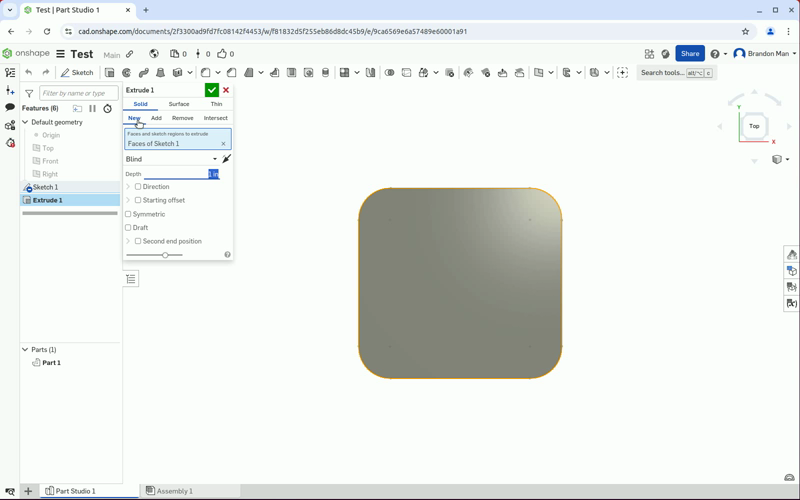
text(1.685)
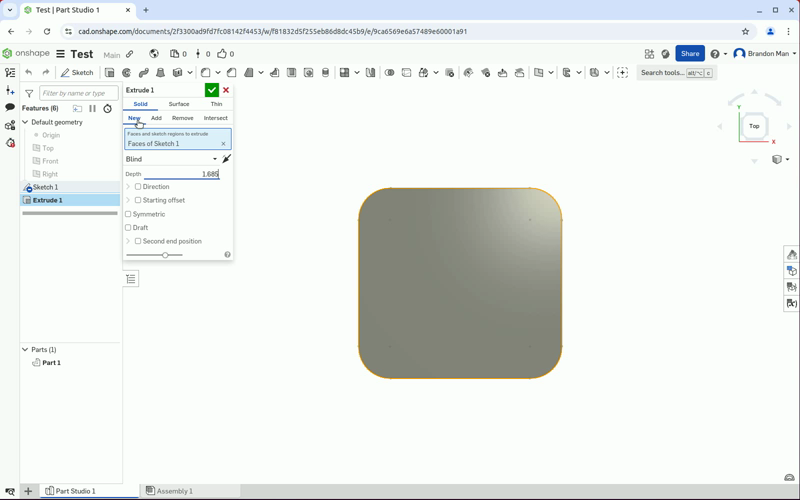
key(enter)
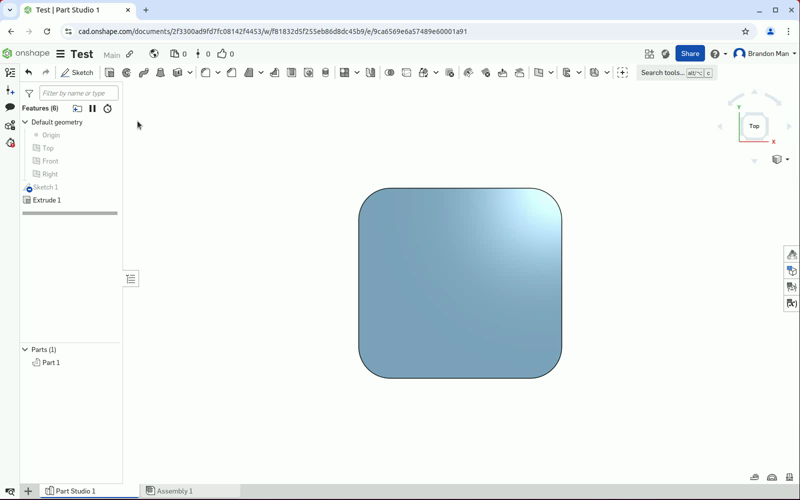
key(shift+h)
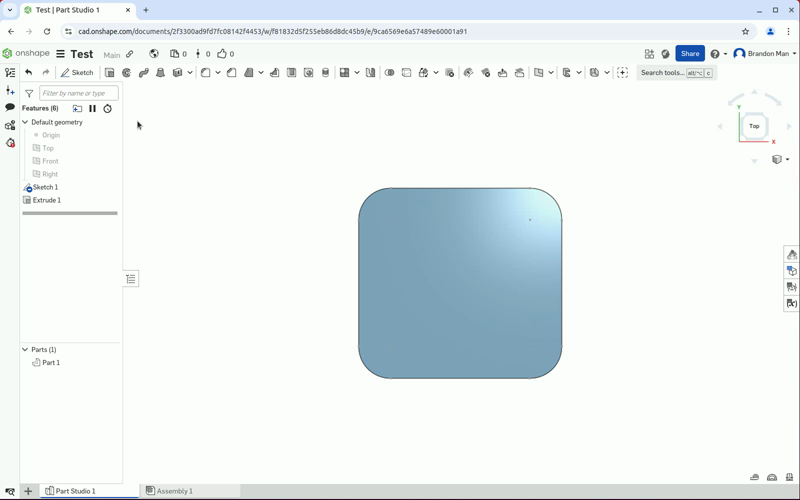
key(shift+h)
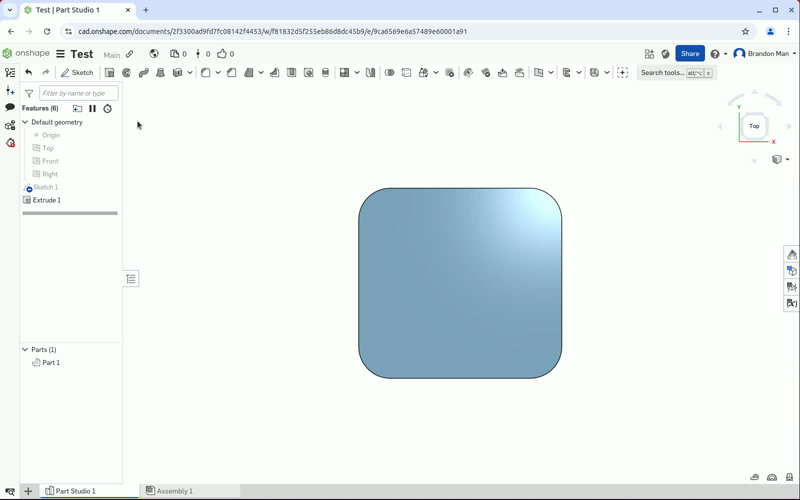
mouse_move(73, 189)
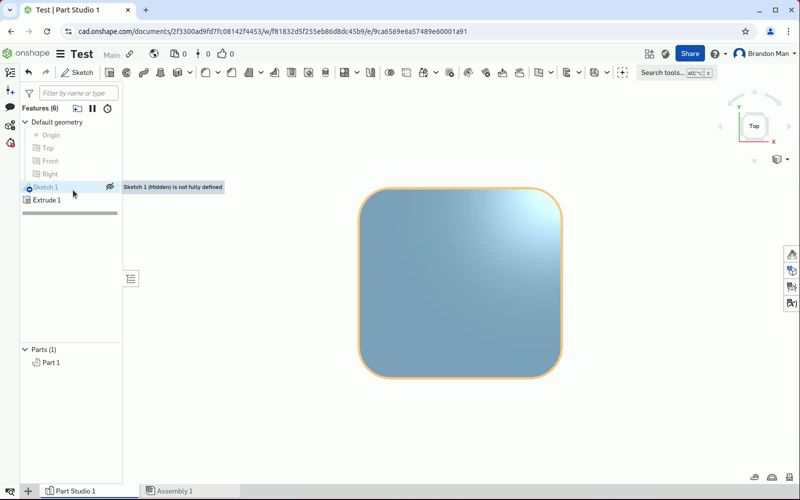
click(73, 189)
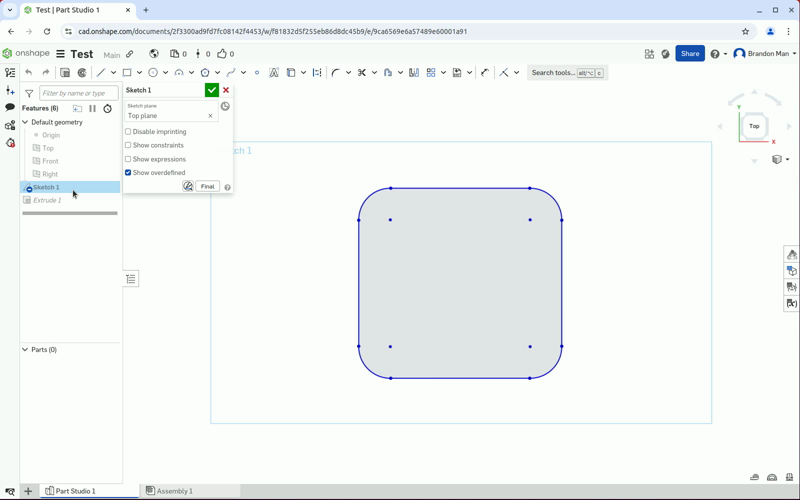
mouse_move(229, 92)
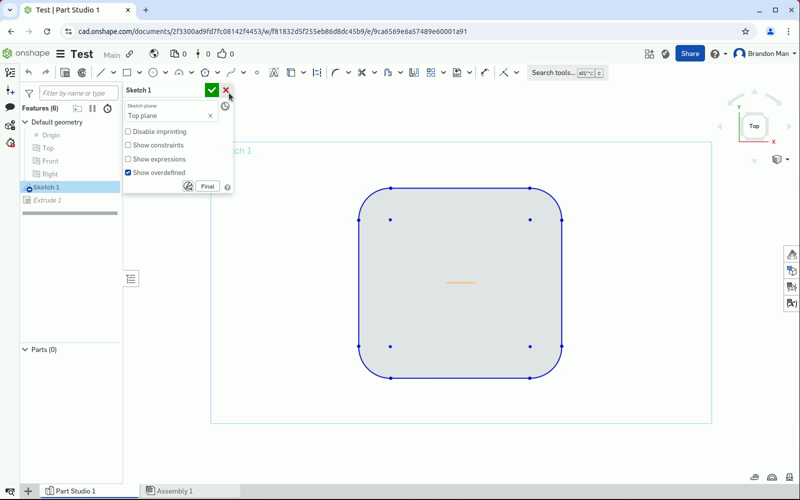
click(229, 92)
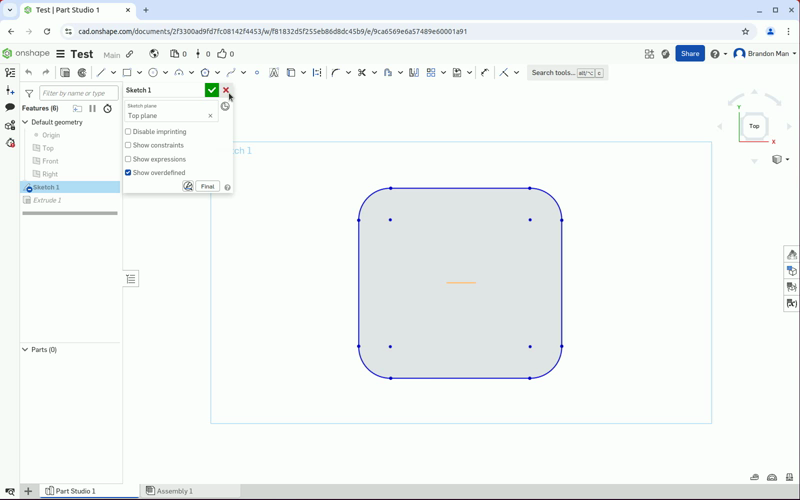
key(shift+s)
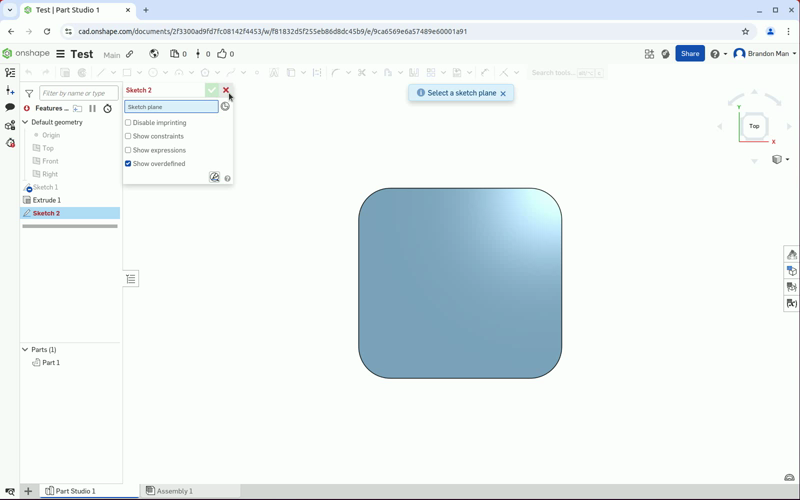
mouse_move(73, 150)
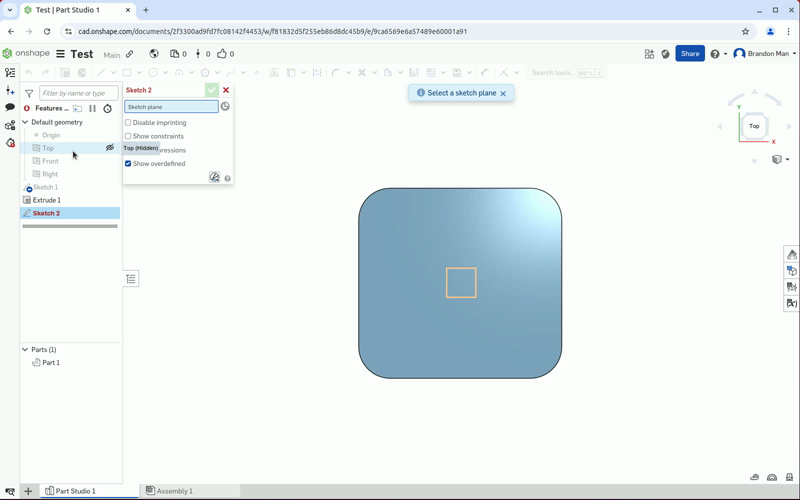
click(73, 150)
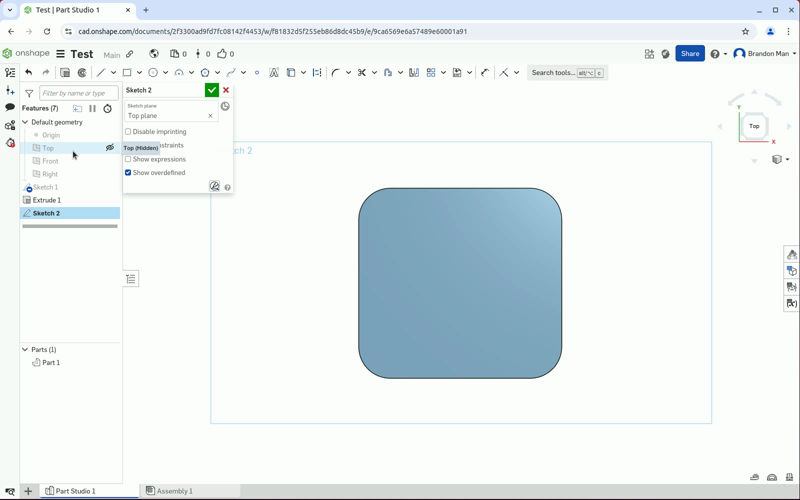
mouse_move(73, 352)
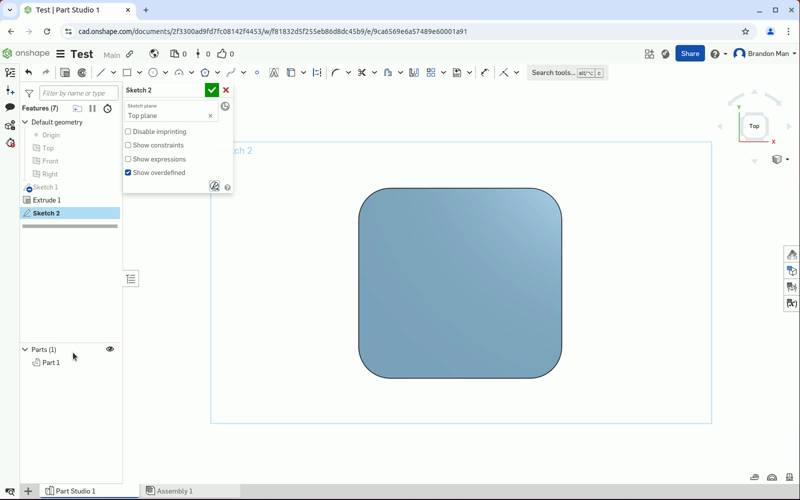
key(y)
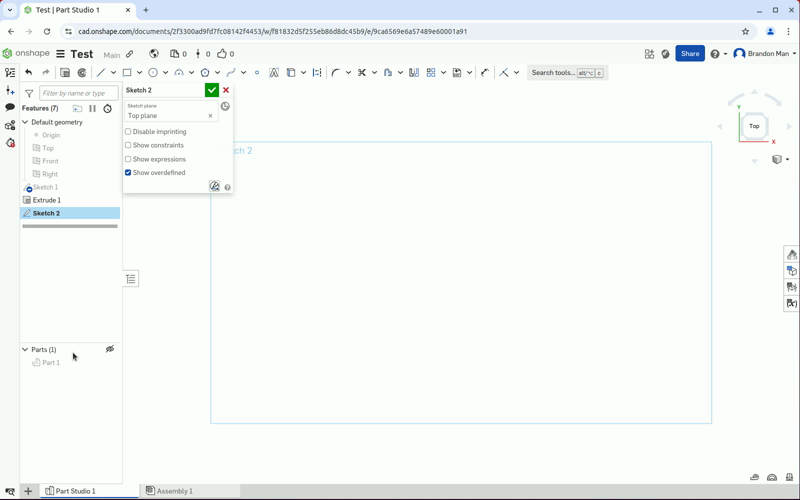
key(a)
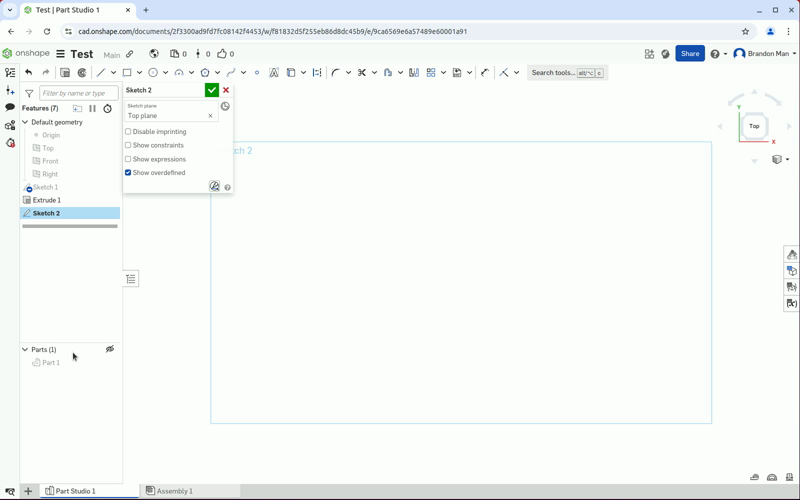
key_down(shift)
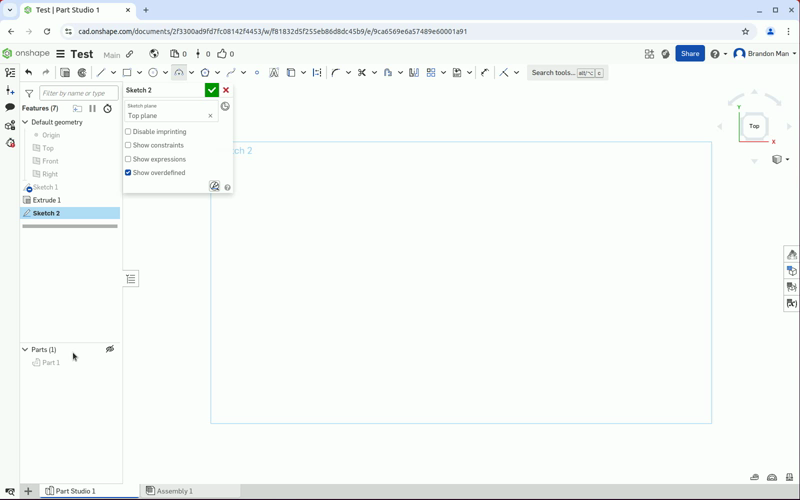
mouse_move(348, 346)
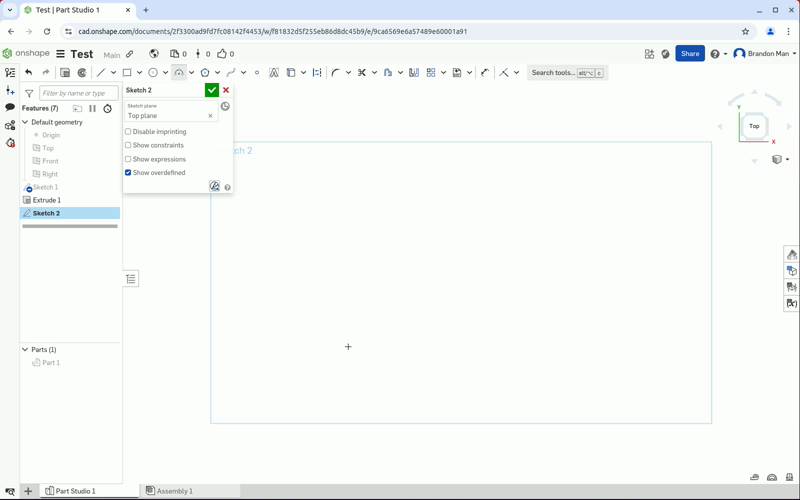
click(348, 346)
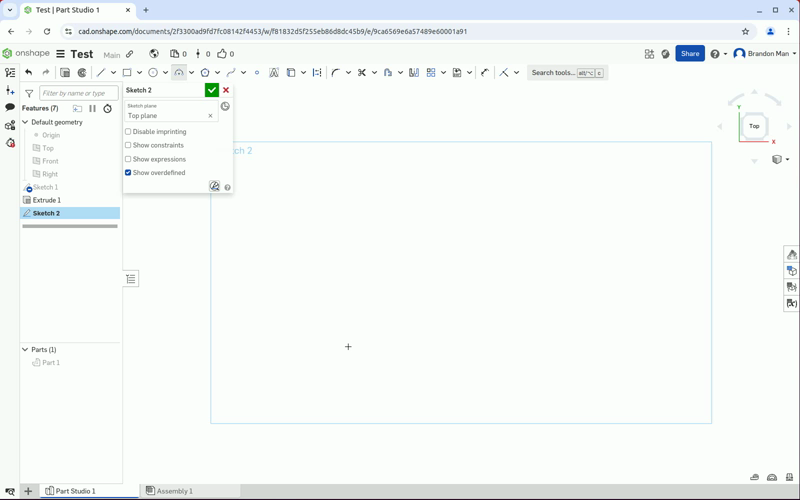
key_up(shift)
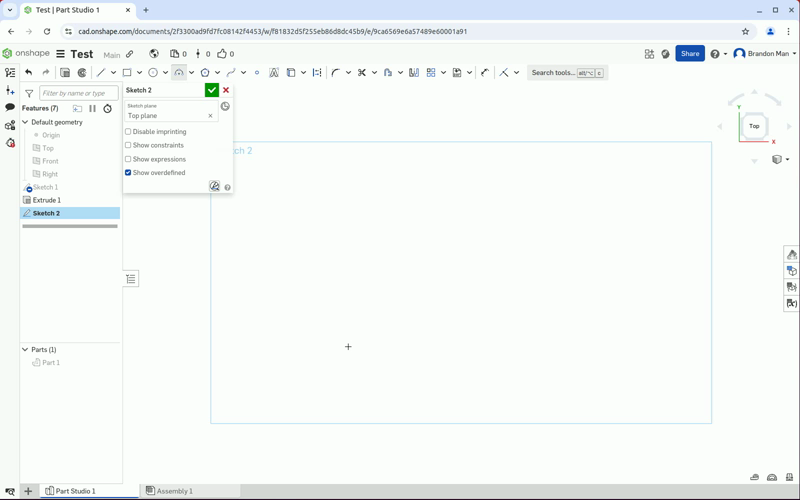
key_down(shift)
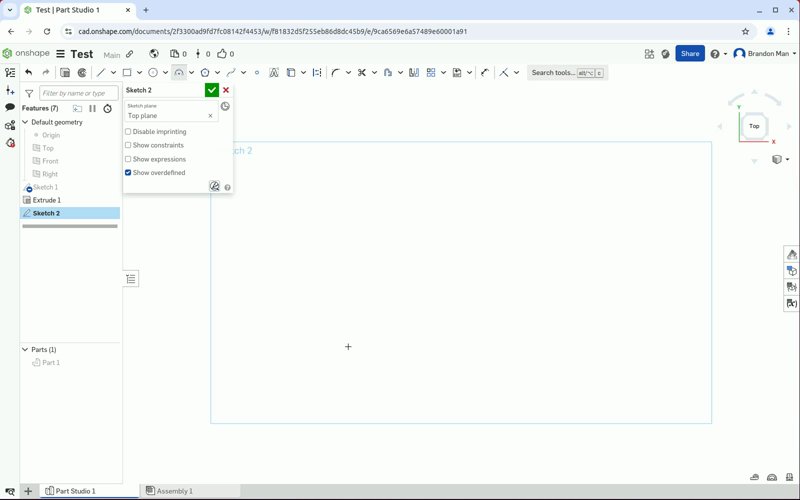
mouse_move(390, 388)
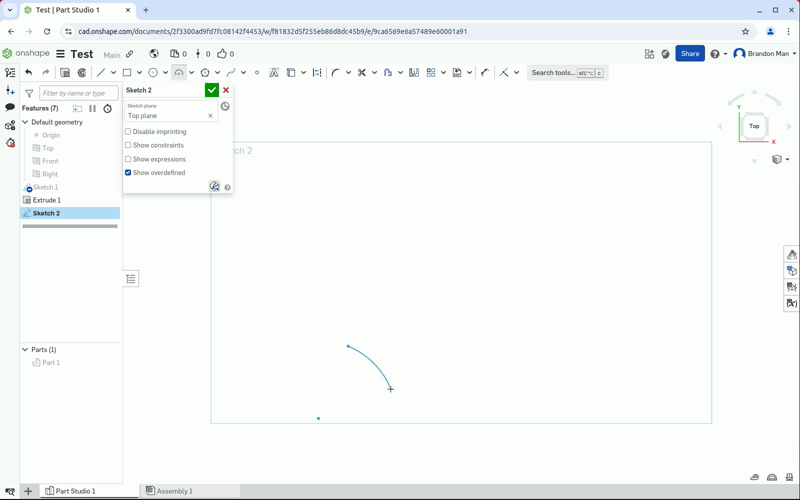
click(390, 388)
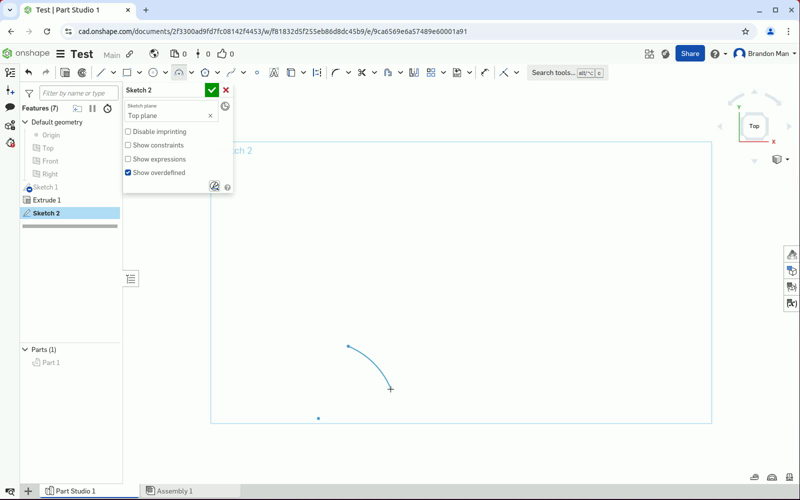
mouse_move(360, 376)
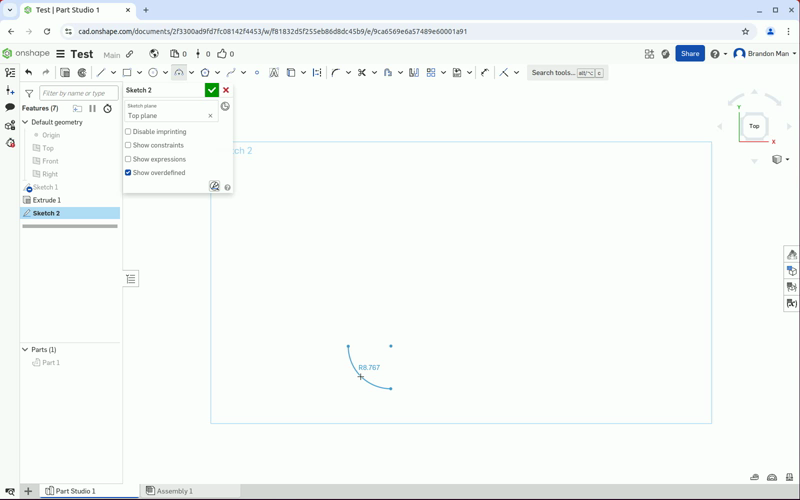
click(360, 376)
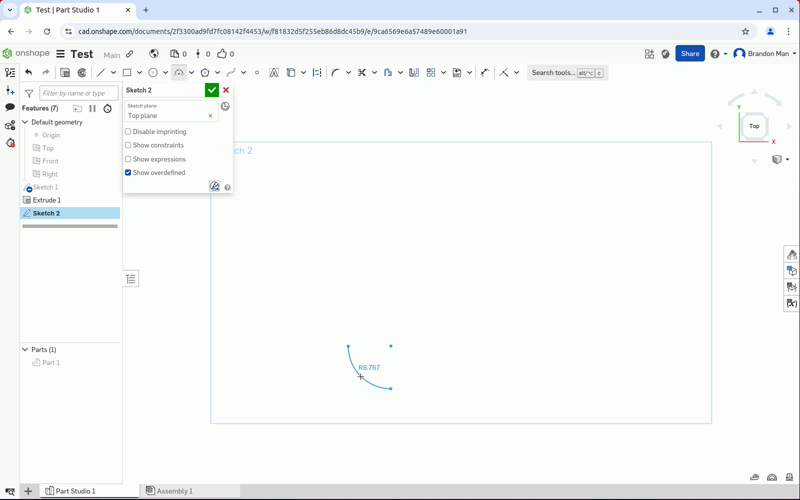
key_up(shift)
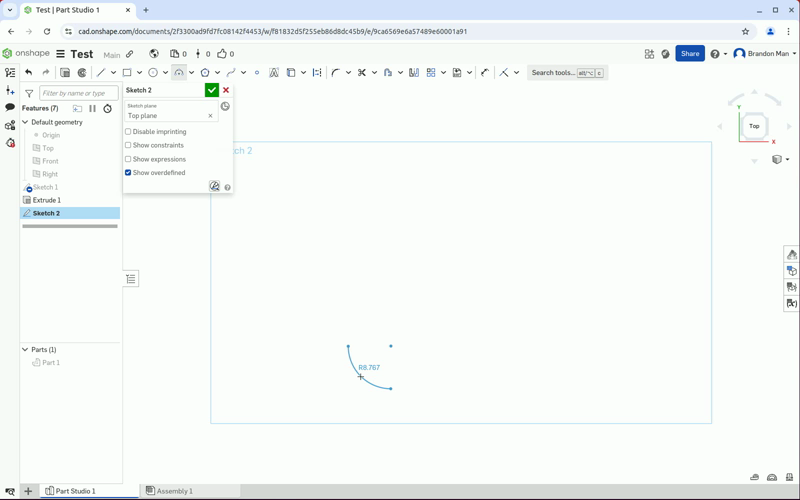
key(esc)
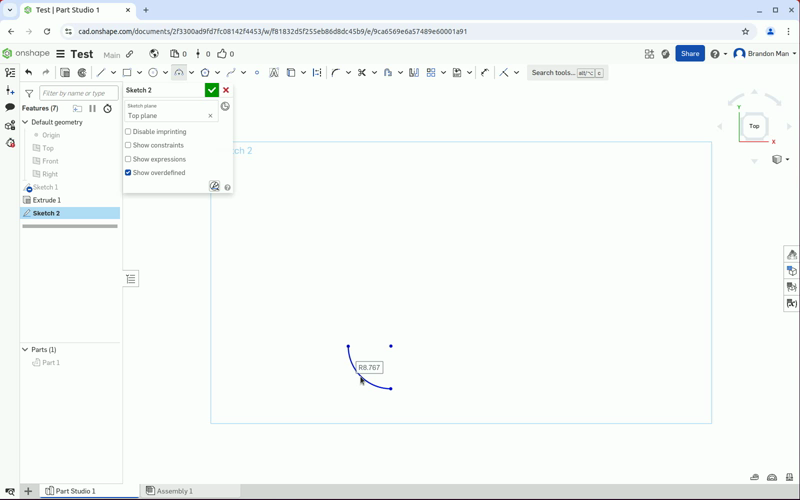
key(l)
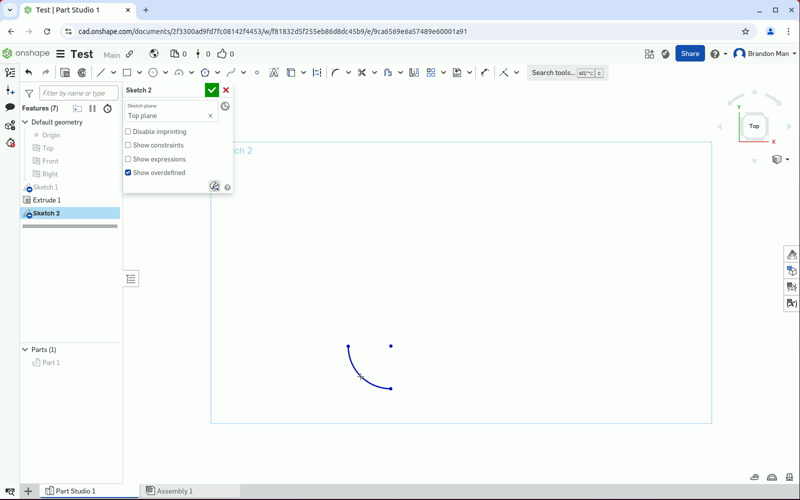
mouse_move(390, 388)
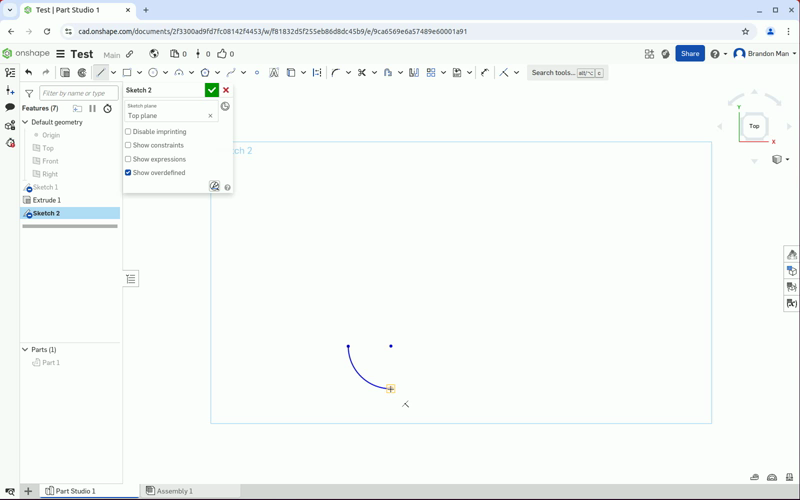
click(390, 388)
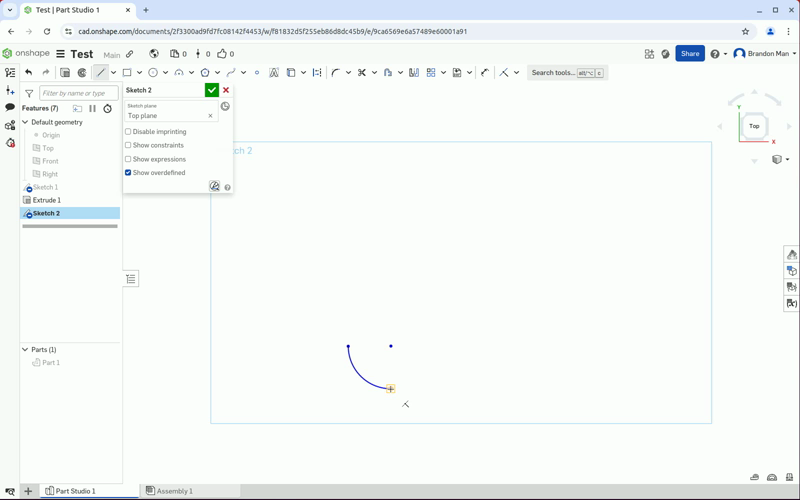
key_down(shift)
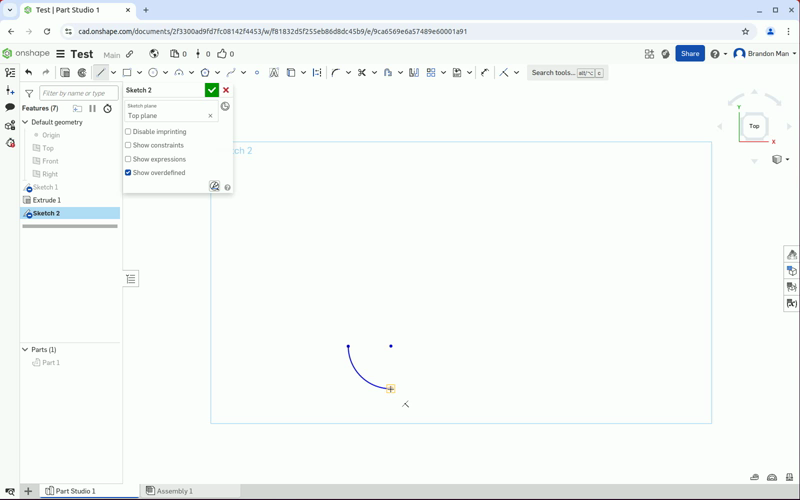
mouse_move(529, 388)
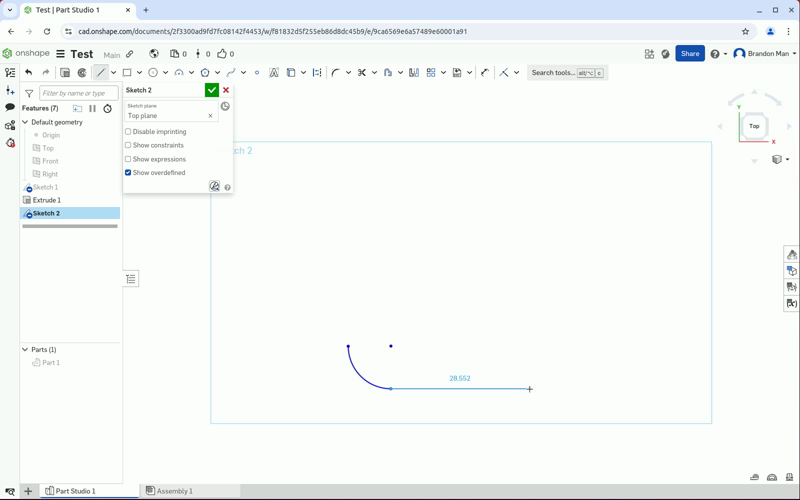
click(529, 388)
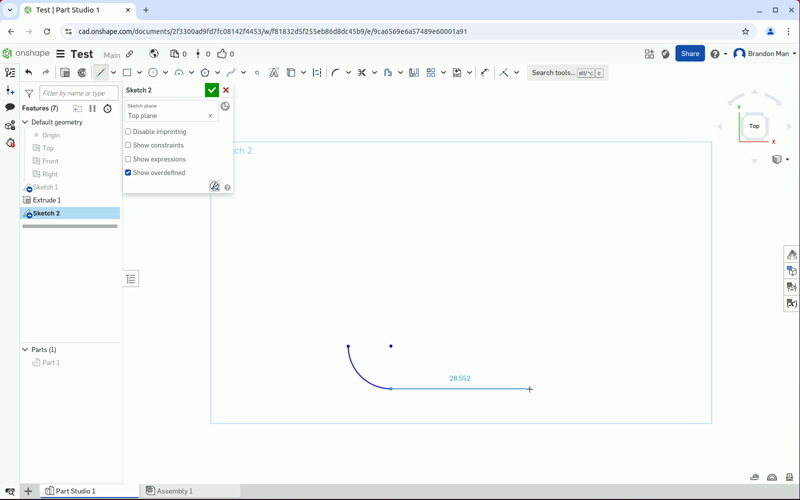
key_up(shift)
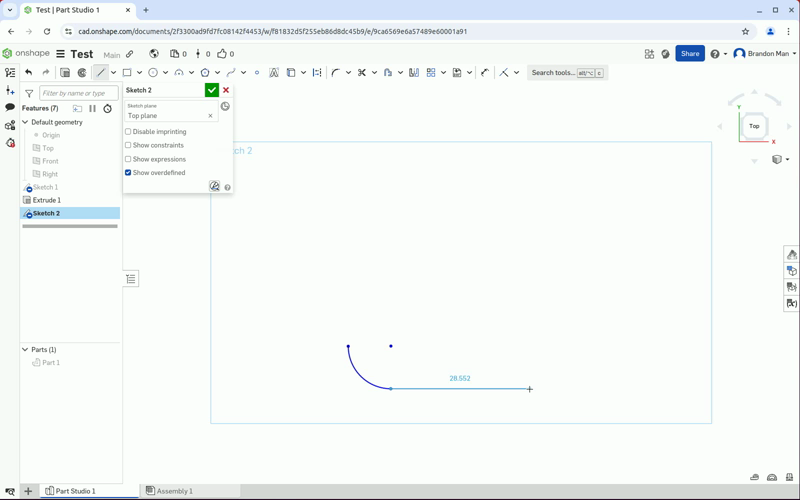
key(esc)
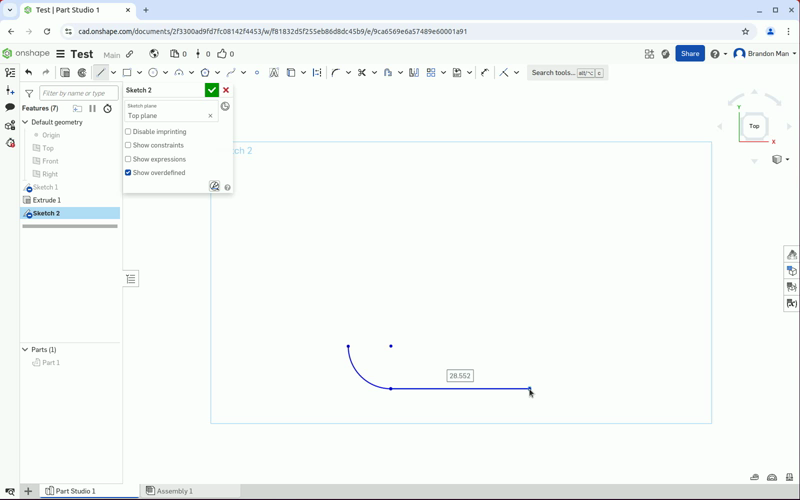
key(a)
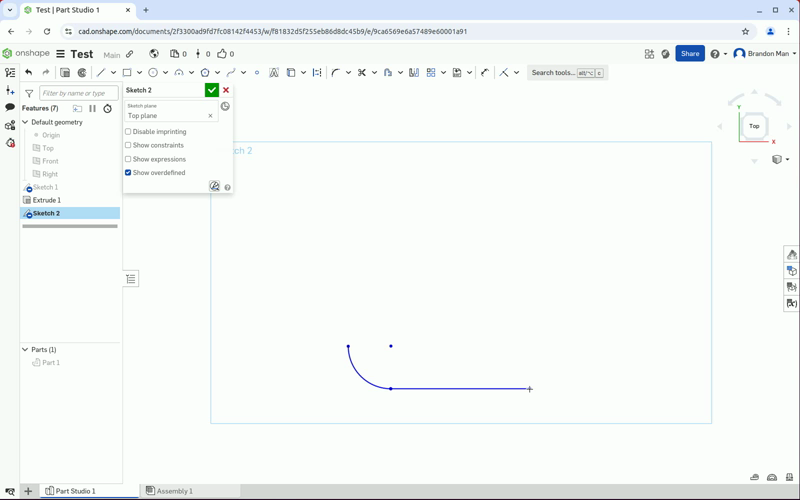
mouse_move(529, 388)
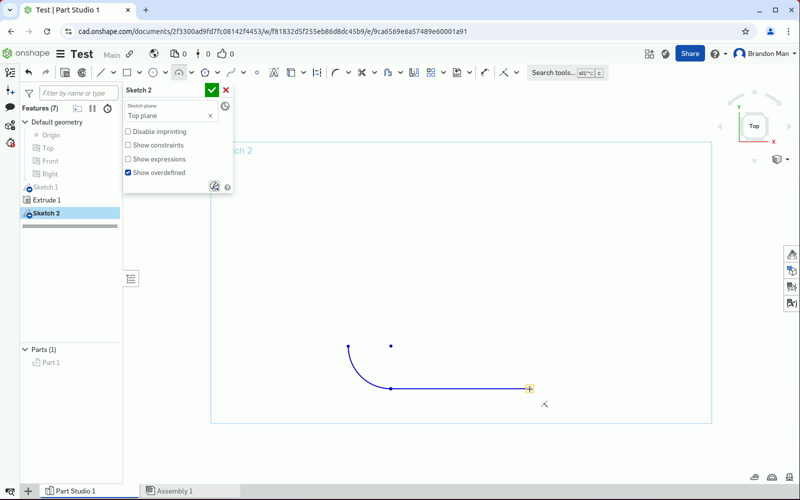
click(529, 388)
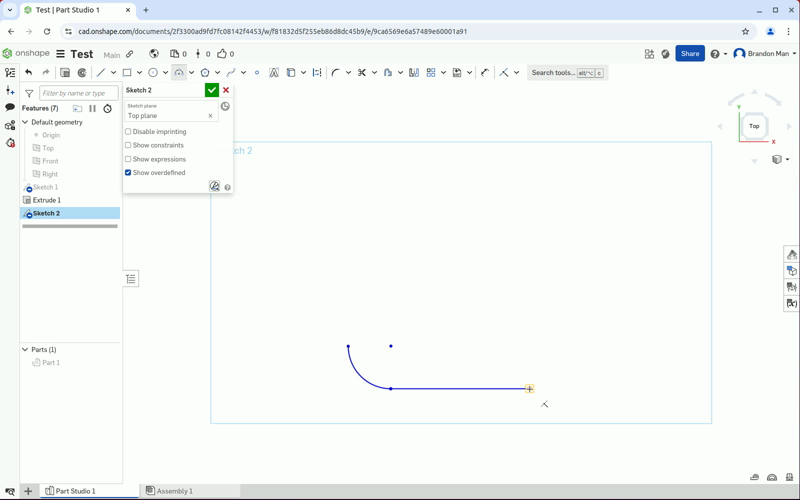
key_down(shift)
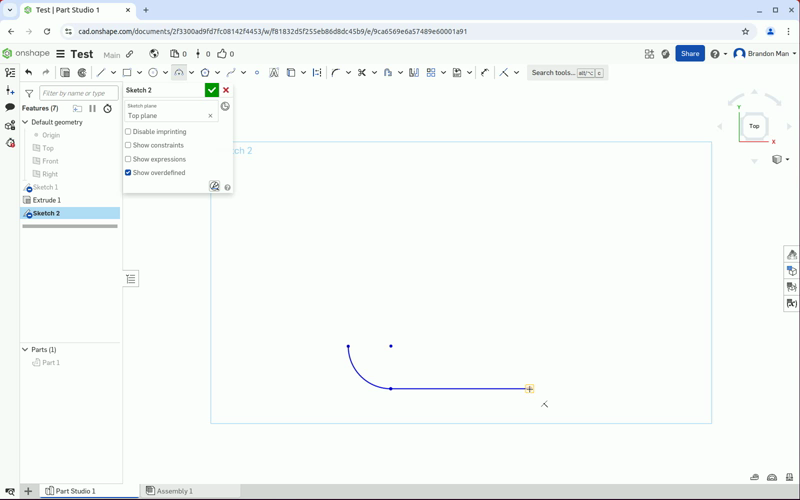
mouse_move(572, 346)
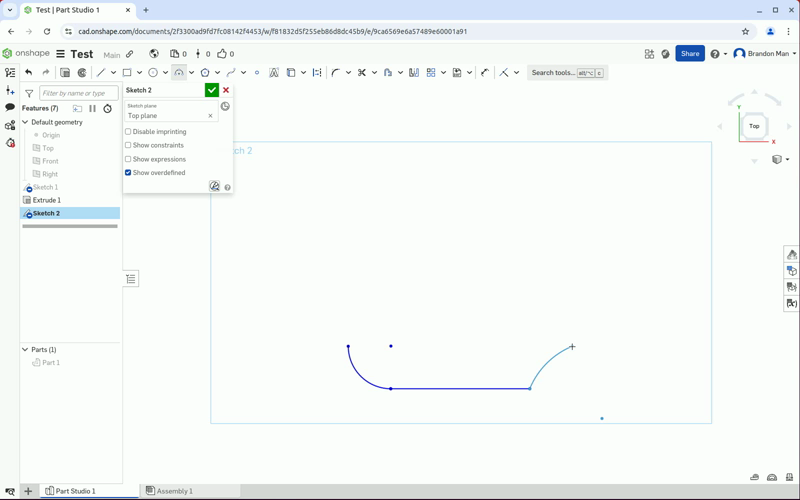
click(572, 346)
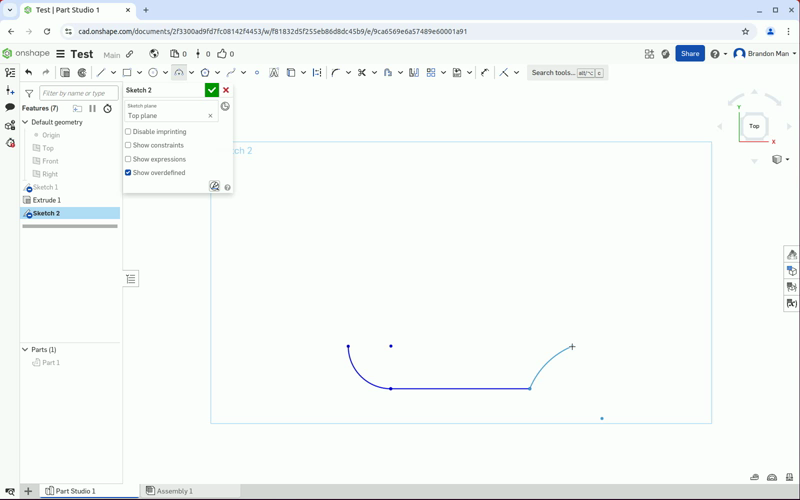
mouse_move(559, 376)
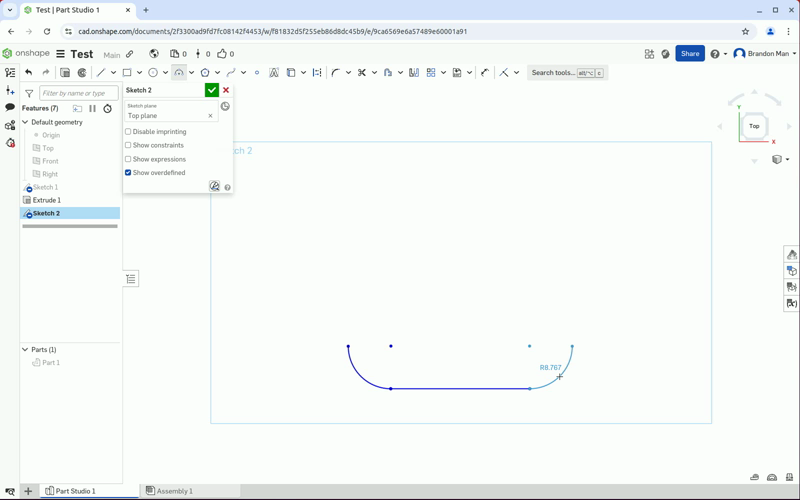
click(559, 376)
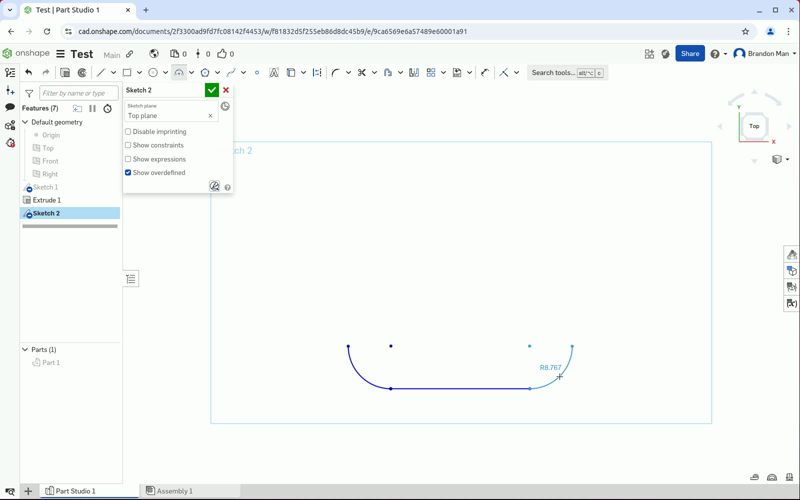
key_up(shift)
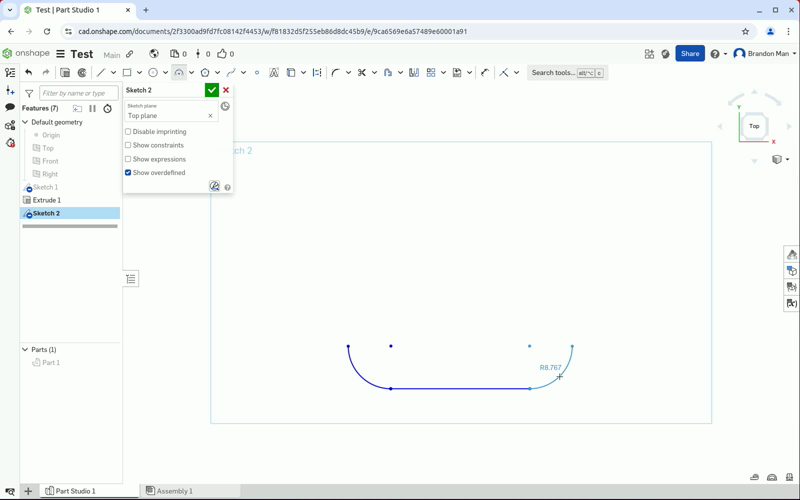
key(esc)
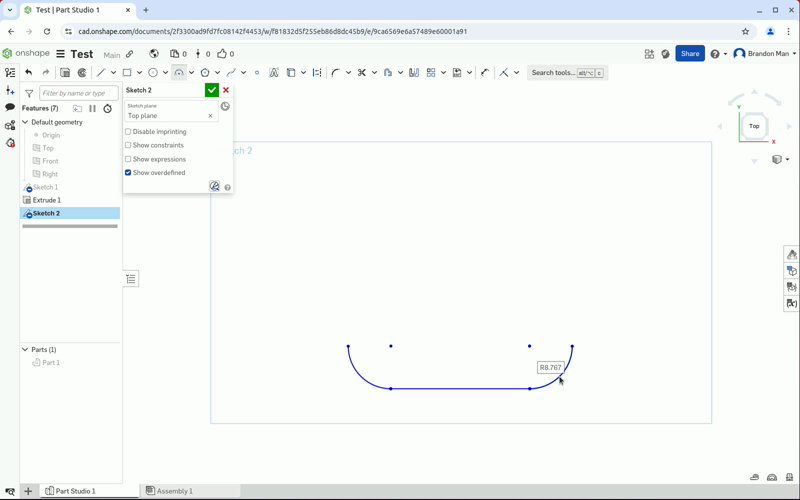
key(l)
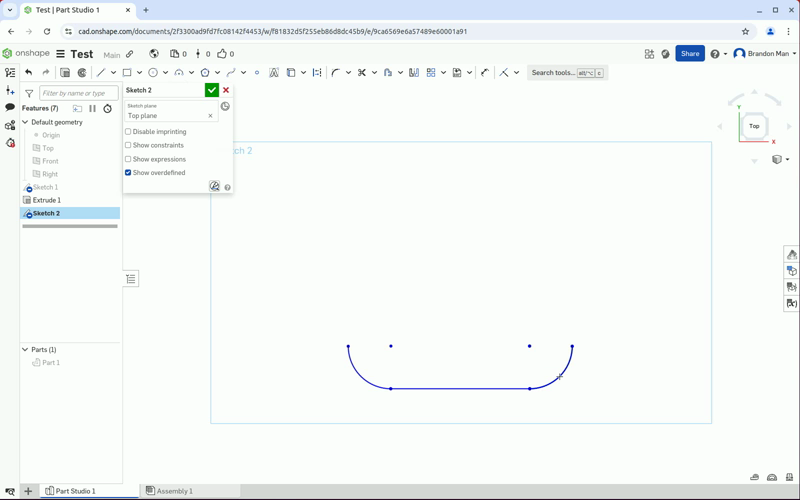
mouse_move(572, 346)
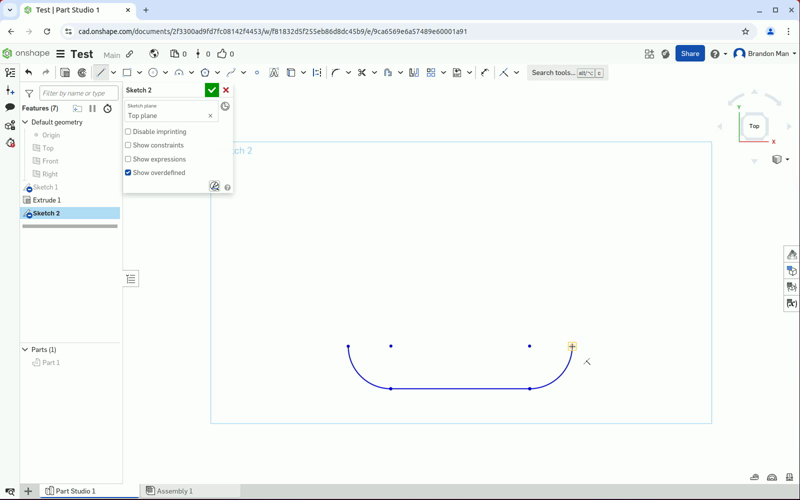
click(572, 346)
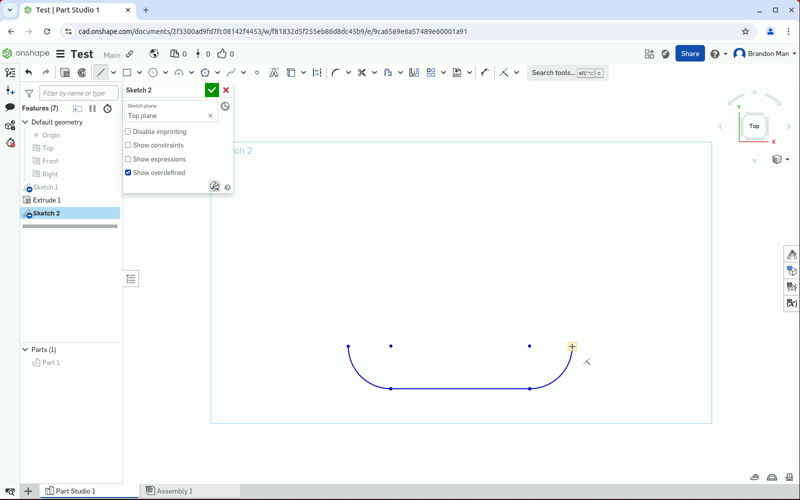
key_down(shift)
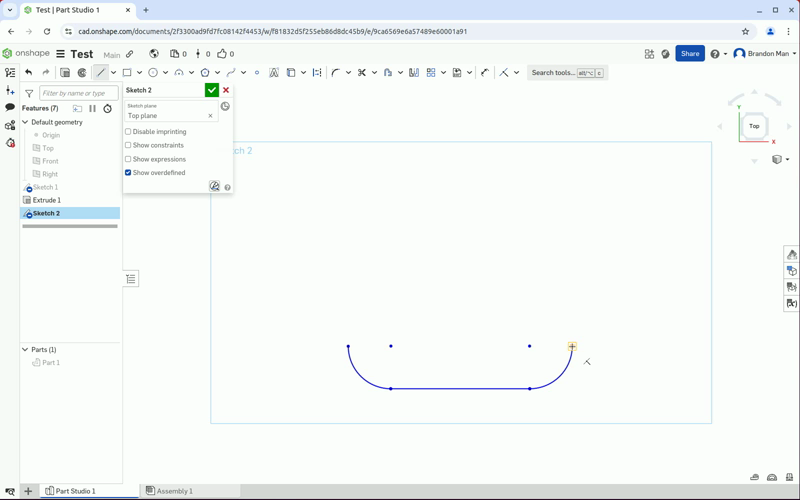
mouse_move(572, 219)
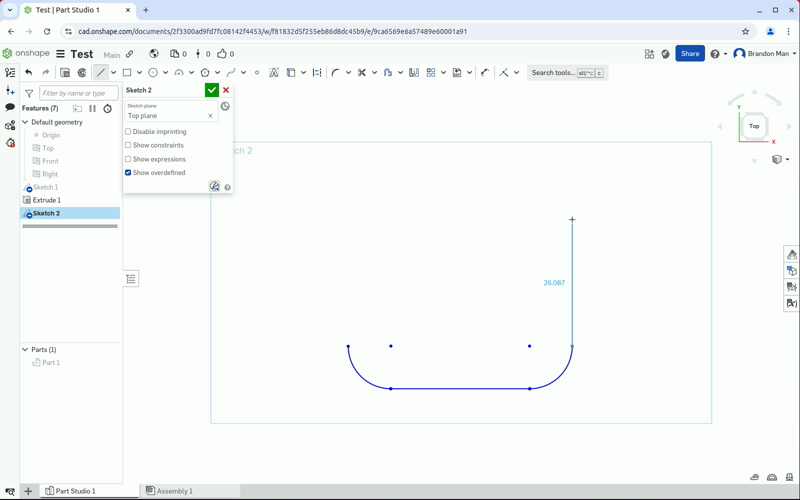
click(572, 219)
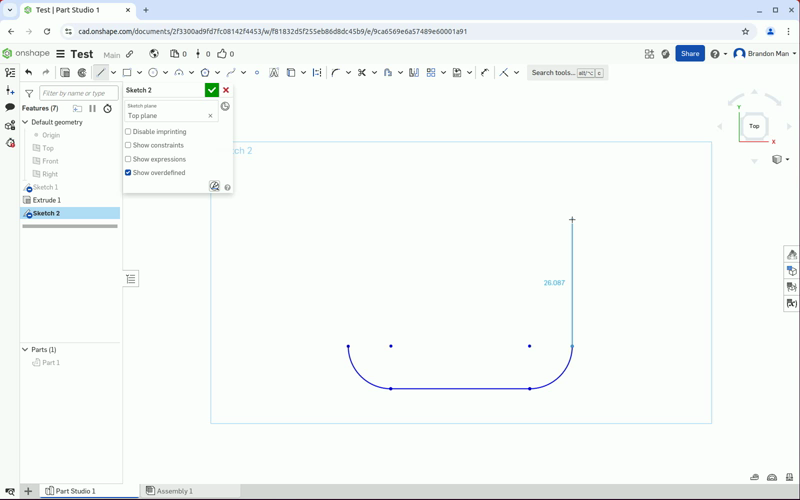
key_up(shift)
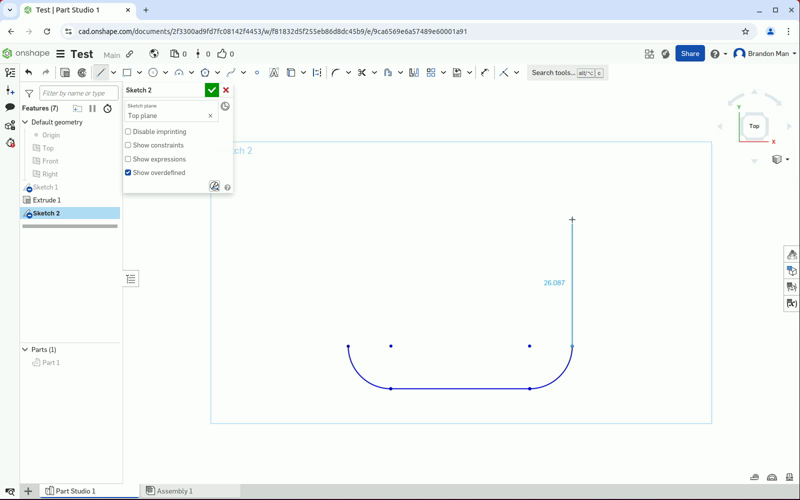
key(esc)
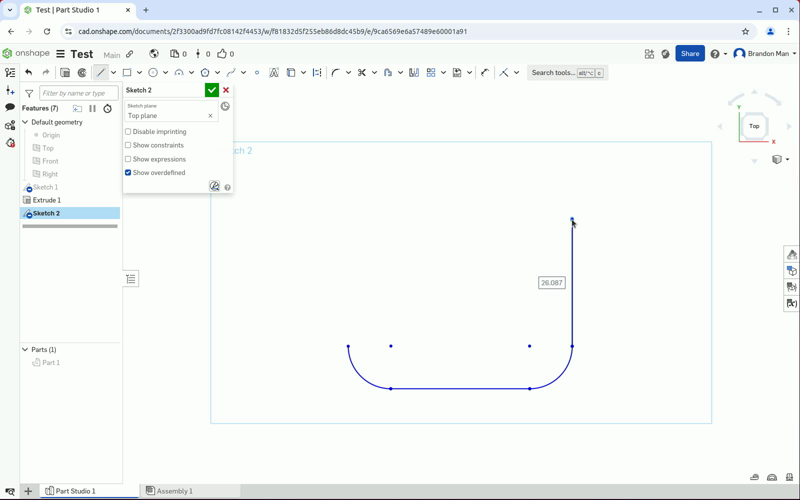
key(a)
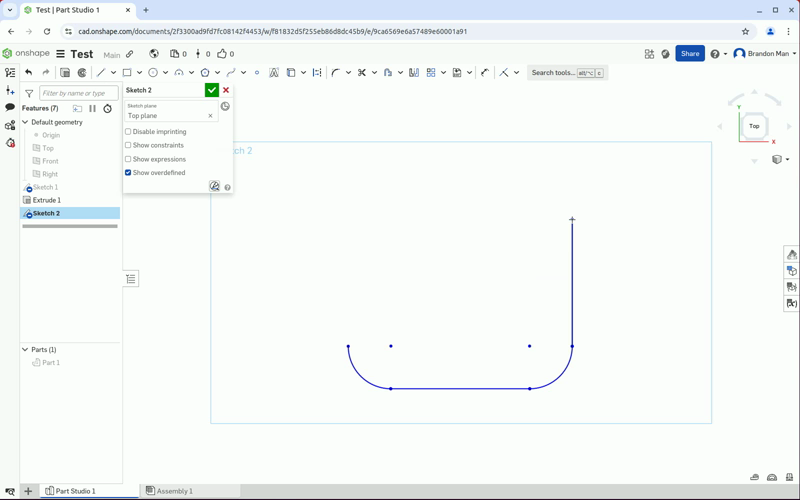
mouse_move(572, 219)
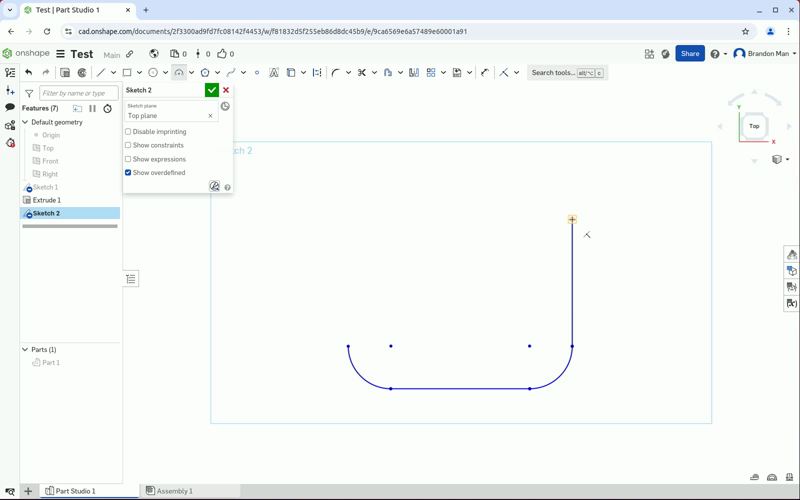
click(572, 219)
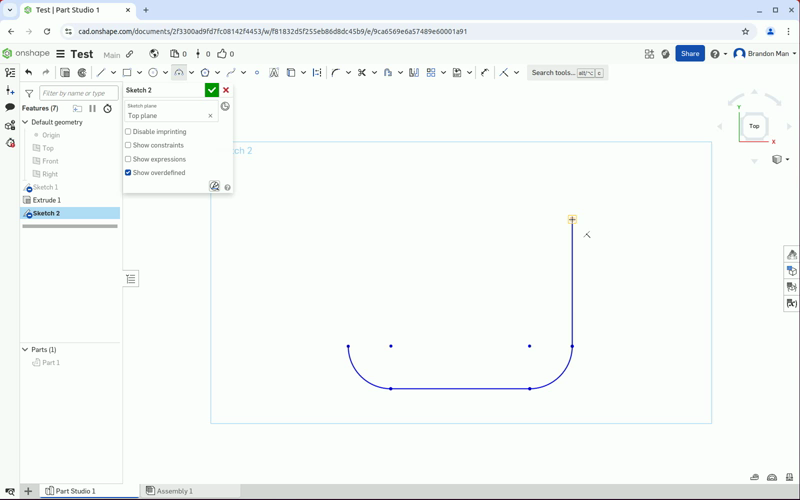
key_down(shift)
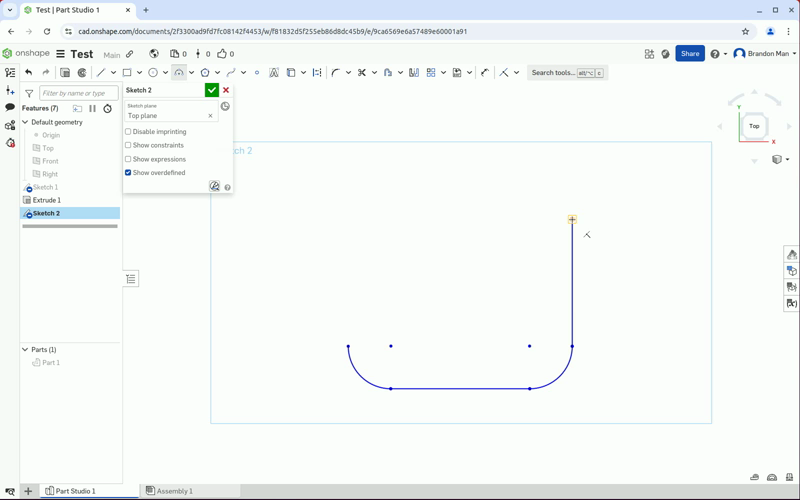
mouse_move(529, 176)
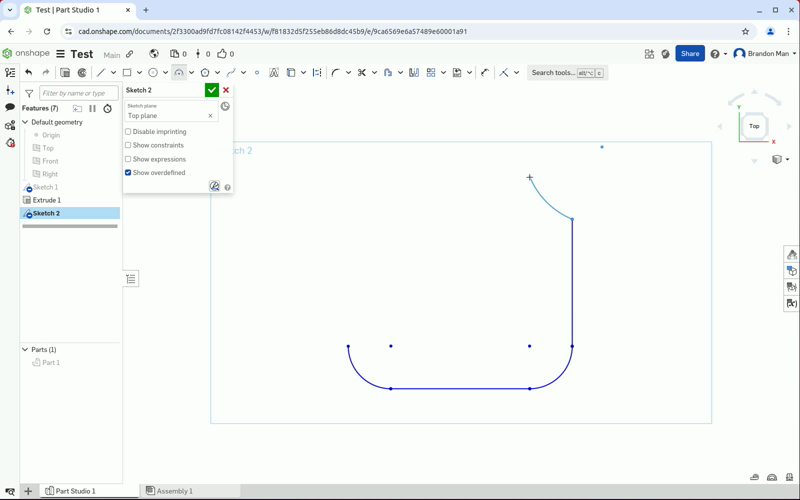
click(529, 176)
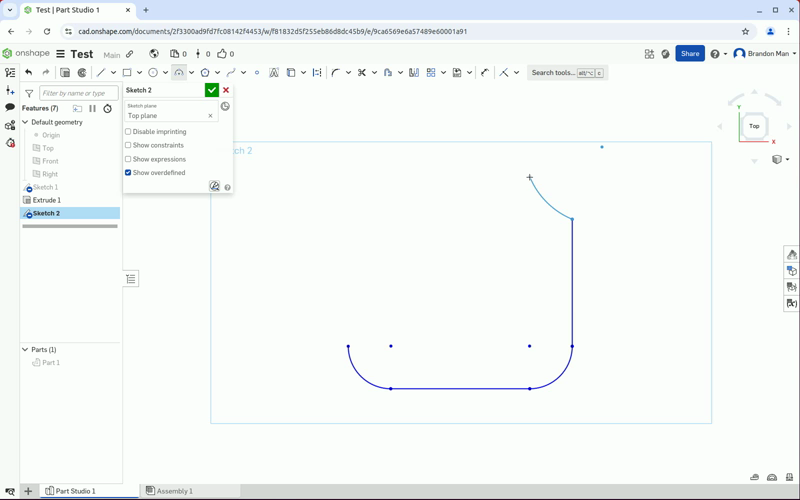
mouse_move(559, 189)
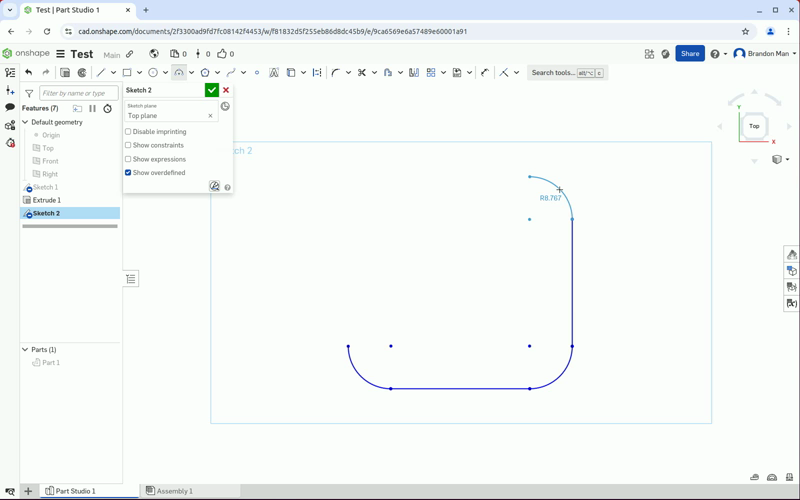
click(559, 189)
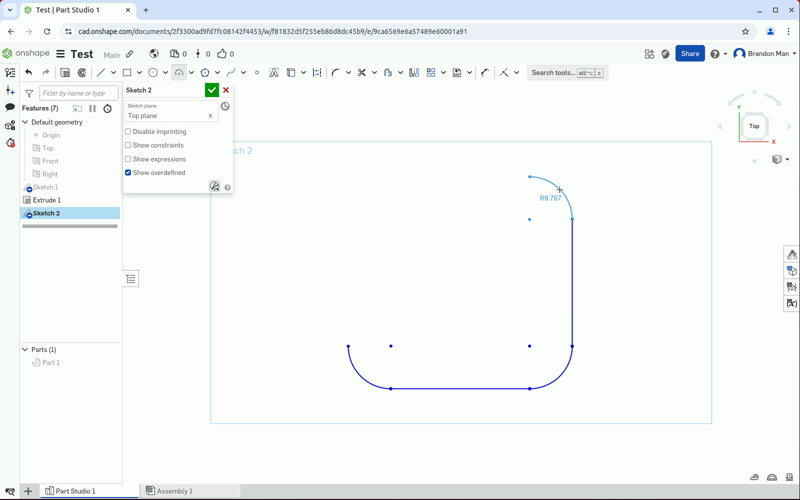
key_up(shift)
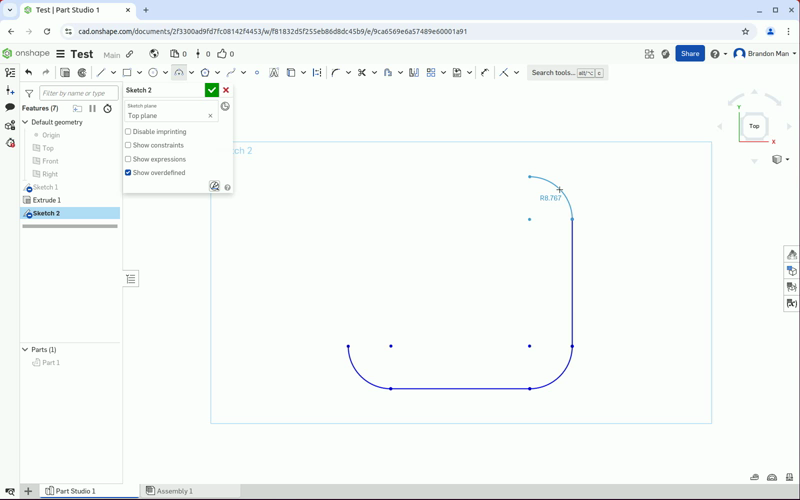
key(esc)
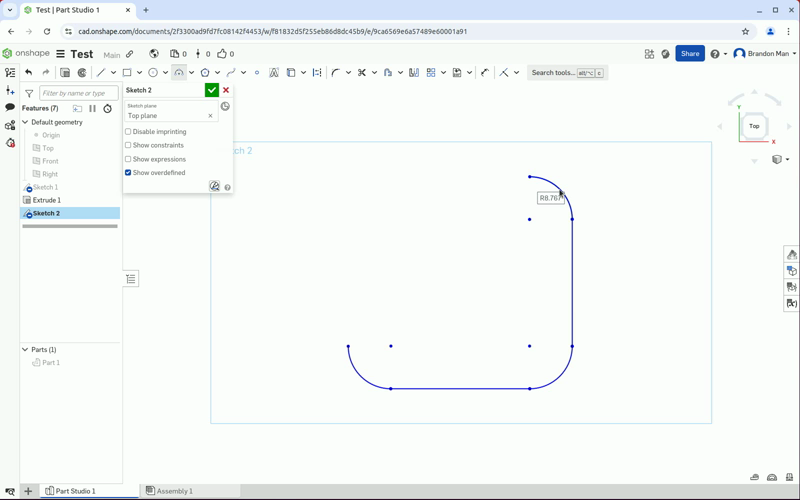
key(l)
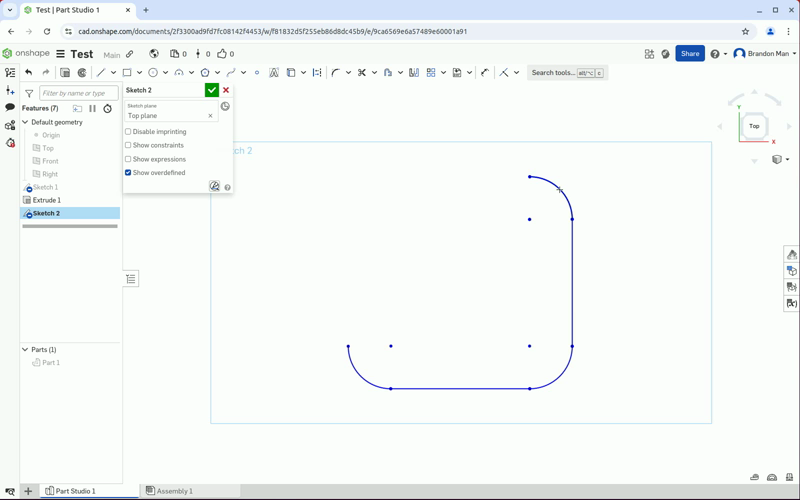
mouse_move(529, 176)
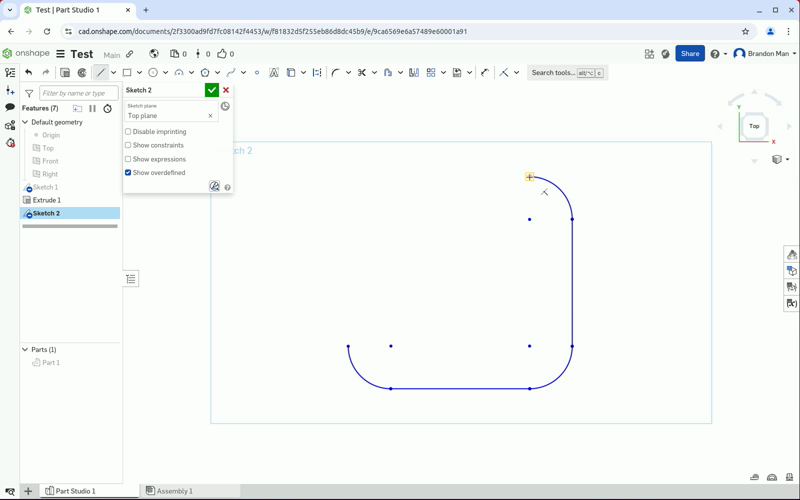
click(529, 176)
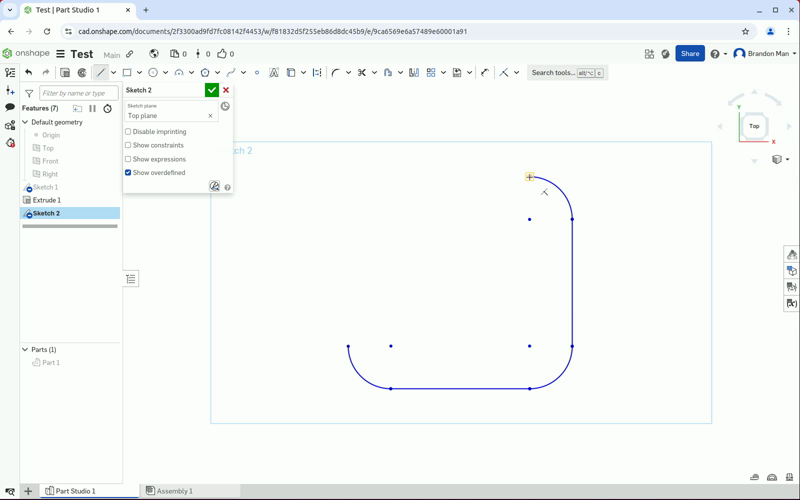
key_down(shift)
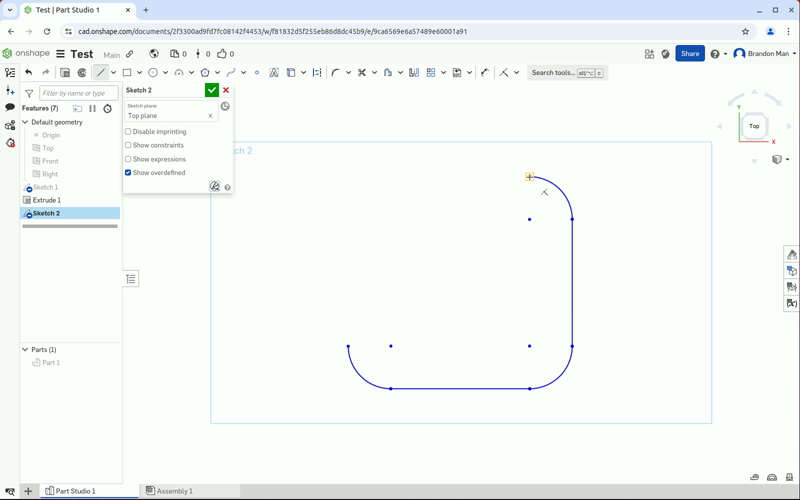
mouse_move(390, 176)
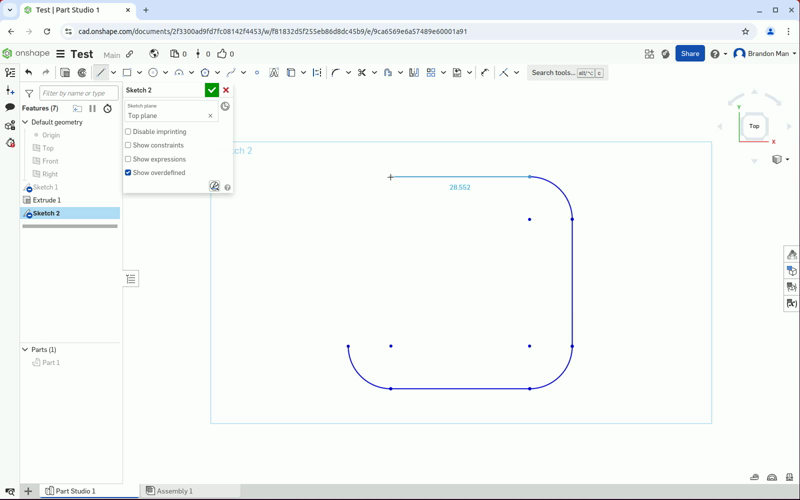
click(390, 176)
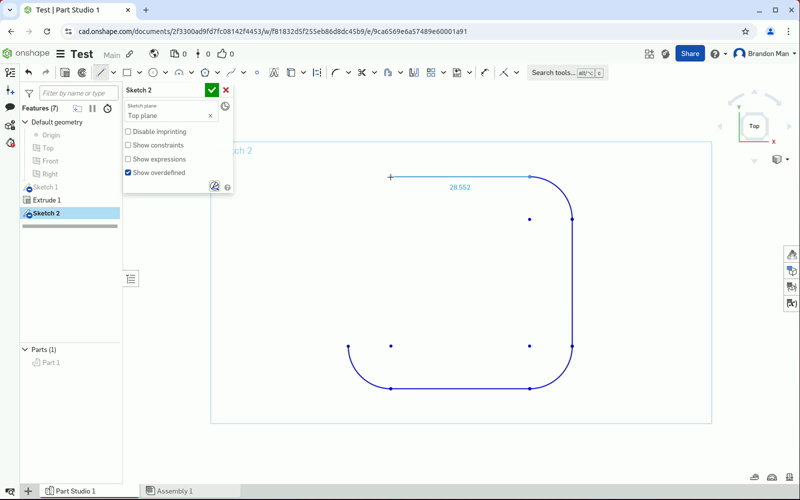
key_up(shift)
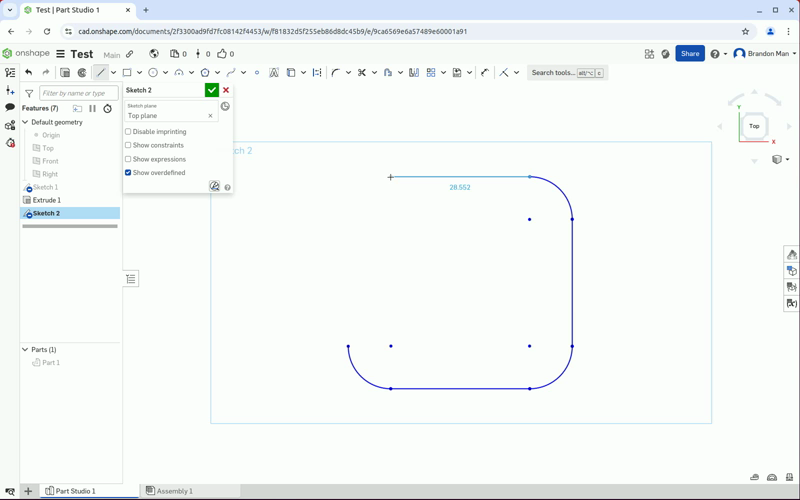
key(esc)
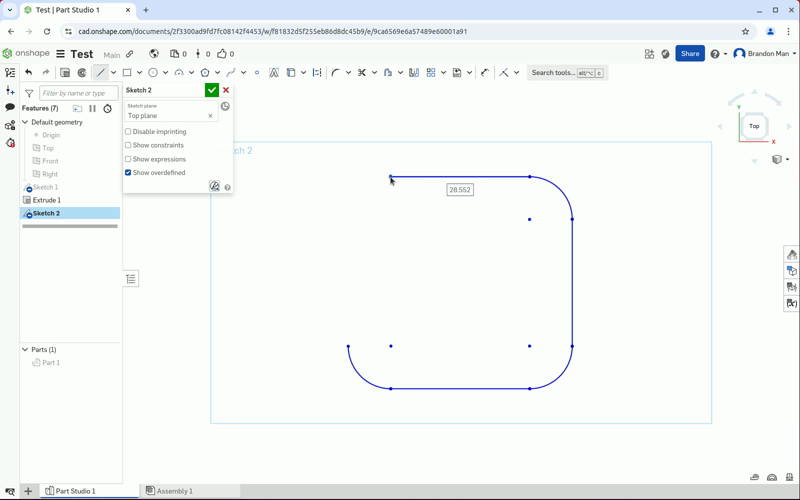
key(a)
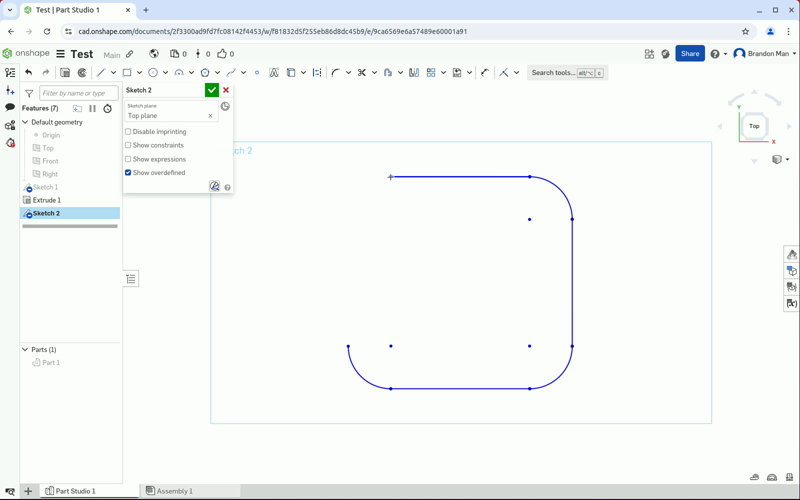
mouse_move(390, 176)
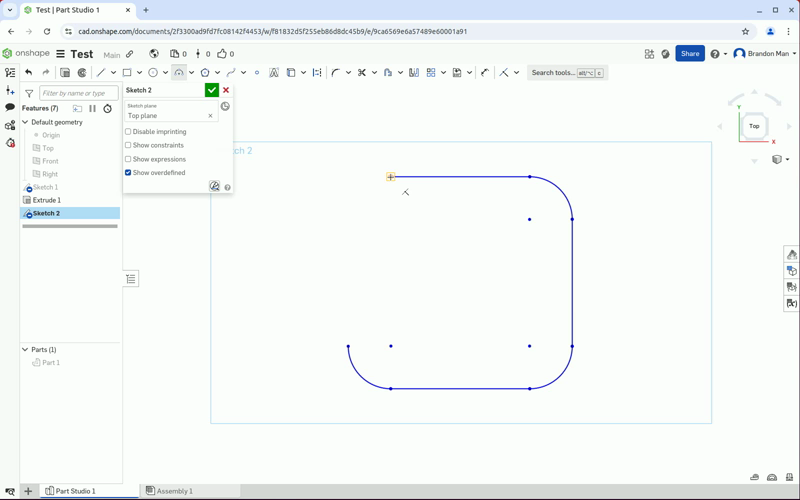
click(390, 176)
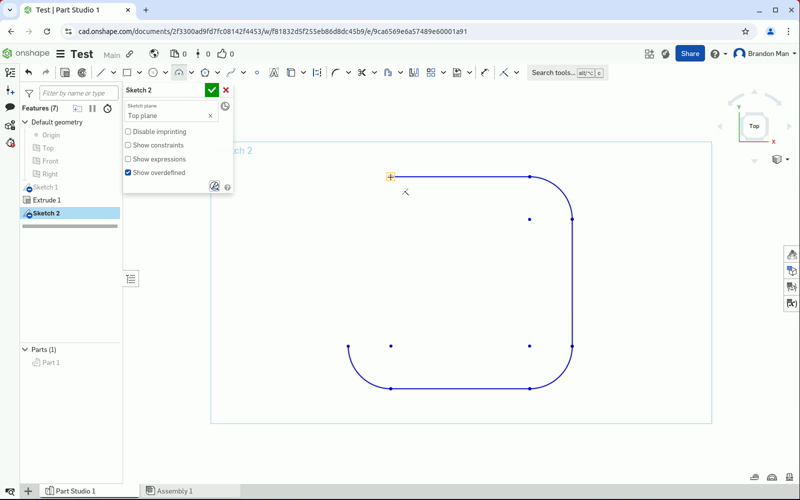
key_down(shift)
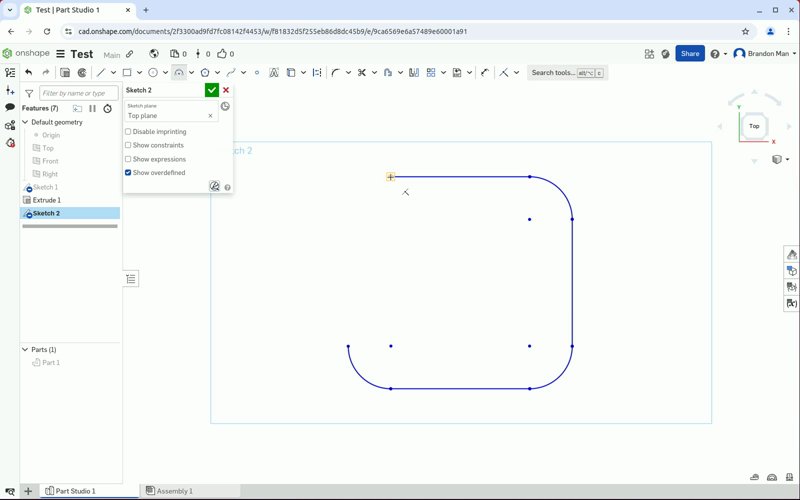
mouse_move(348, 219)
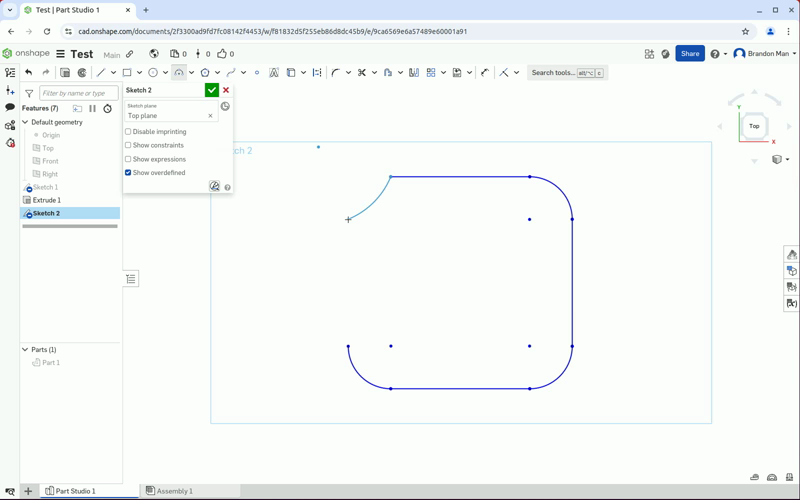
click(348, 219)
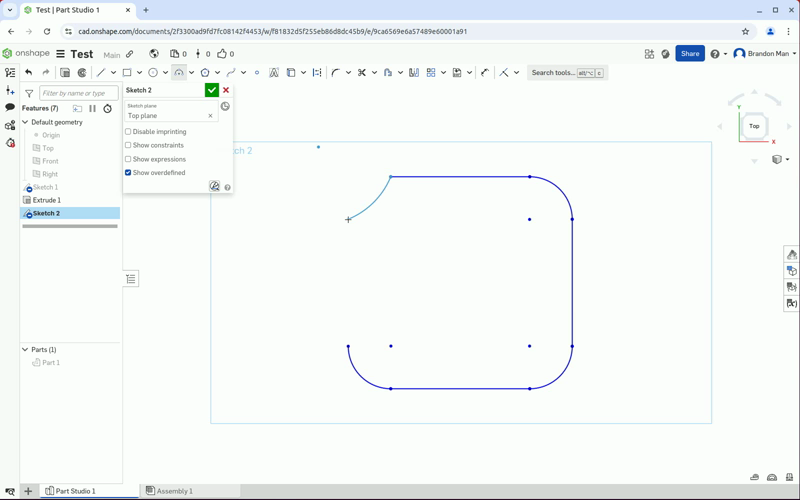
mouse_move(360, 189)
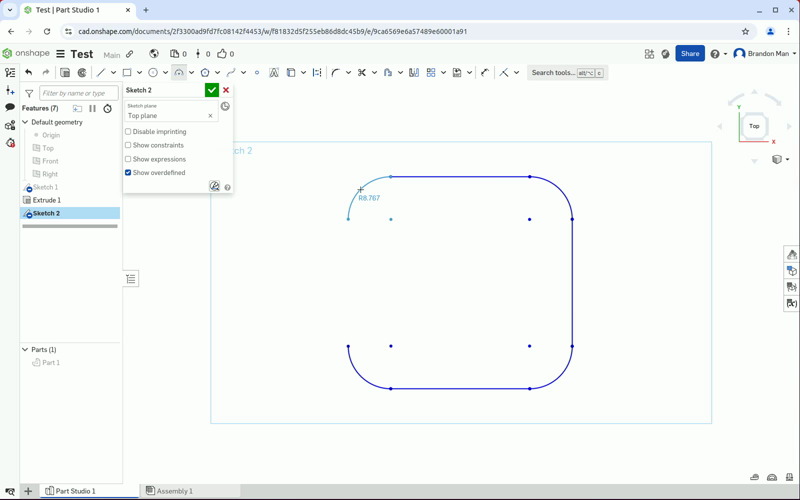
click(360, 189)
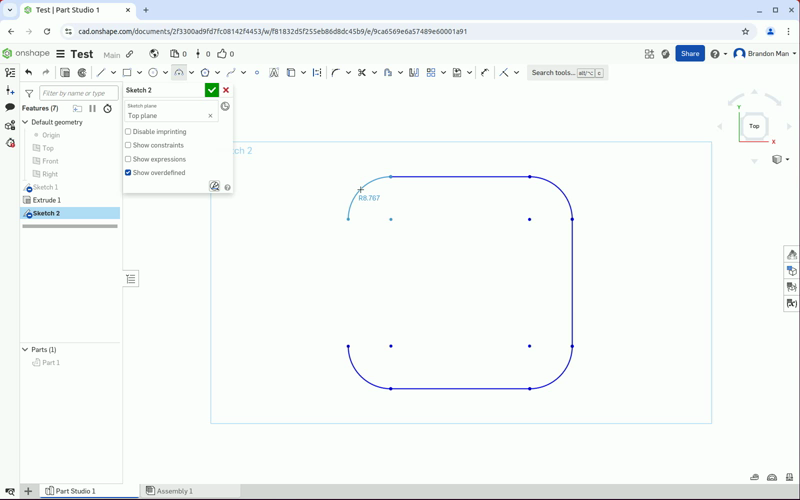
key_up(shift)
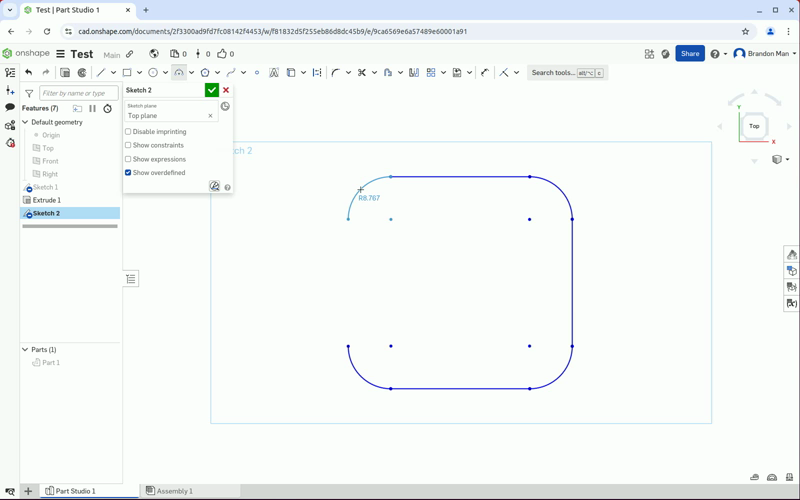
key(esc)
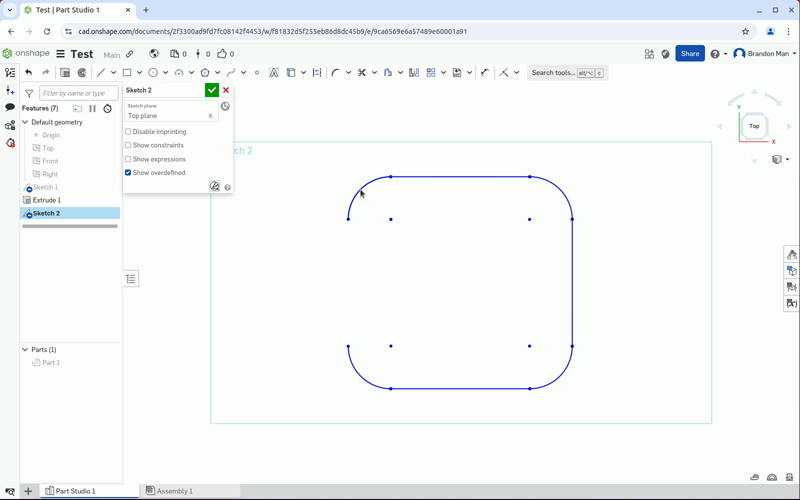
key(l)
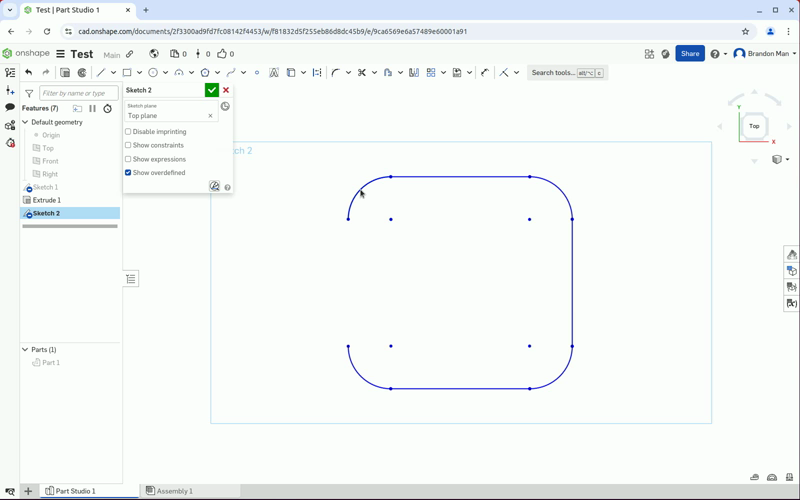
mouse_move(348, 219)
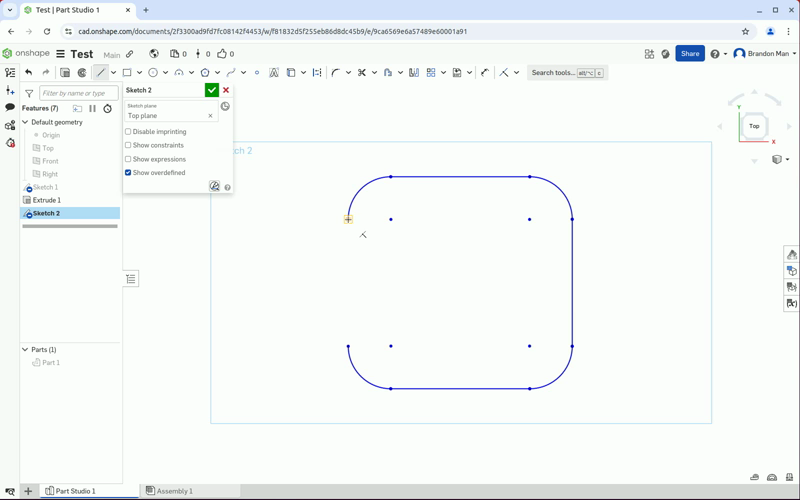
click(348, 219)
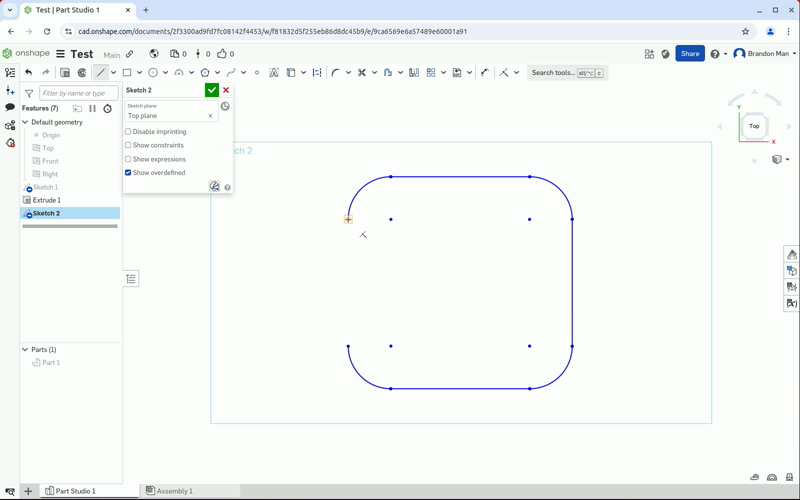
key_down(shift)
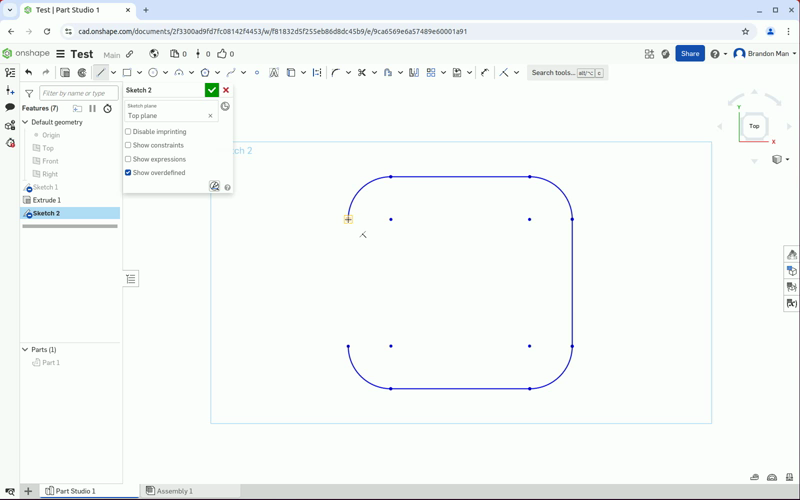
mouse_move(348, 346)
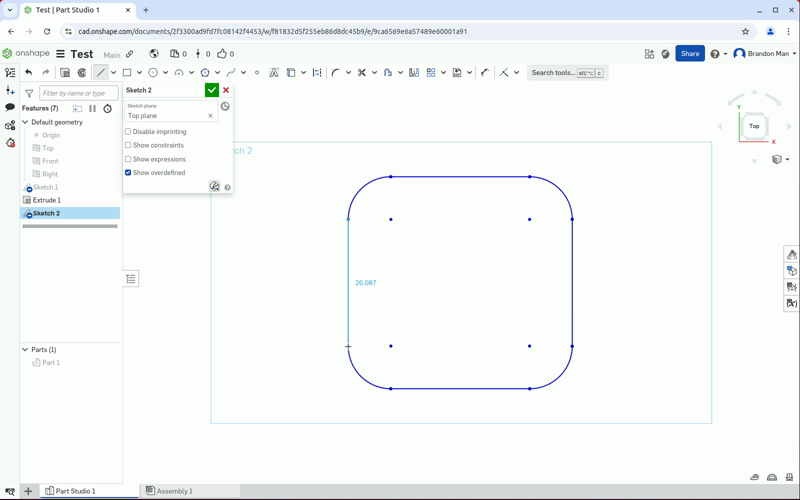
key_up(shift)
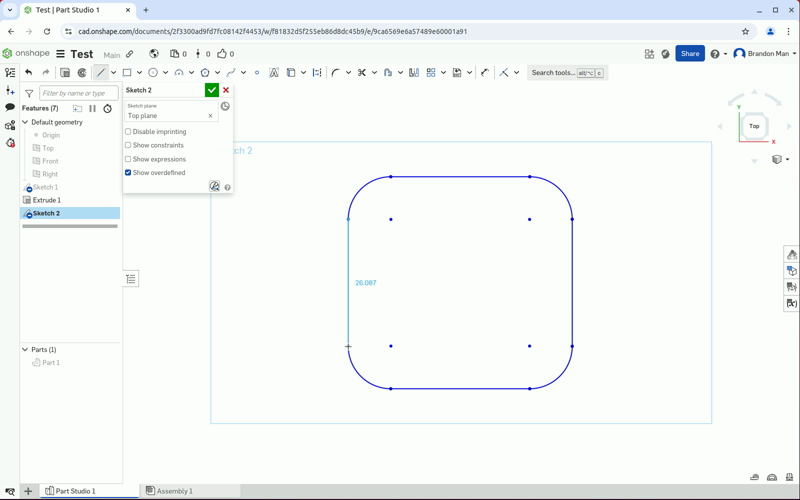
click(348, 346)
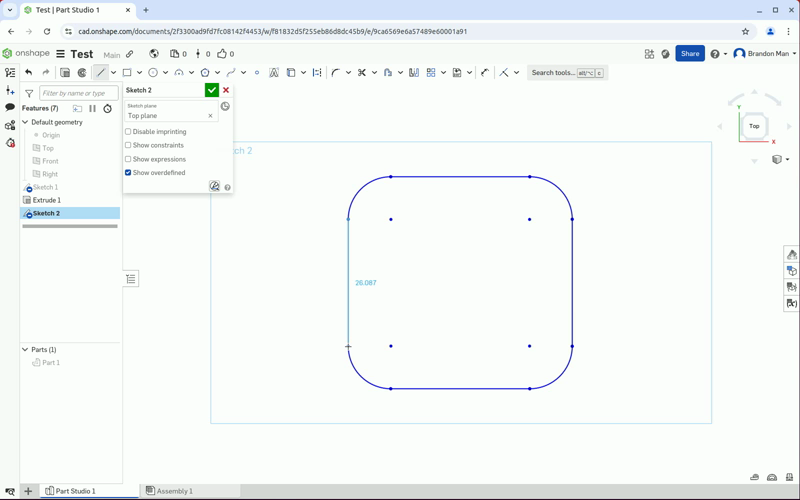
key(esc)
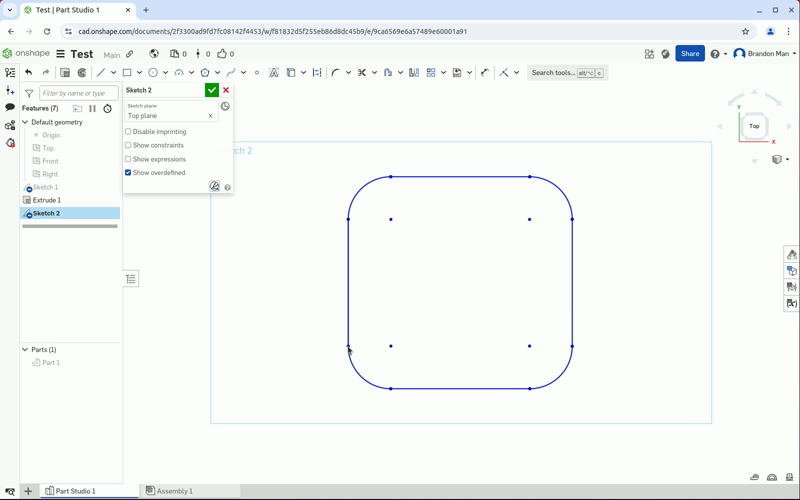
key(a)
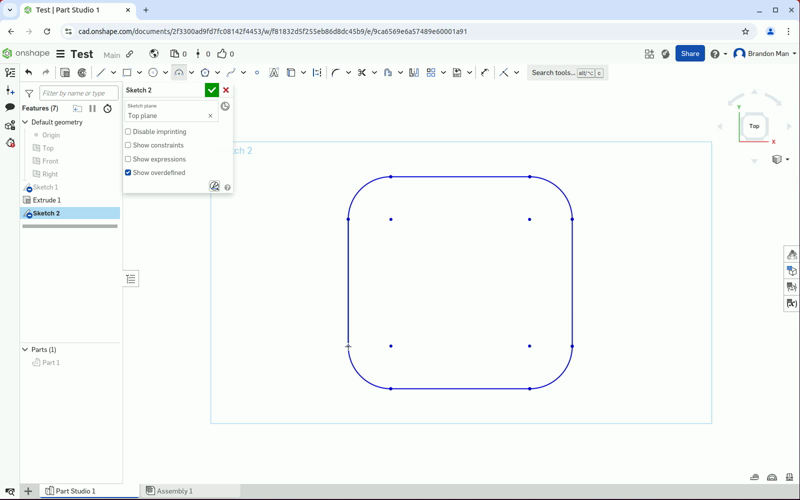
key_down(shift)
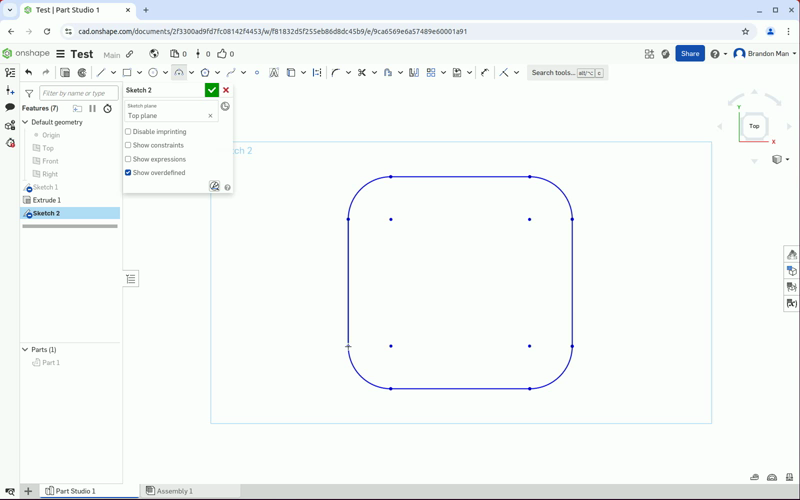
mouse_move(357, 346)
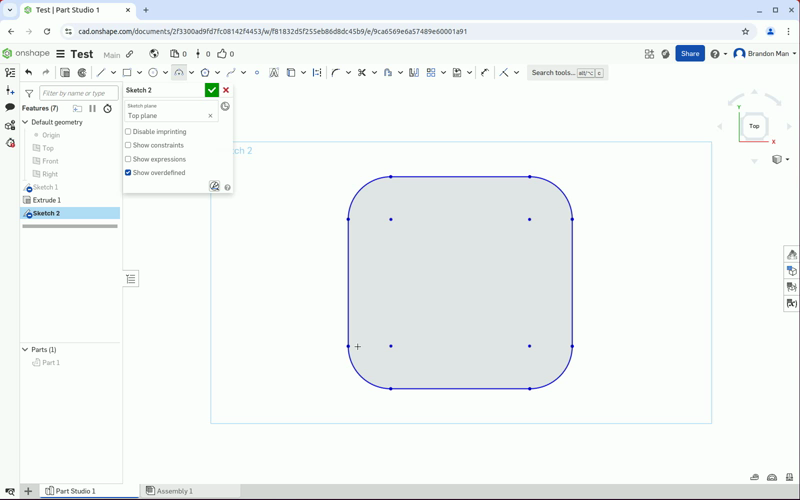
click(357, 346)
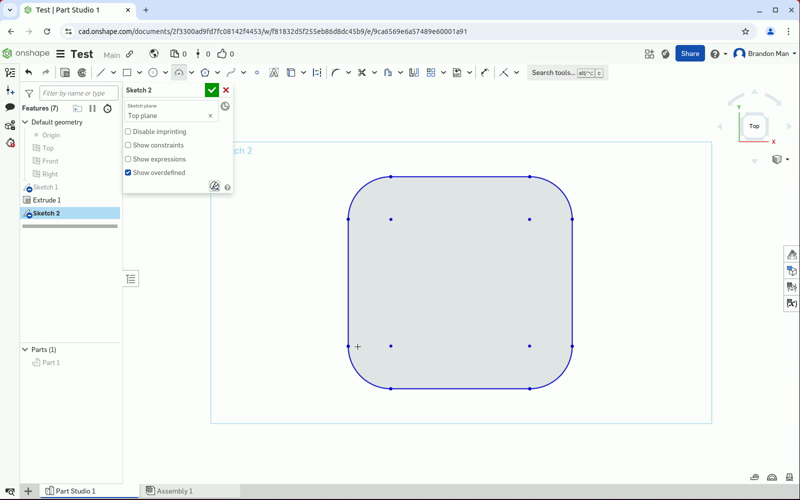
key_up(shift)
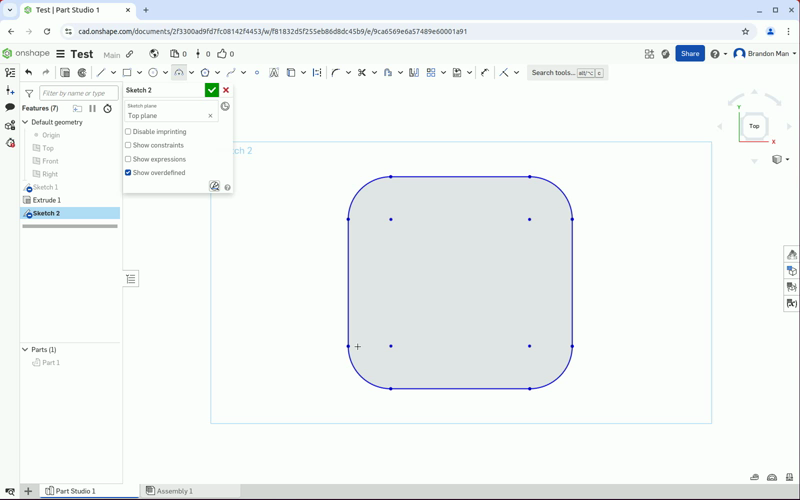
key_down(shift)
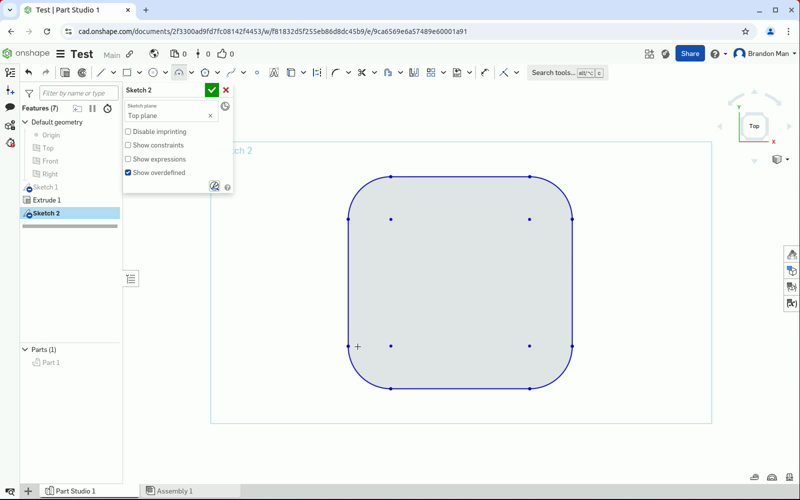
mouse_move(390, 376)
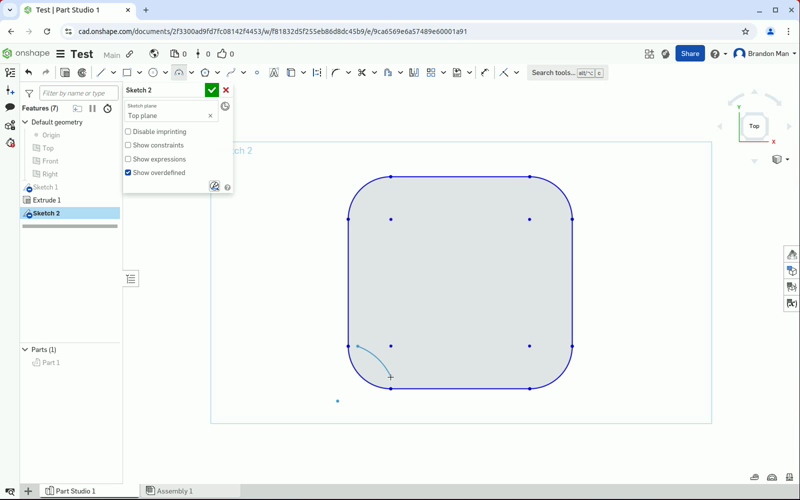
click(390, 376)
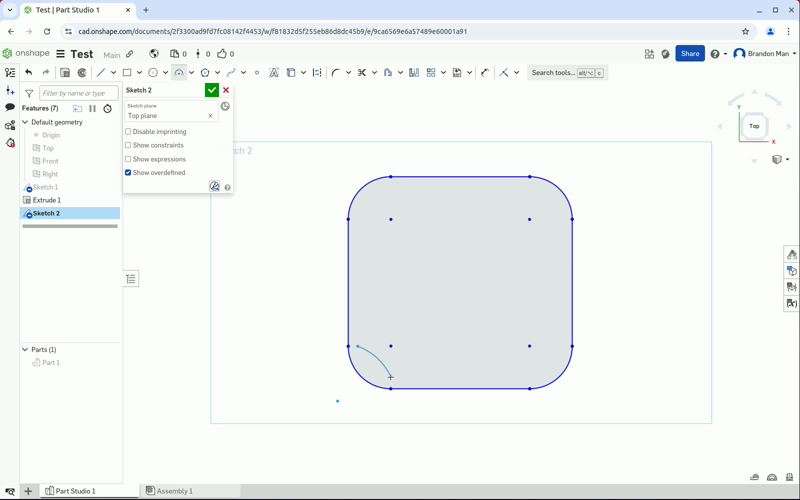
mouse_move(367, 368)
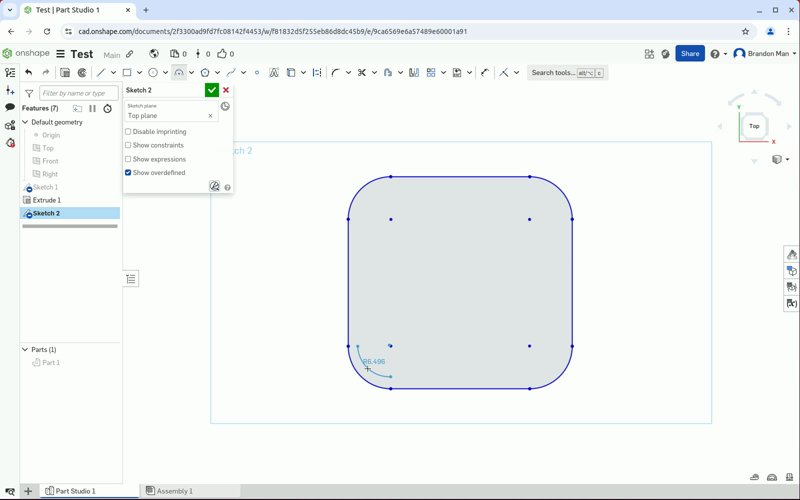
click(367, 368)
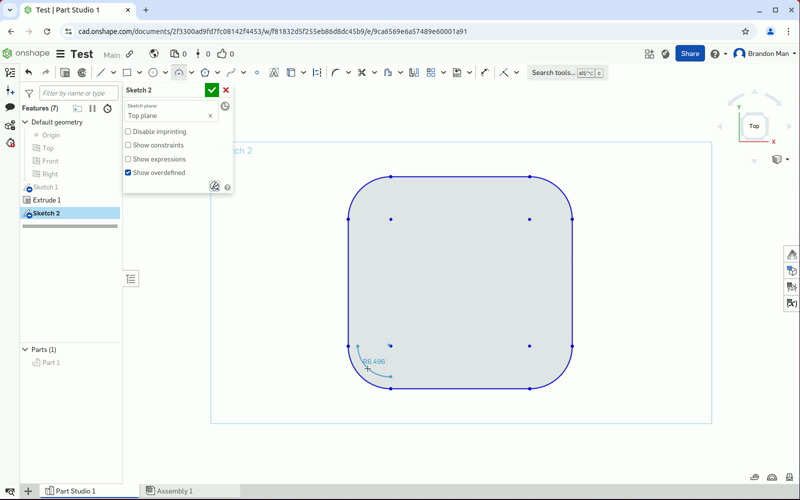
key_up(shift)
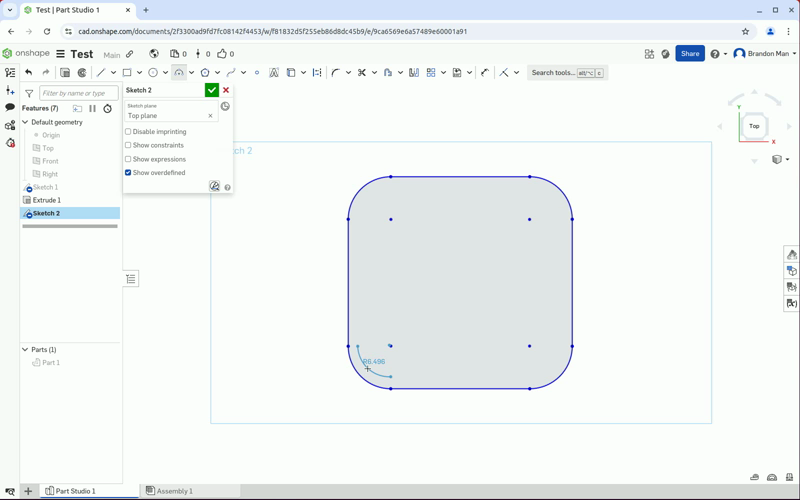
key(esc)
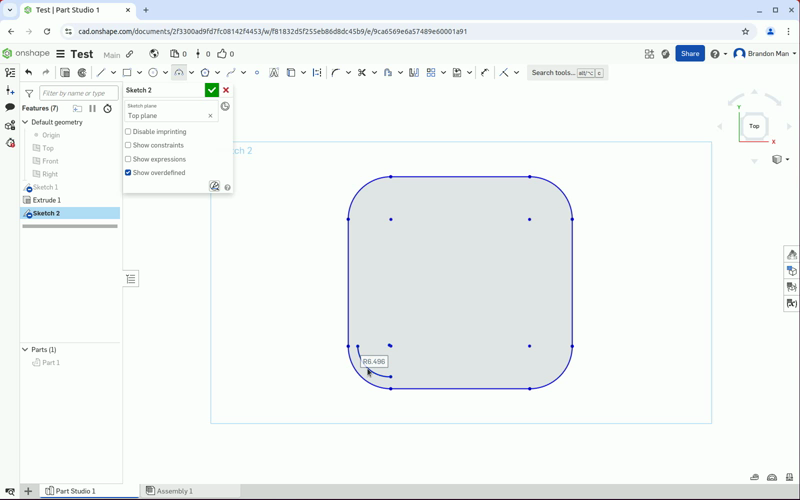
key(l)
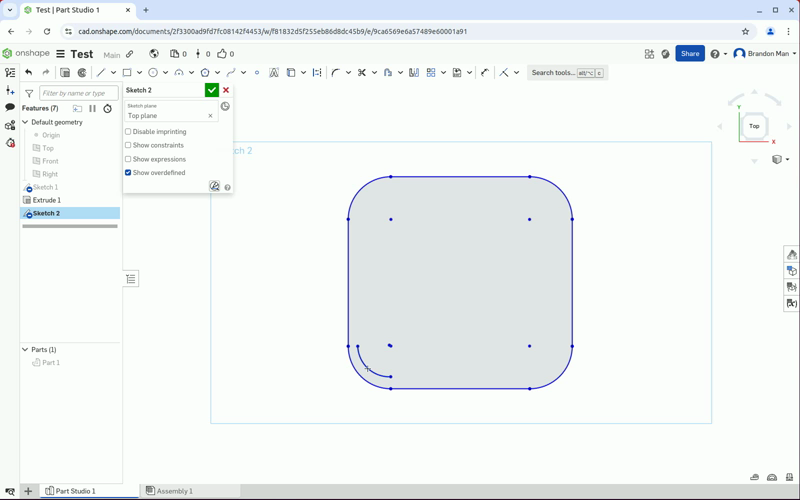
mouse_move(390, 376)
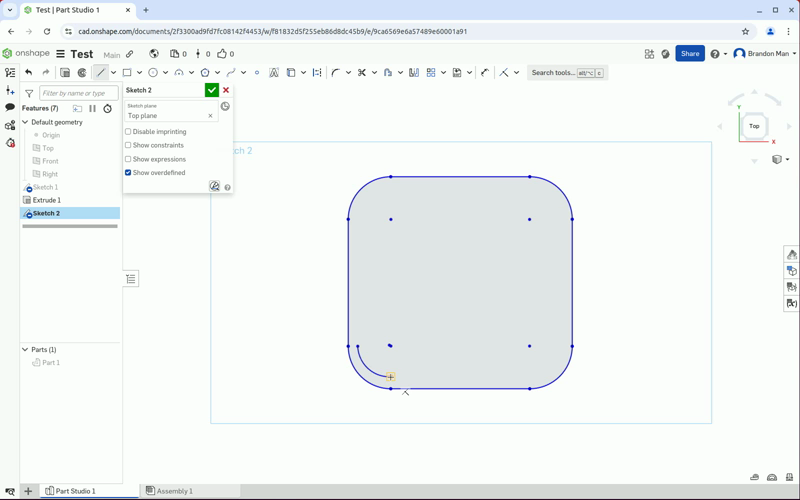
click(390, 376)
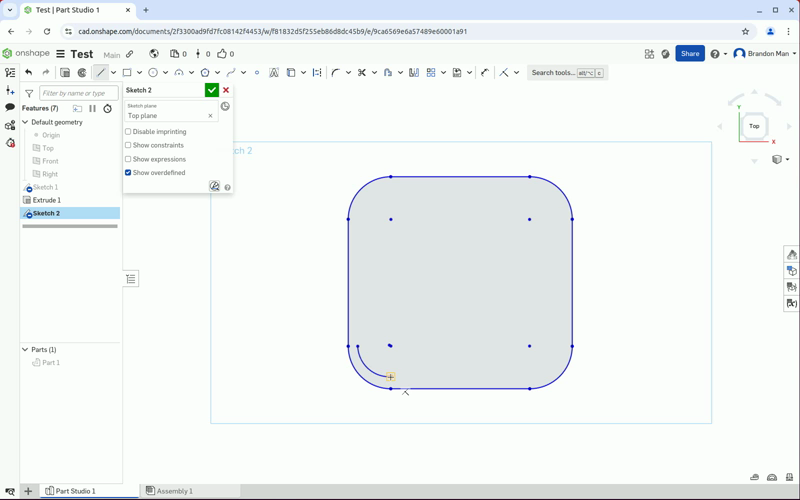
key_down(shift)
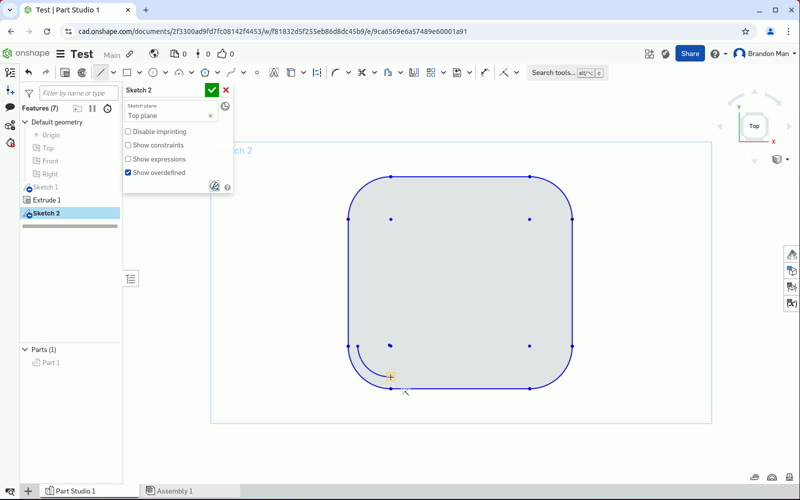
mouse_move(529, 376)
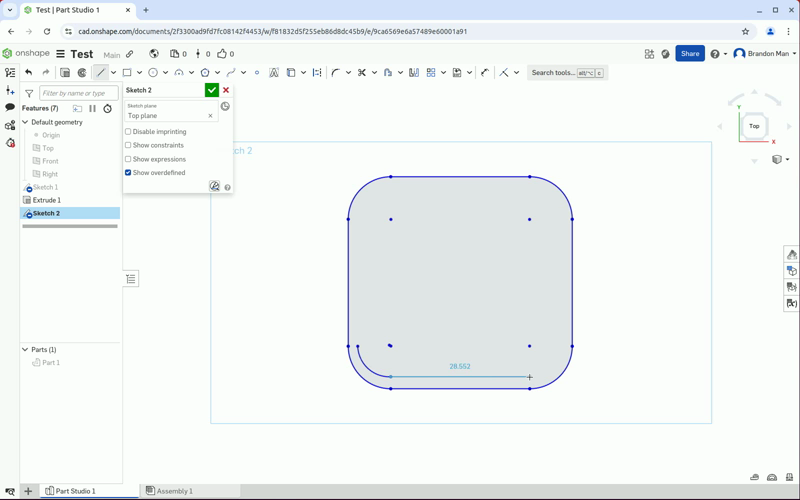
click(529, 376)
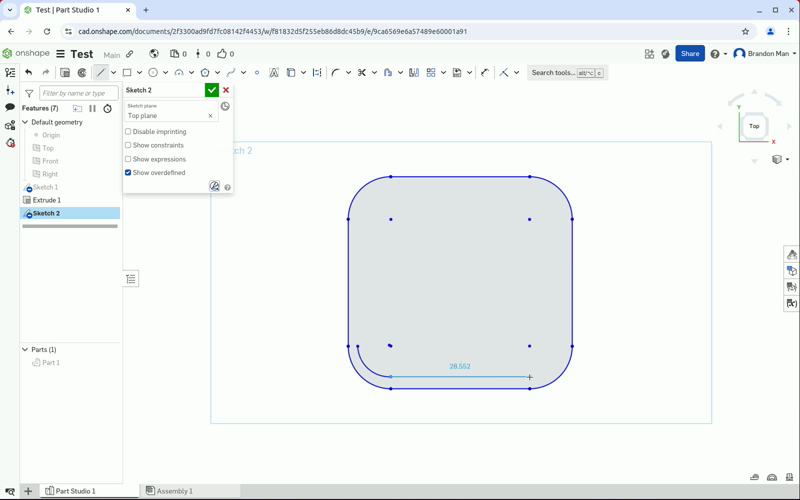
key_up(shift)
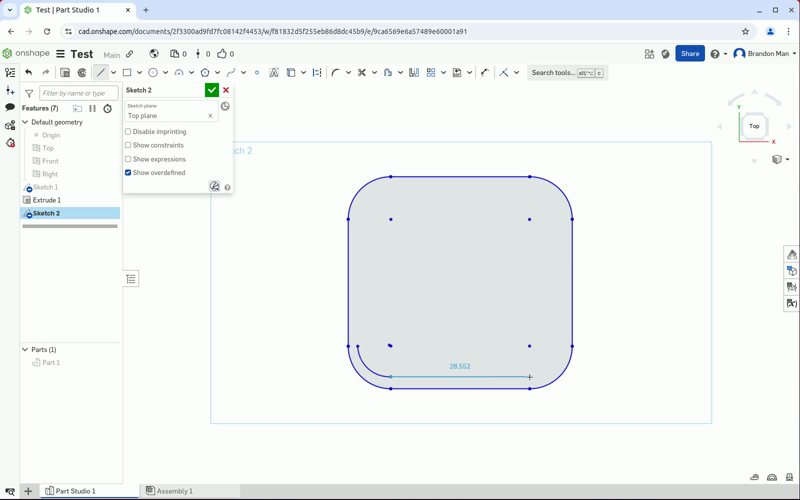
key(esc)
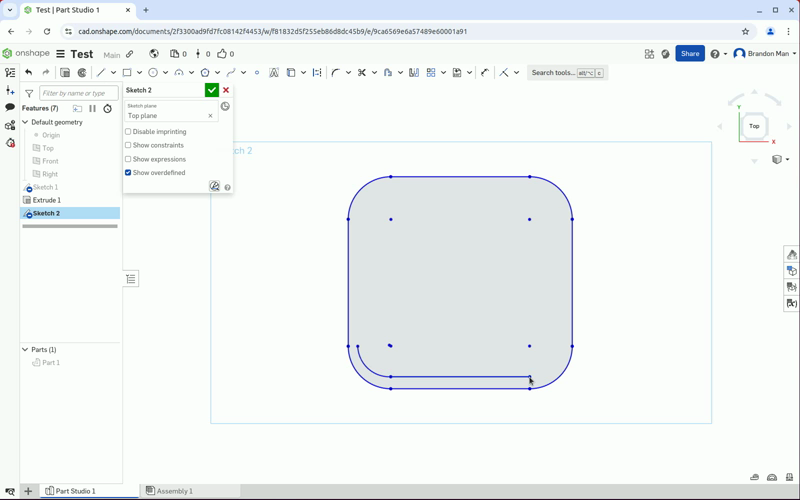
key(a)
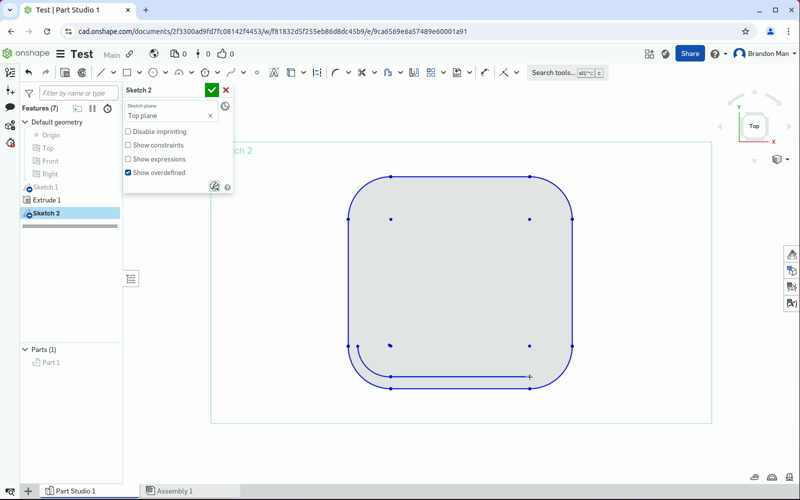
mouse_move(529, 376)
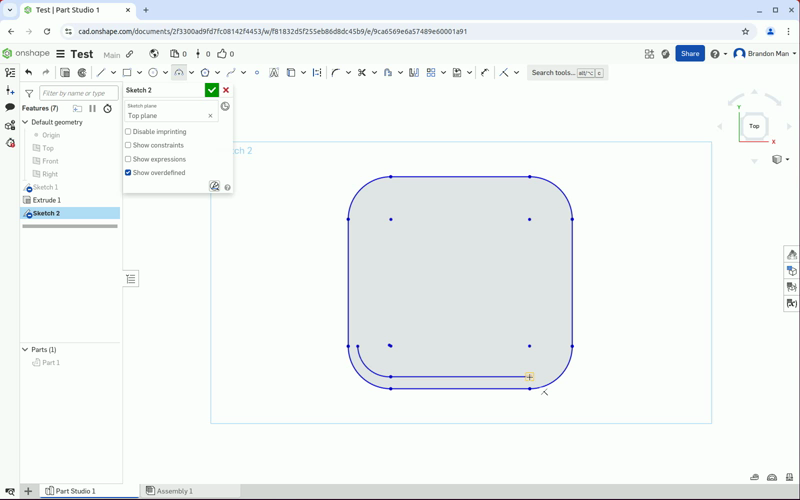
click(529, 376)
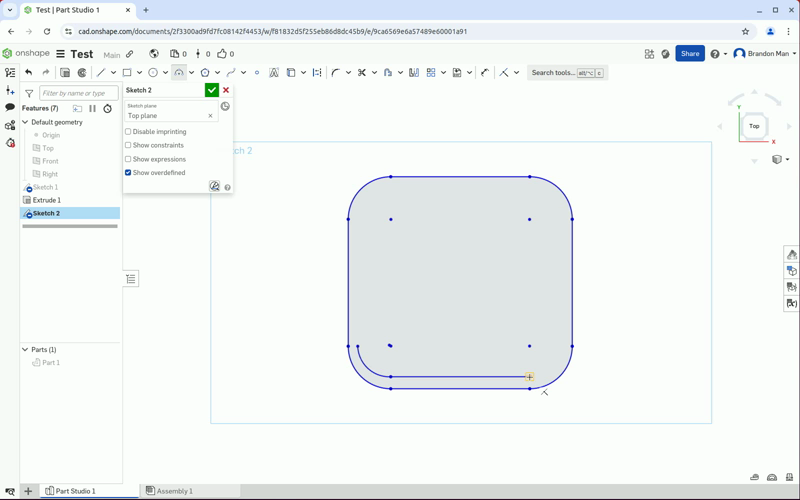
key_down(shift)
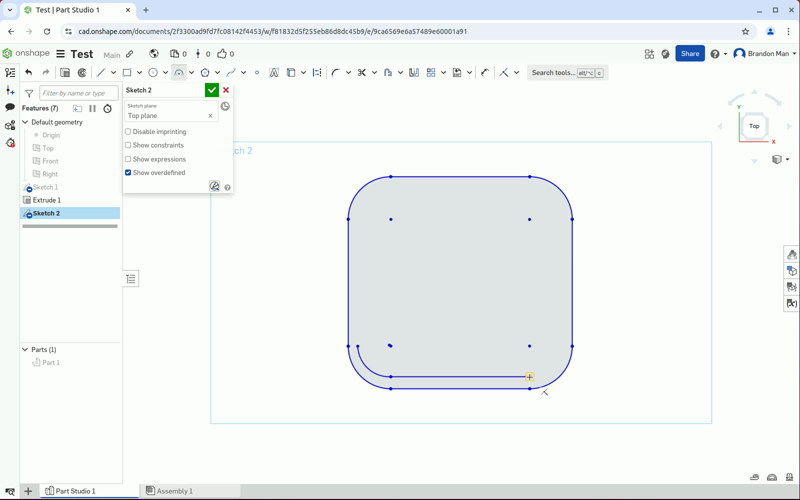
mouse_move(562, 346)
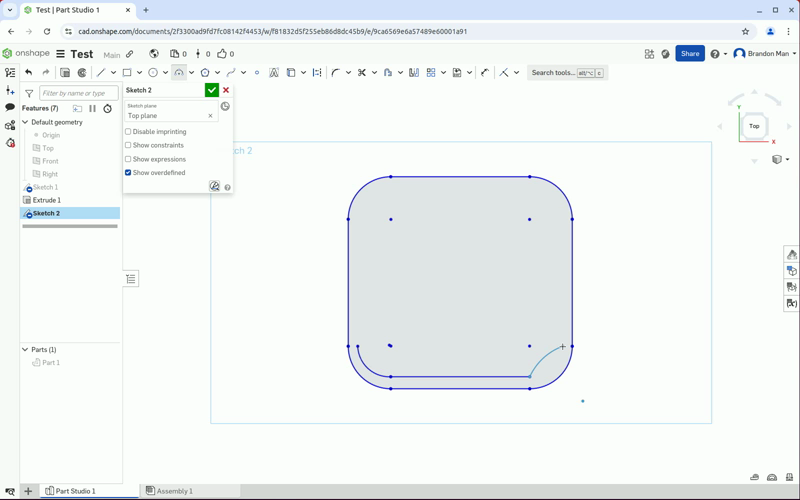
click(562, 346)
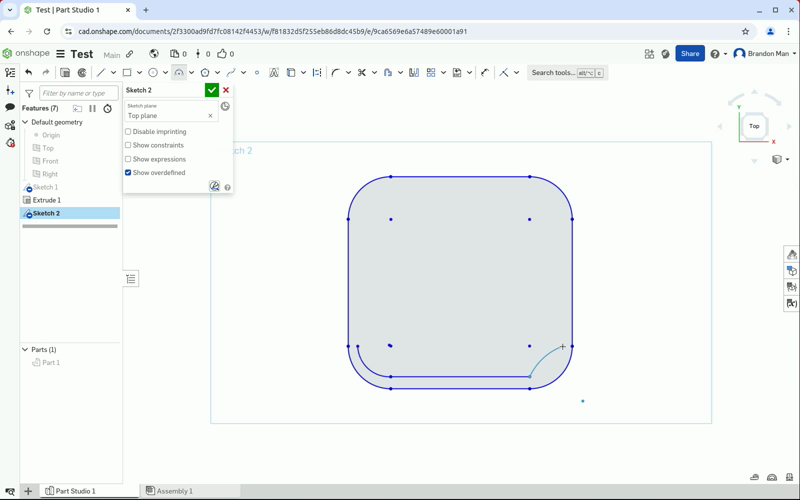
mouse_move(552, 368)
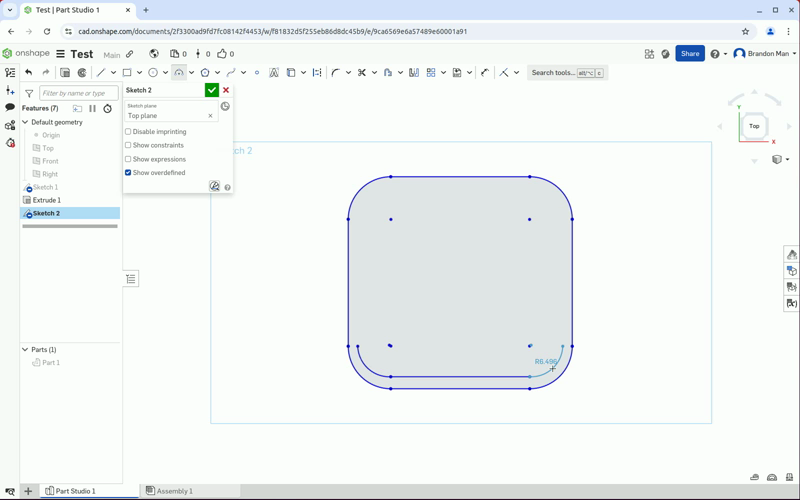
click(552, 368)
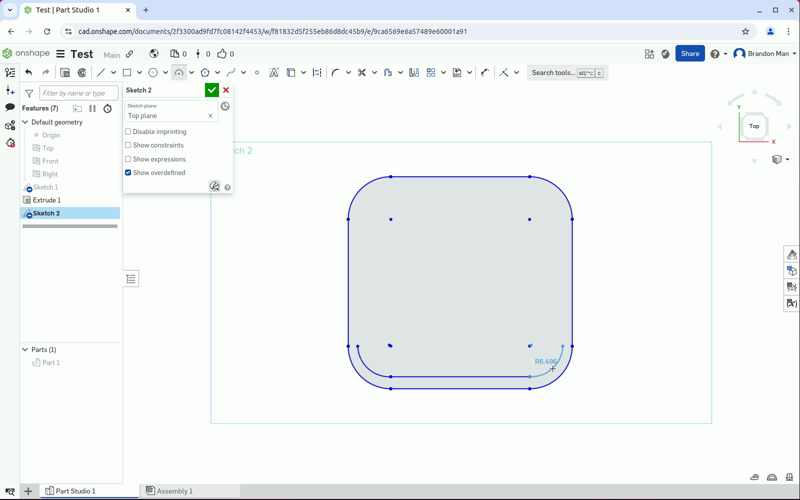
key_up(shift)
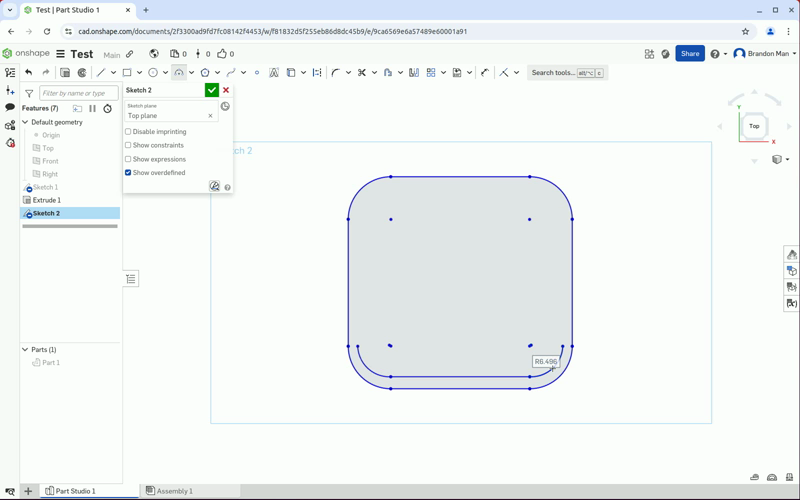
key(esc)
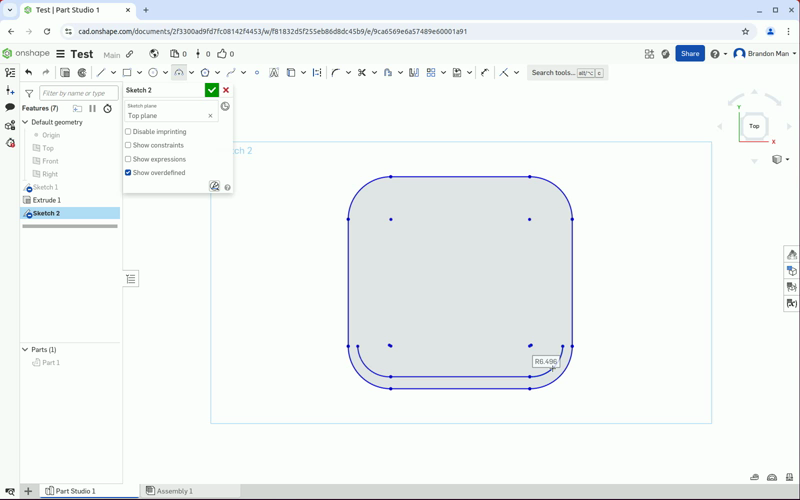
key(l)
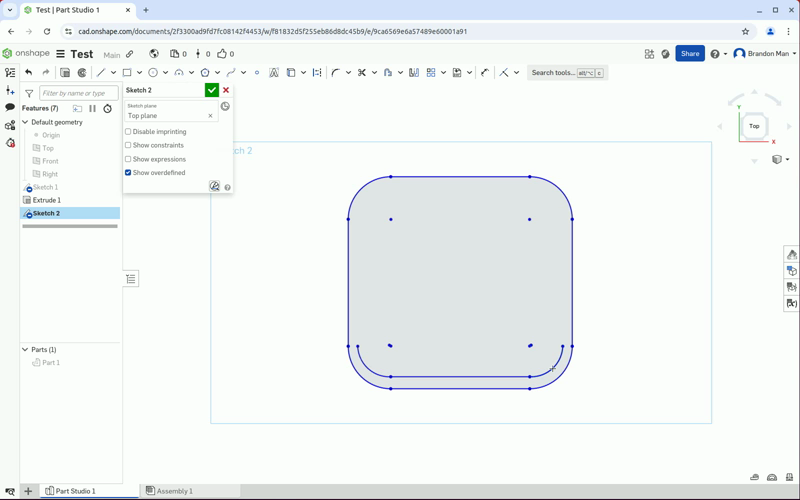
mouse_move(562, 346)
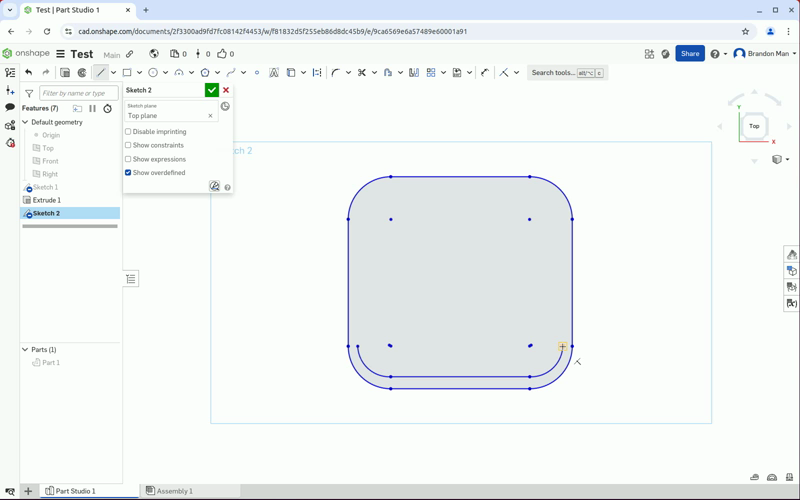
click(562, 346)
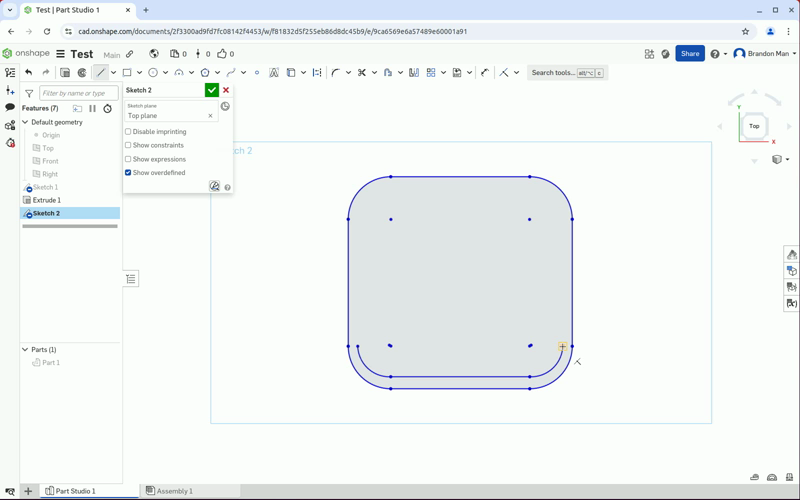
key_down(shift)
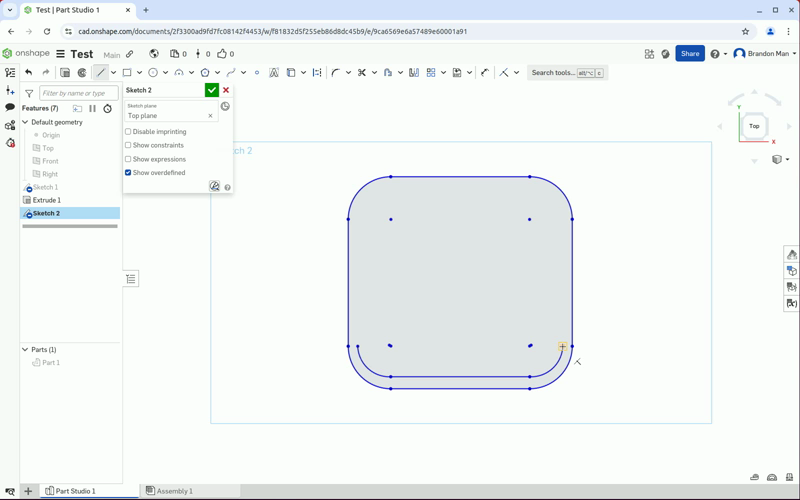
mouse_move(562, 219)
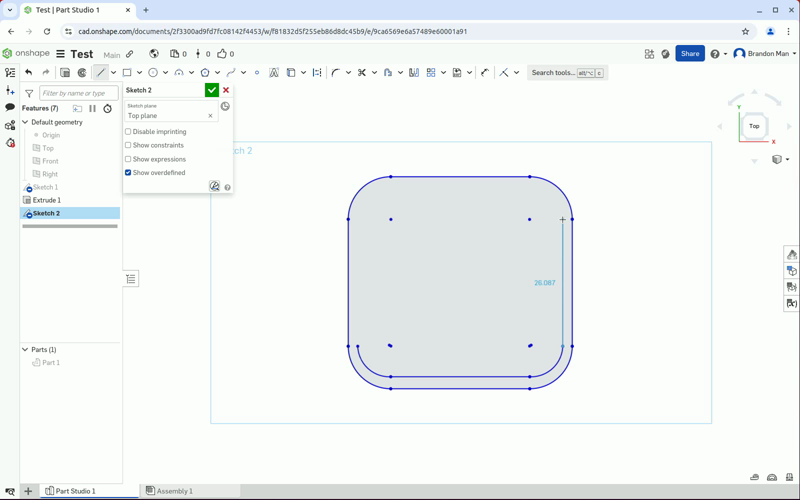
click(562, 219)
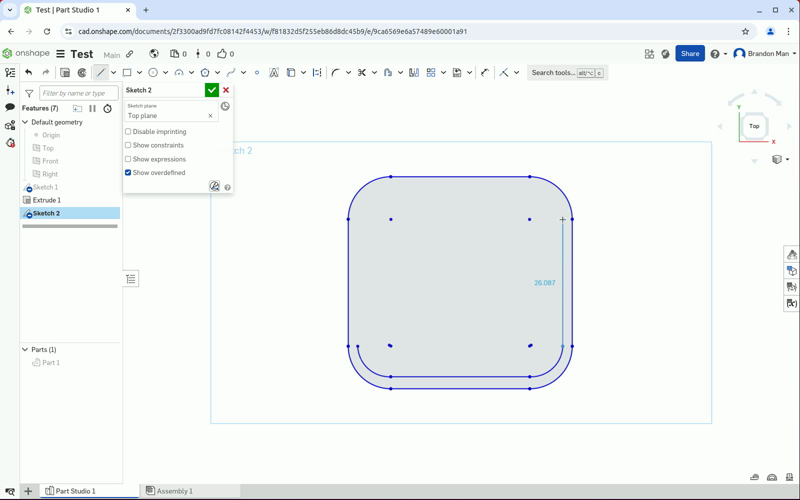
key_up(shift)
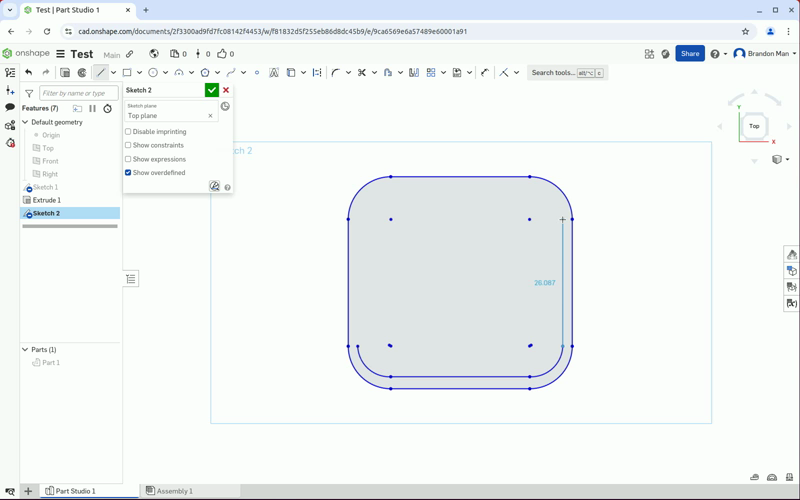
key(esc)
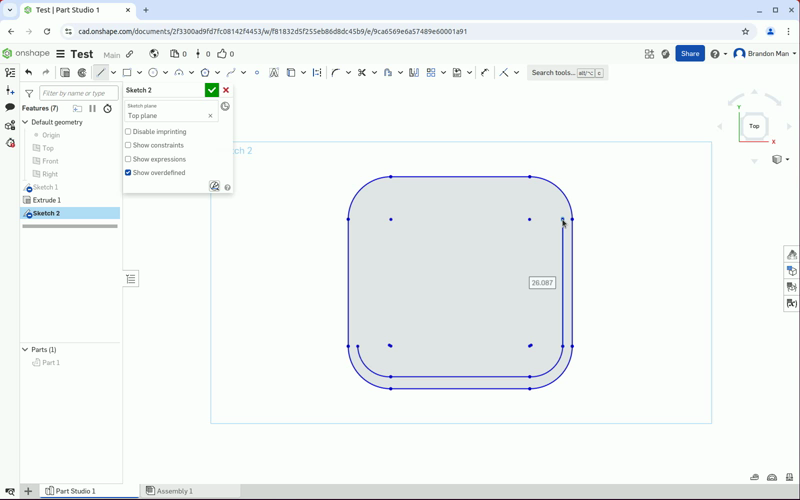
key(a)
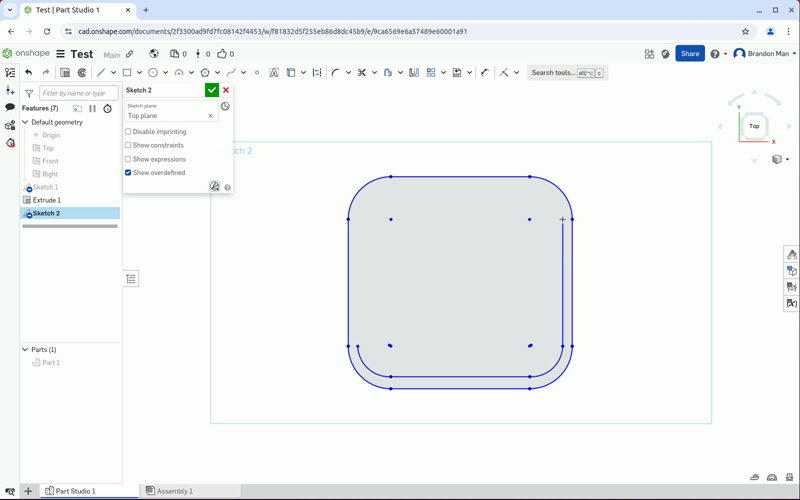
mouse_move(562, 219)
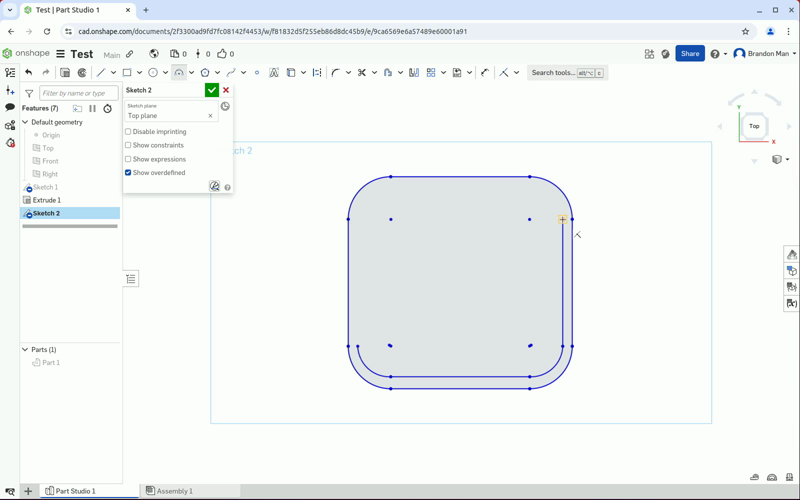
click(562, 219)
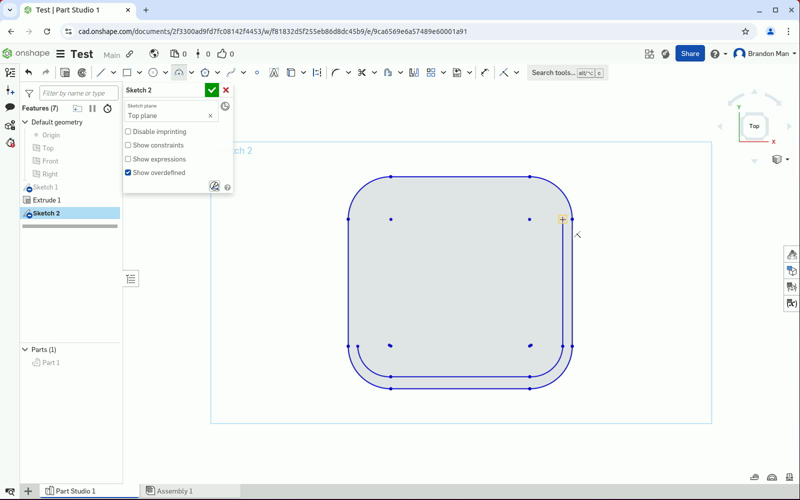
key_down(shift)
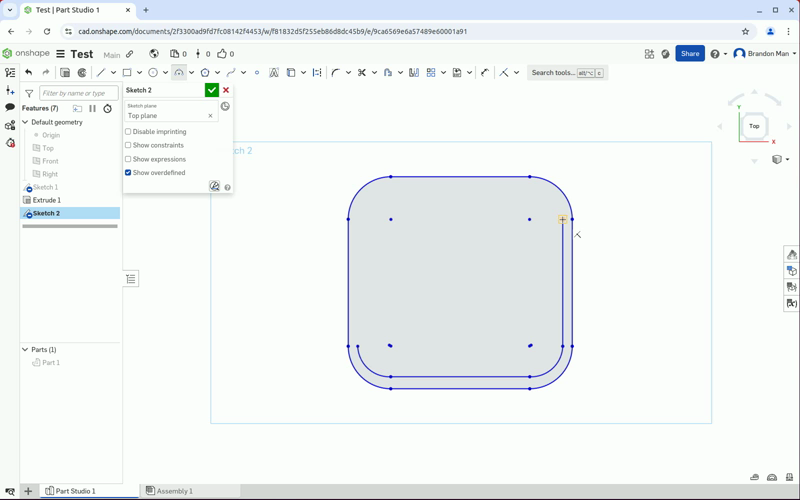
mouse_move(529, 188)
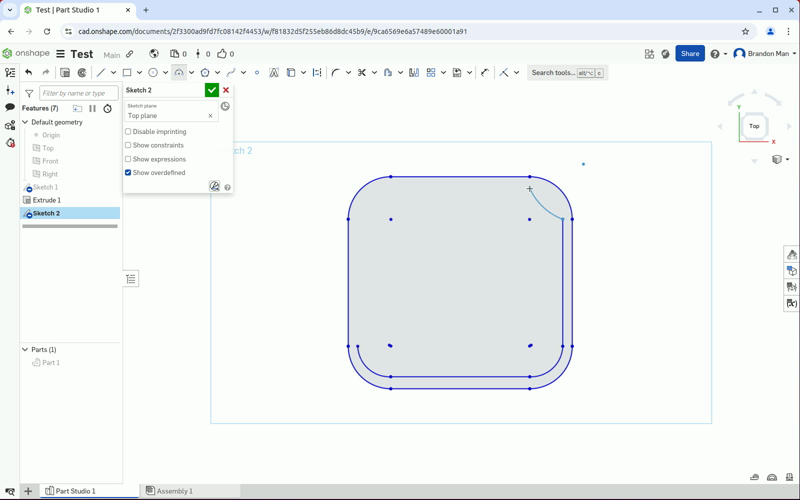
click(529, 188)
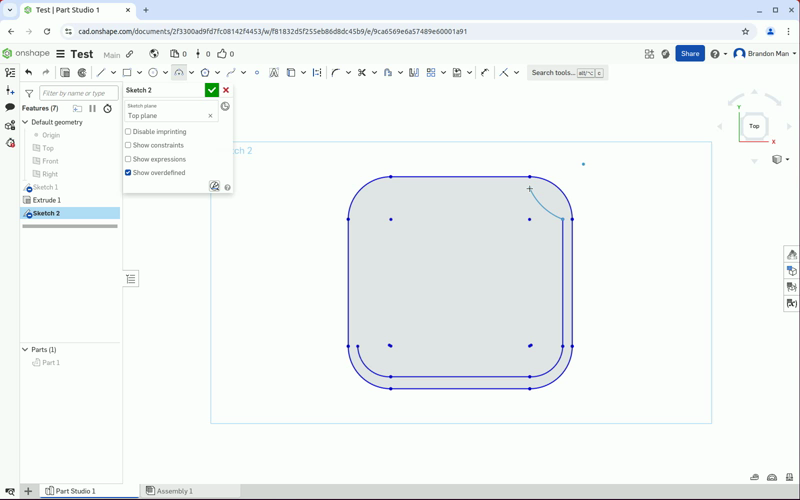
mouse_move(552, 196)
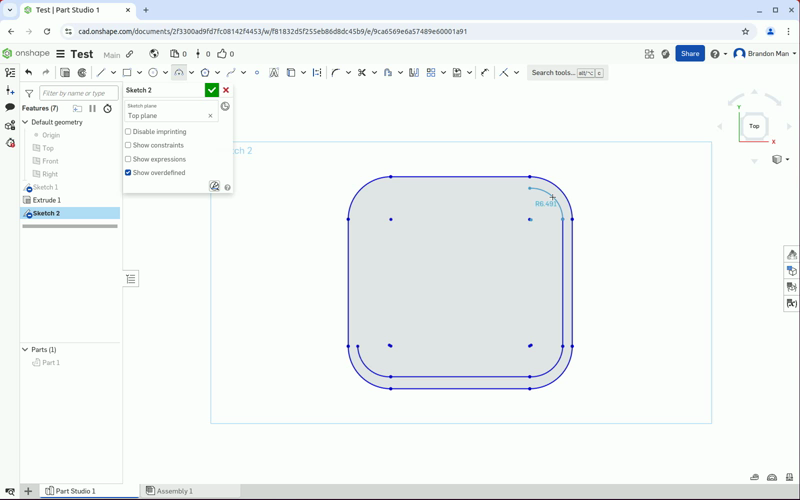
click(552, 196)
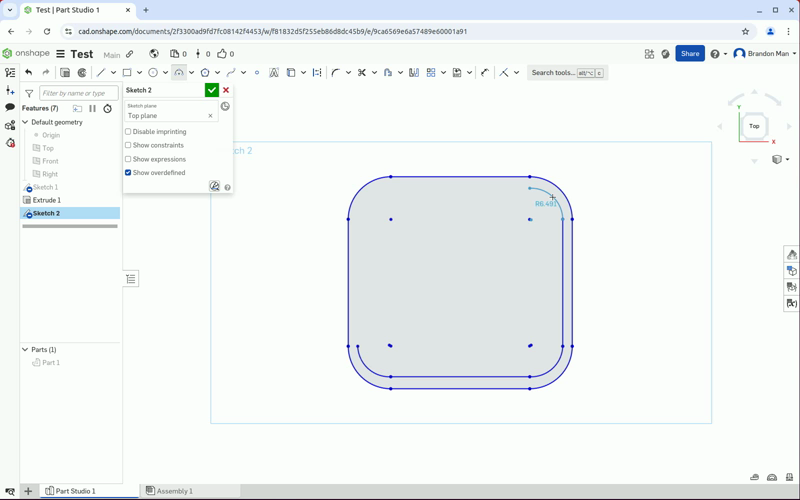
key_up(shift)
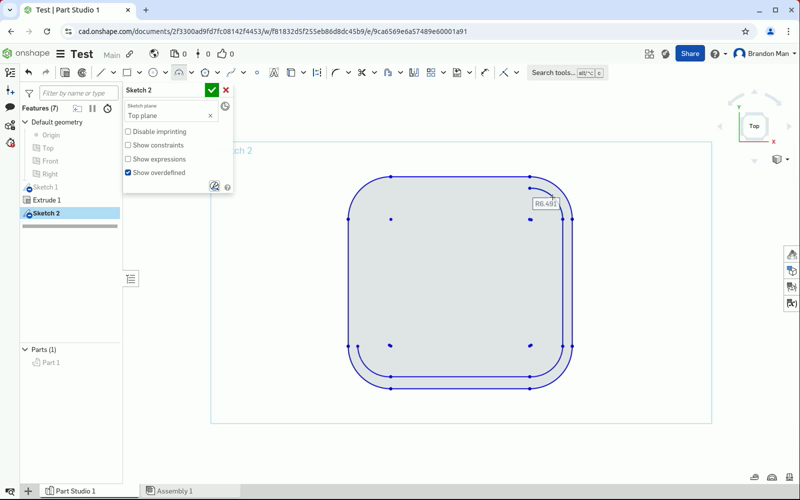
key(esc)
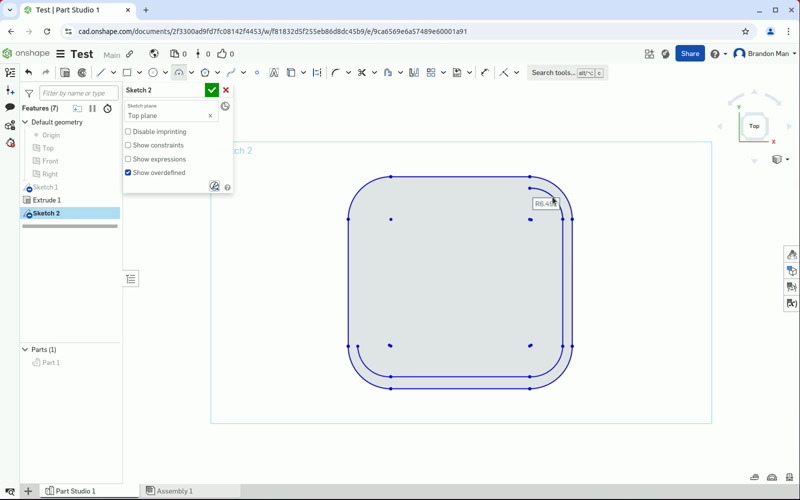
key(l)
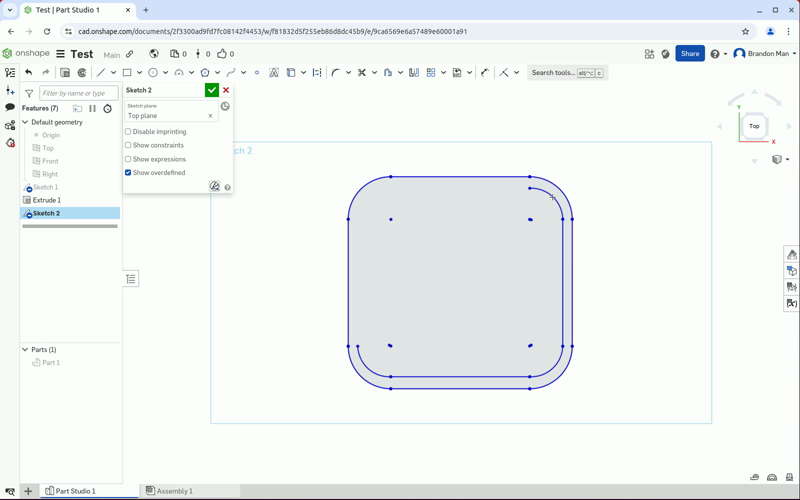
mouse_move(529, 188)
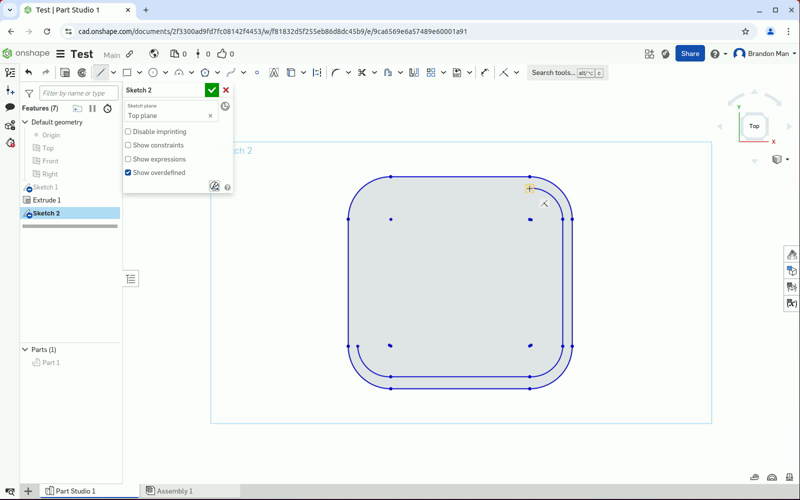
click(529, 188)
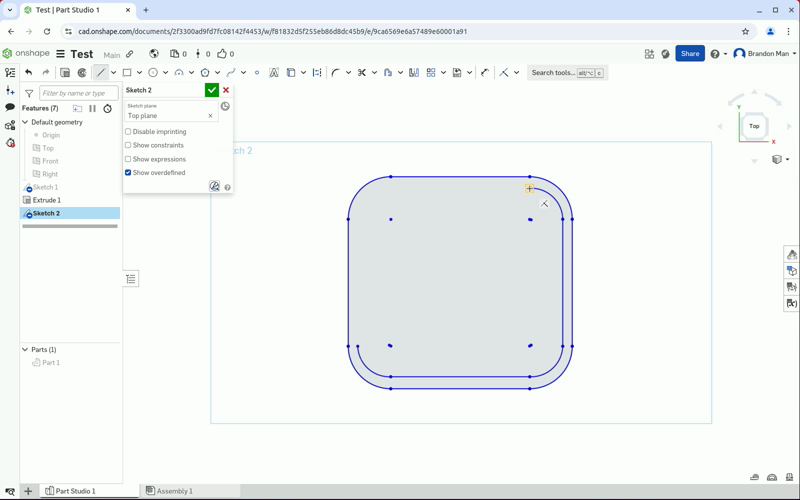
key_down(shift)
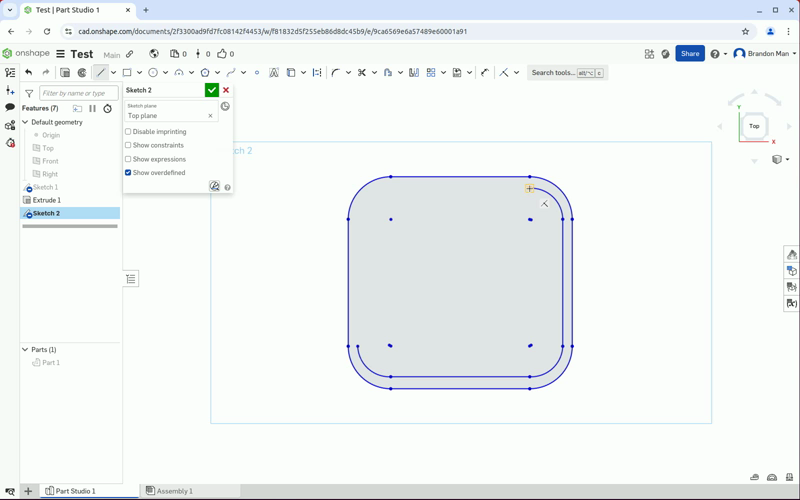
mouse_move(390, 188)
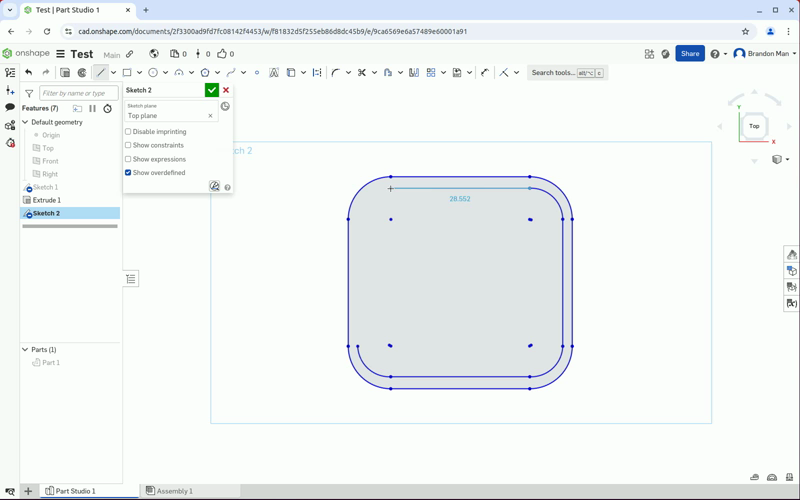
click(390, 188)
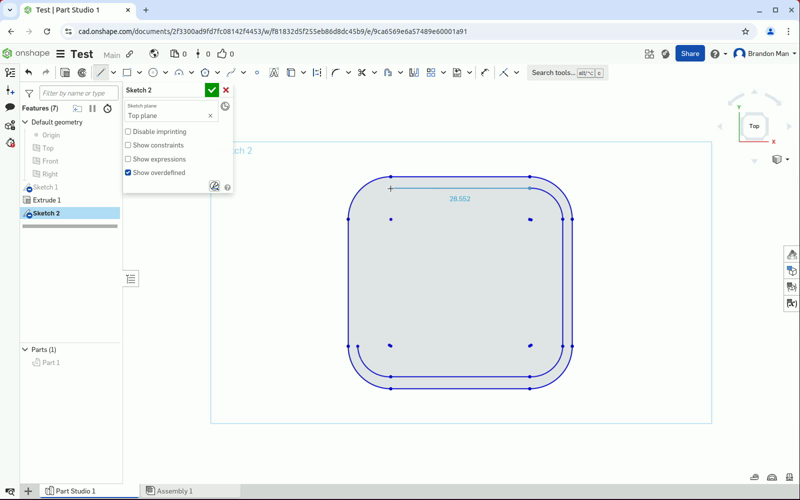
key_up(shift)
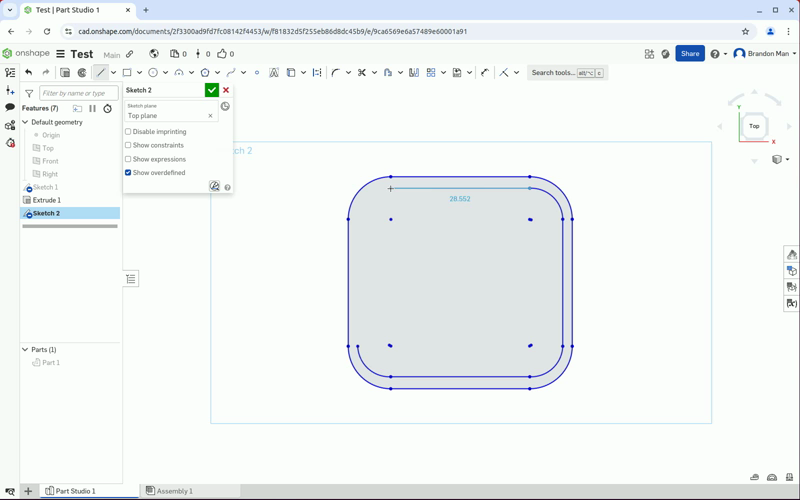
key(esc)
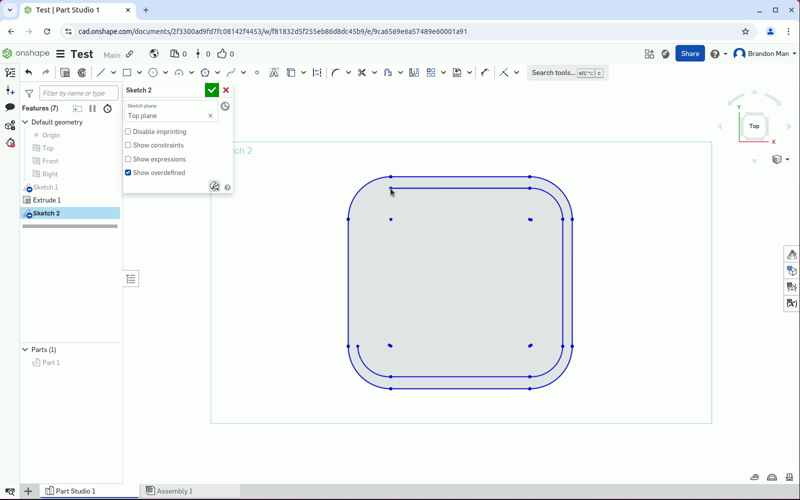
key(a)
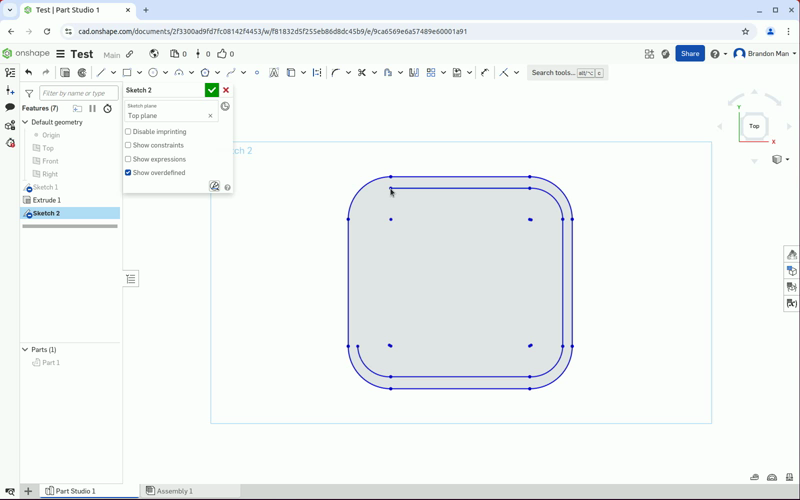
mouse_move(390, 188)
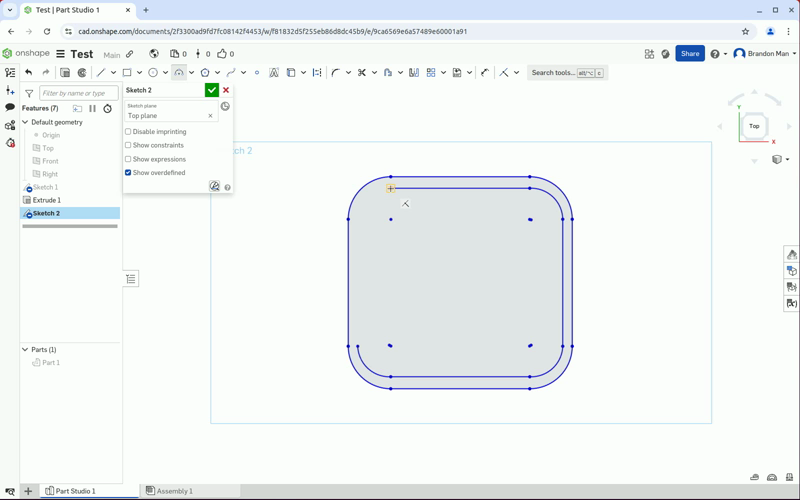
click(390, 188)
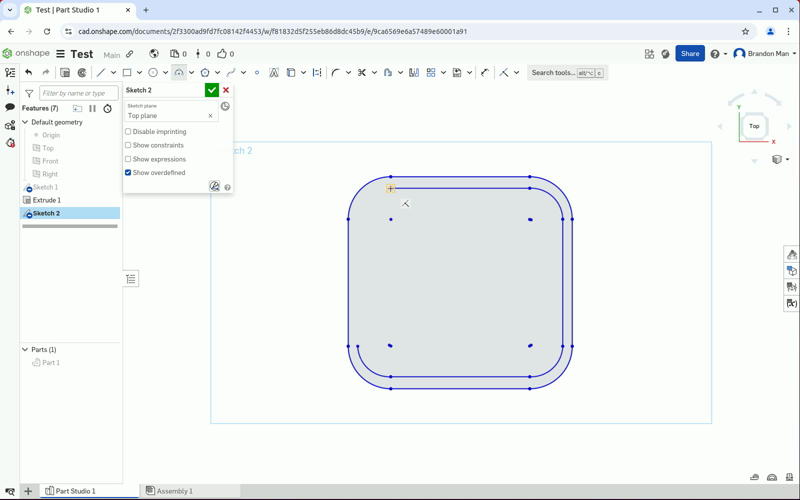
key_down(shift)
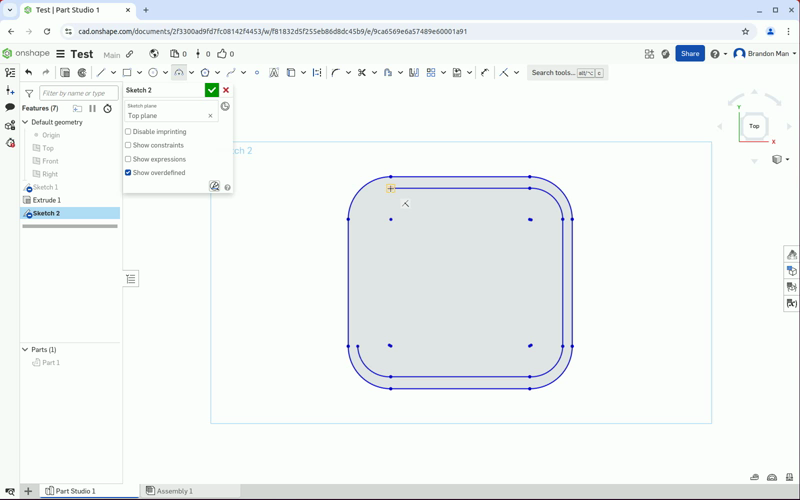
mouse_move(357, 219)
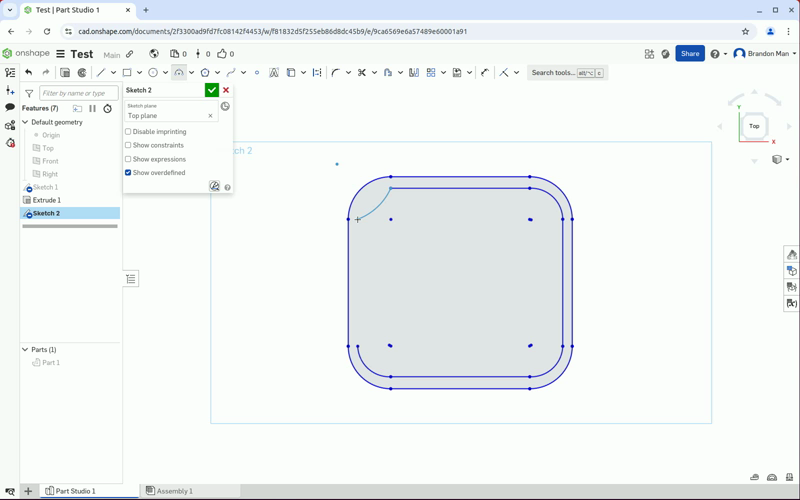
click(357, 219)
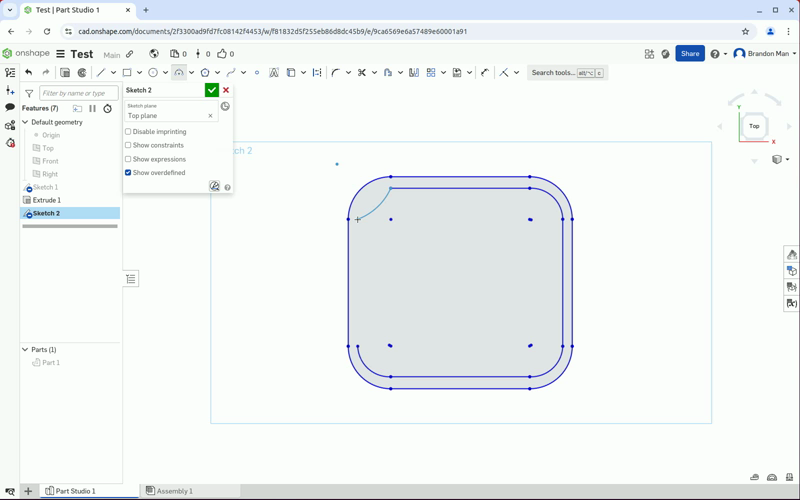
mouse_move(367, 196)
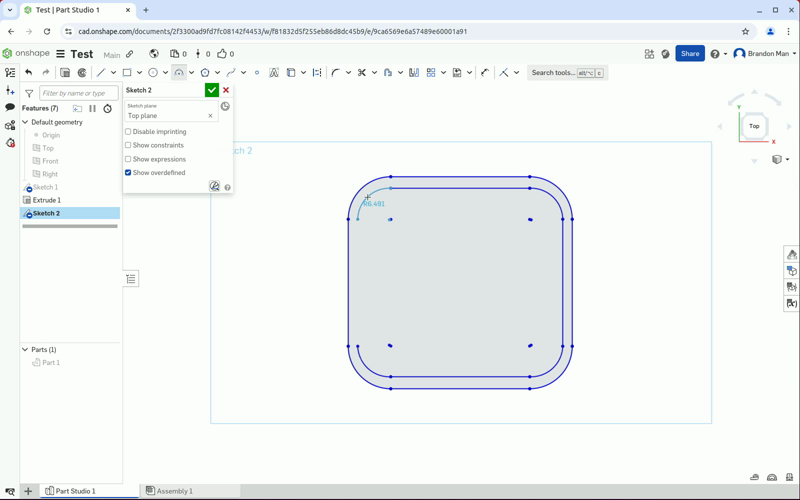
click(367, 196)
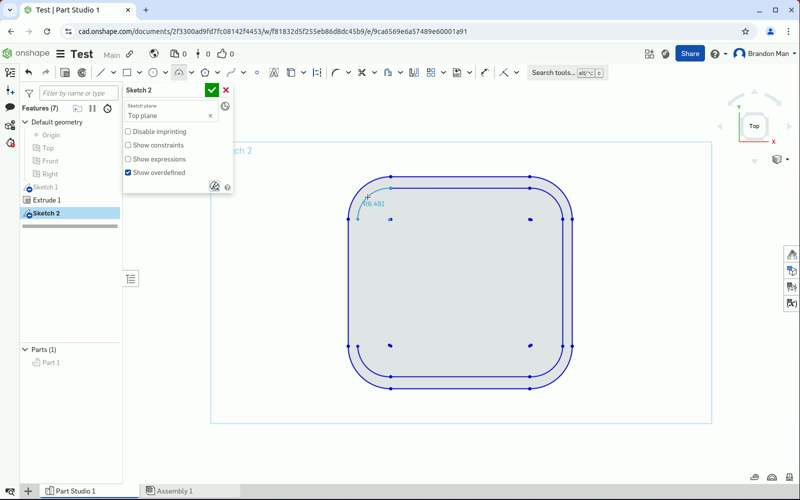
key_up(shift)
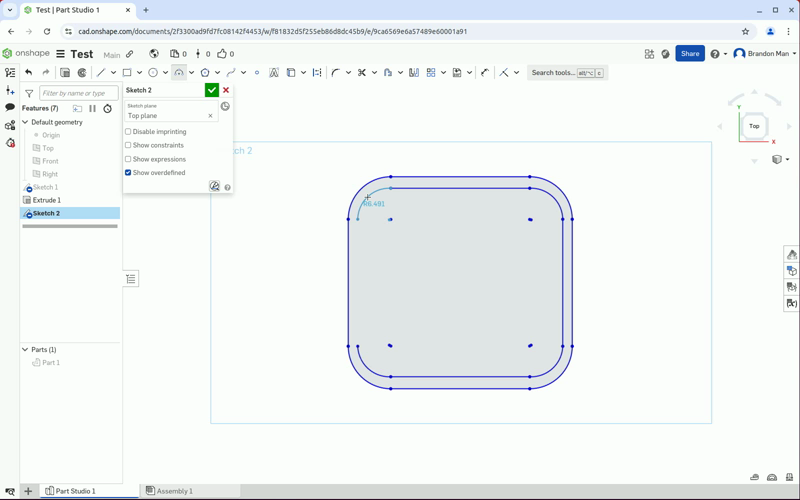
key(esc)
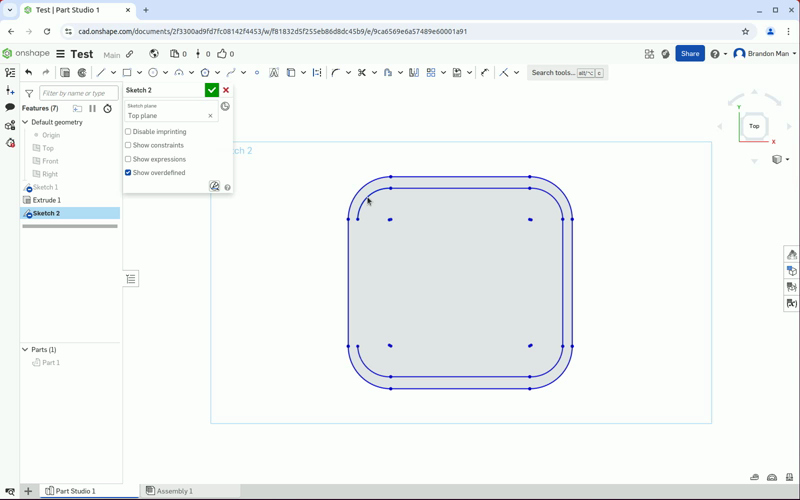
key(l)
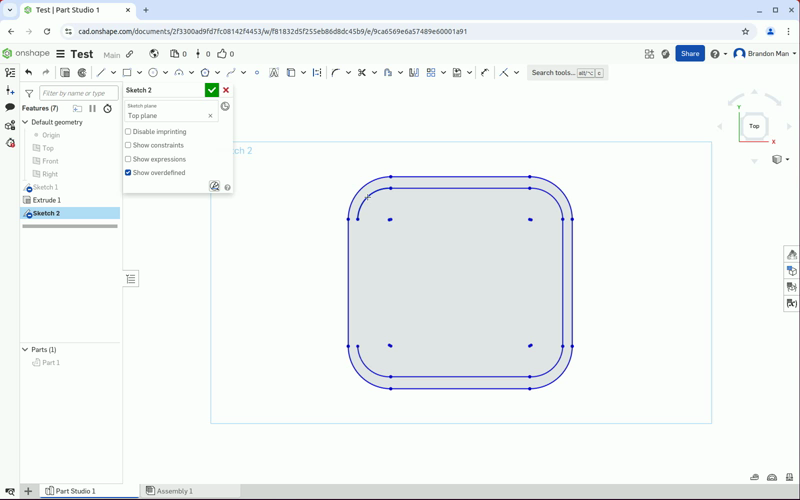
mouse_move(357, 219)
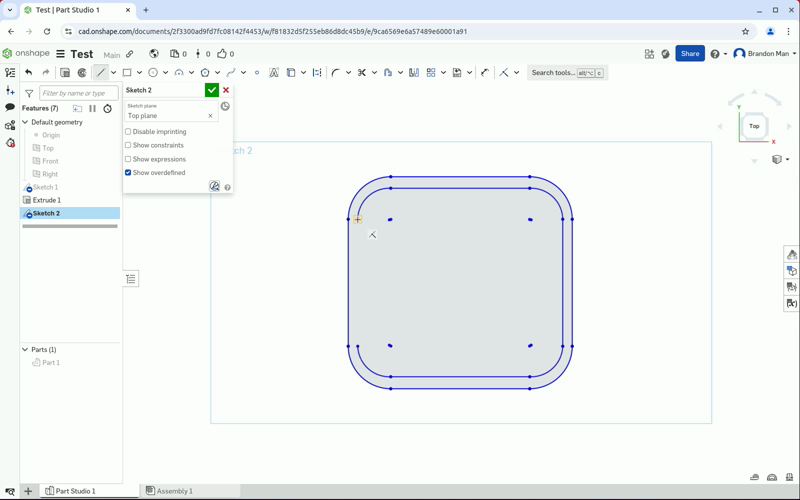
click(357, 219)
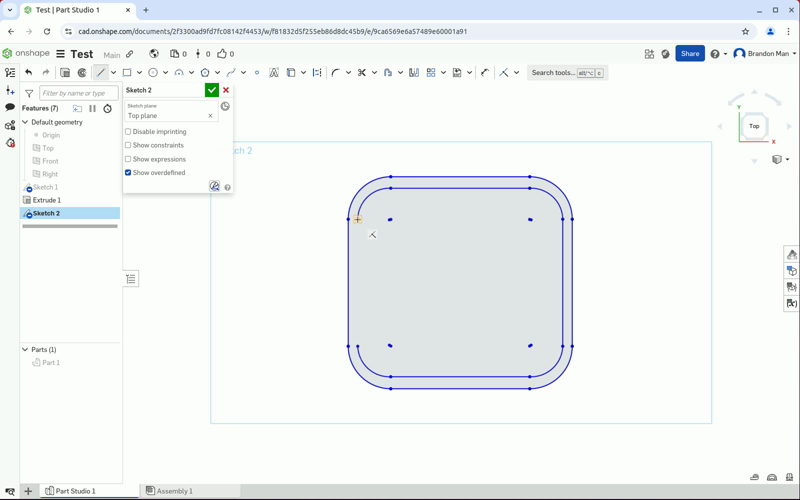
key_down(shift)
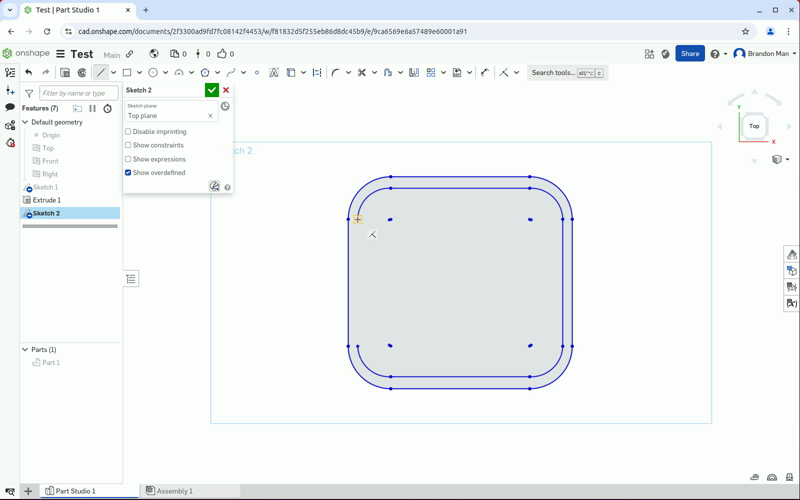
mouse_move(357, 346)
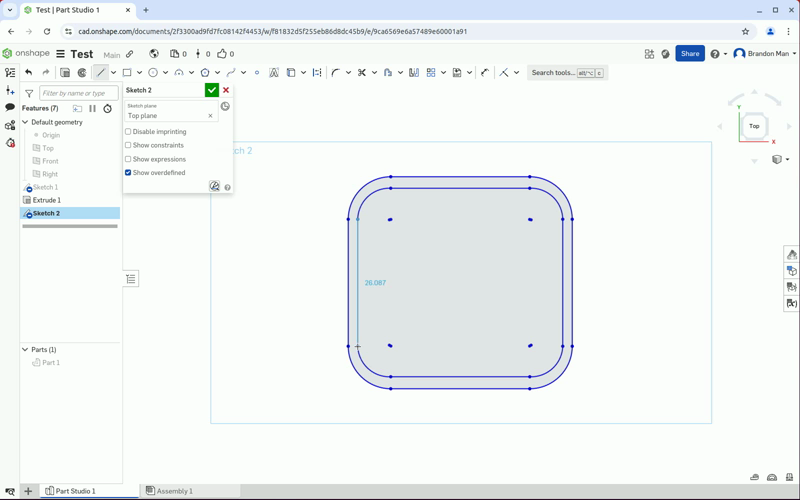
key_up(shift)
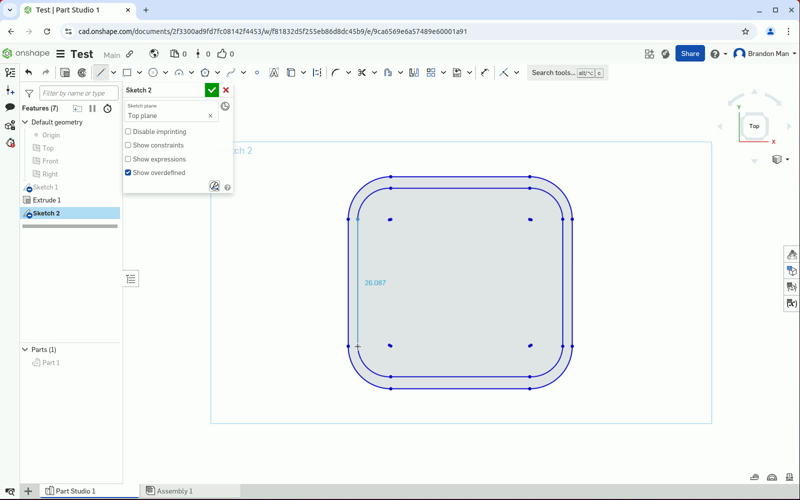
click(357, 346)
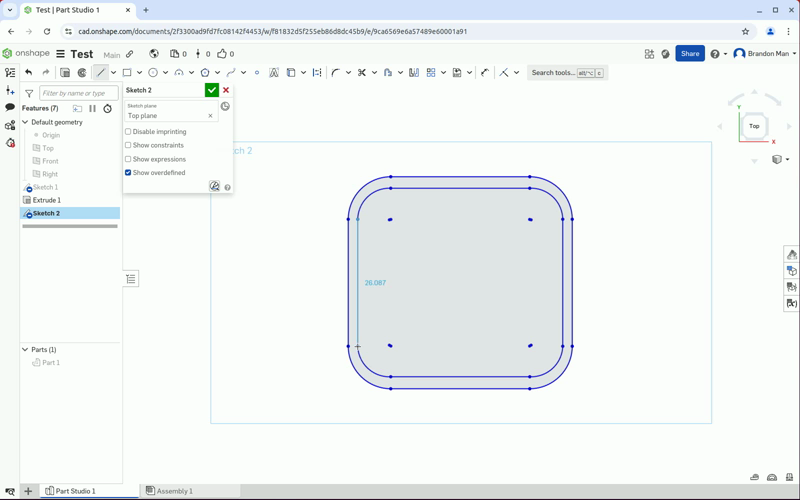
key(esc)
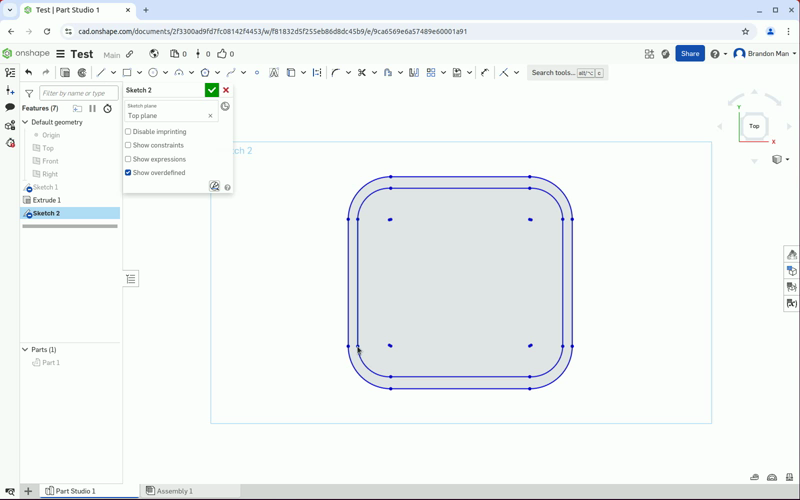
mouse_move(416, 382)
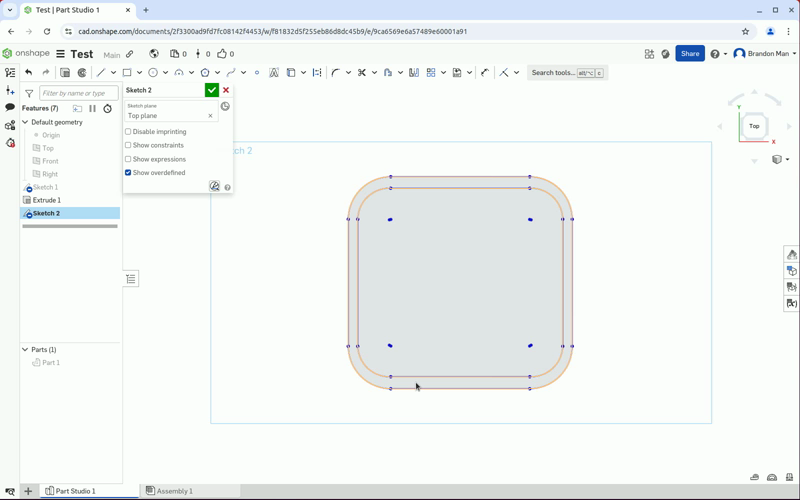
click(416, 382)
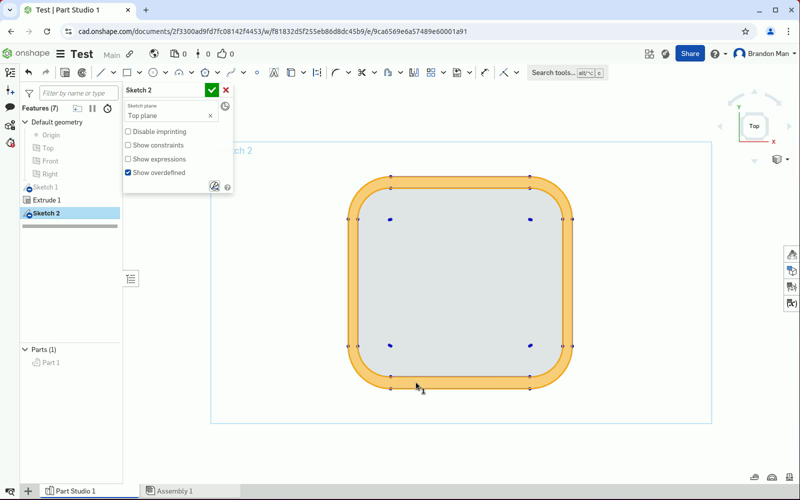
mouse_move(73, 352)
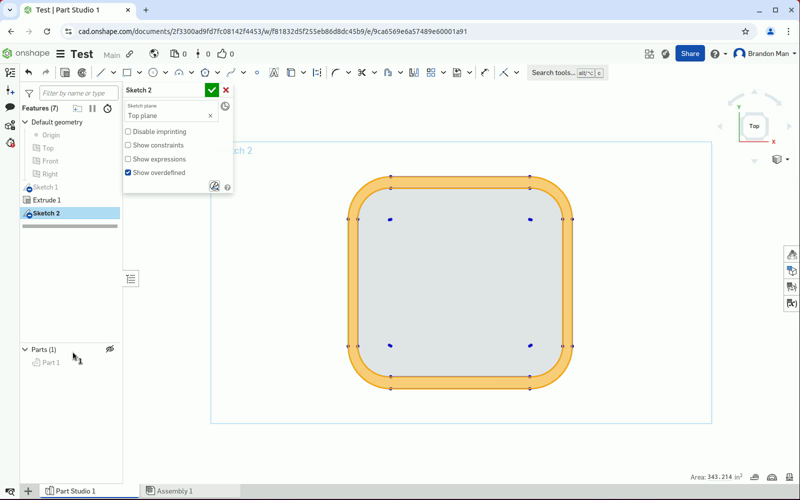
key(shift+y)
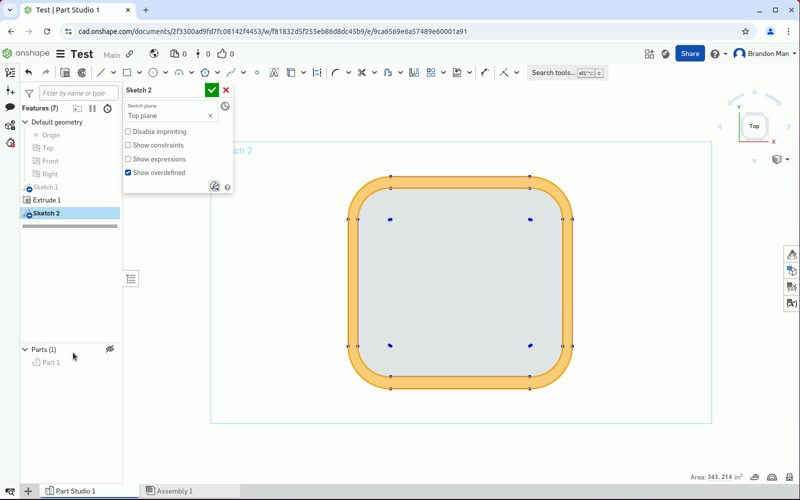
key(shift+e)
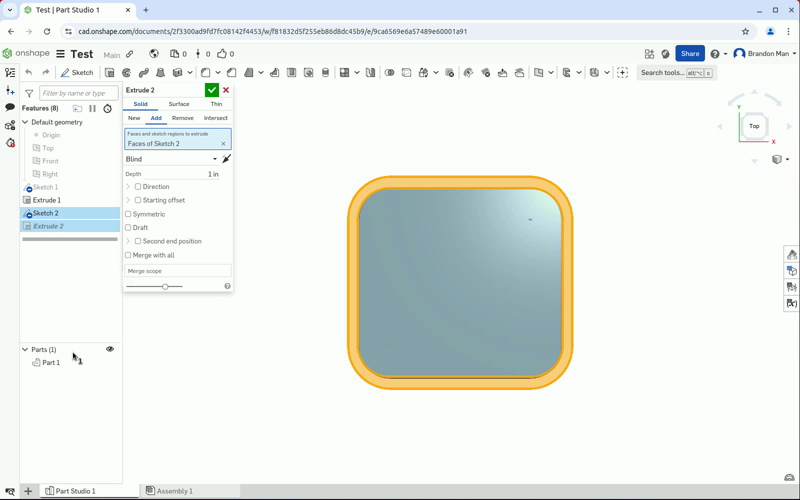
mouse_move(143, 106)
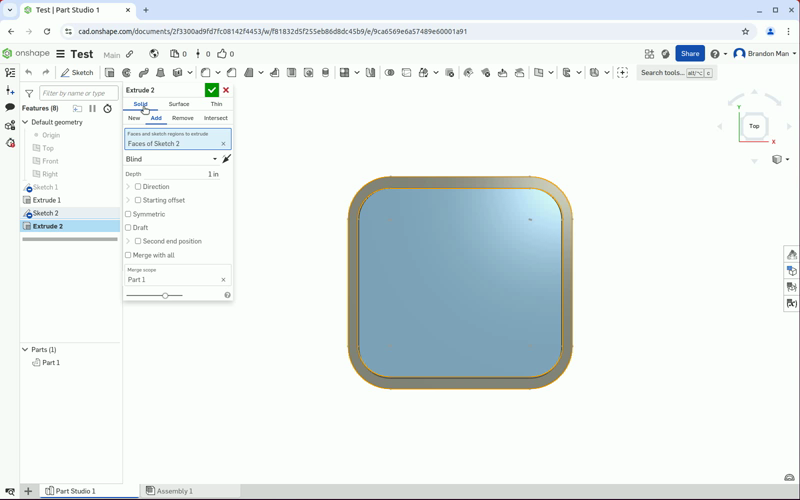
click(143, 106)
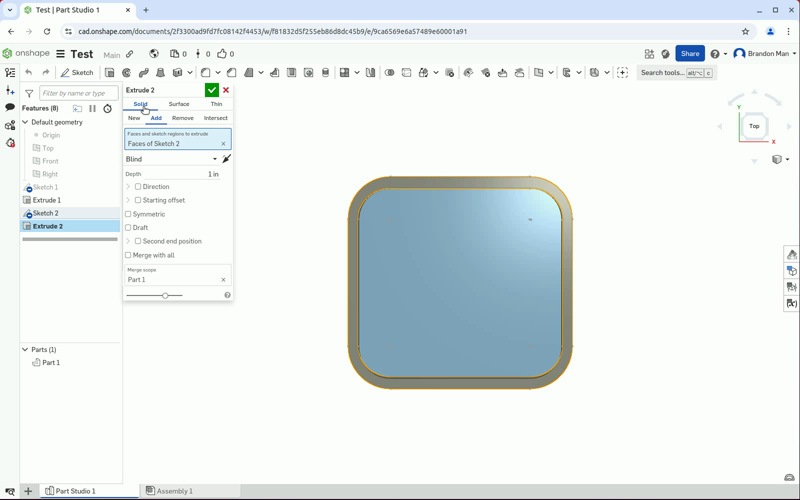
mouse_move(137, 120)
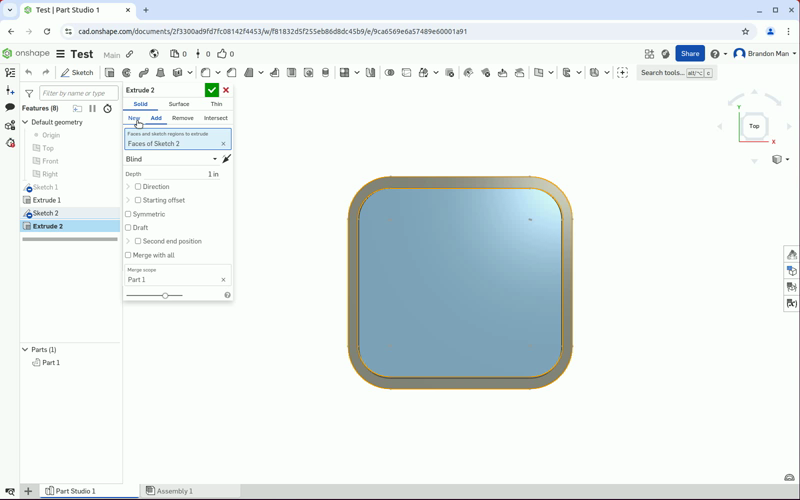
click(137, 120)
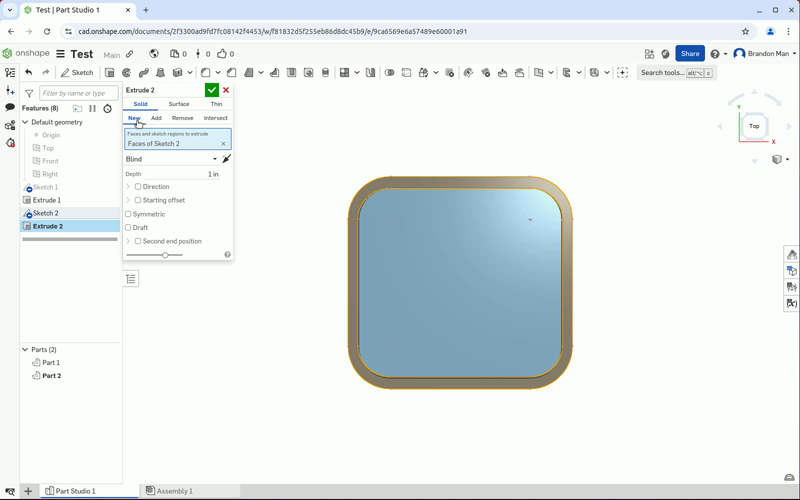
key(tab, 4)
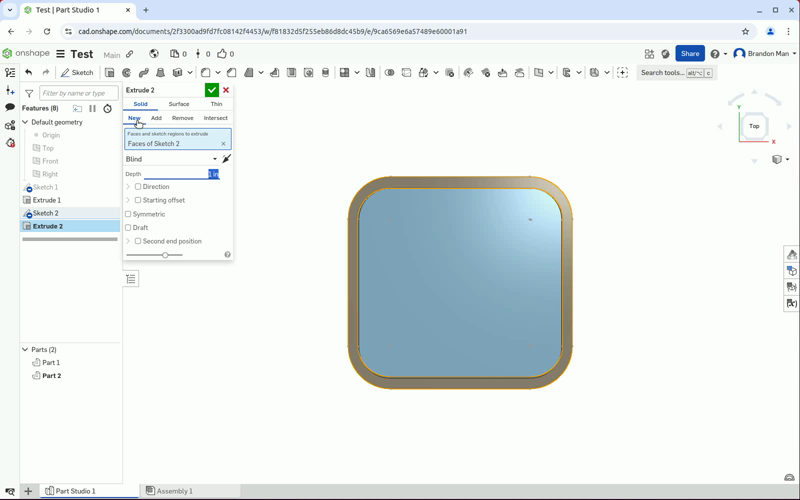
text(2.648)
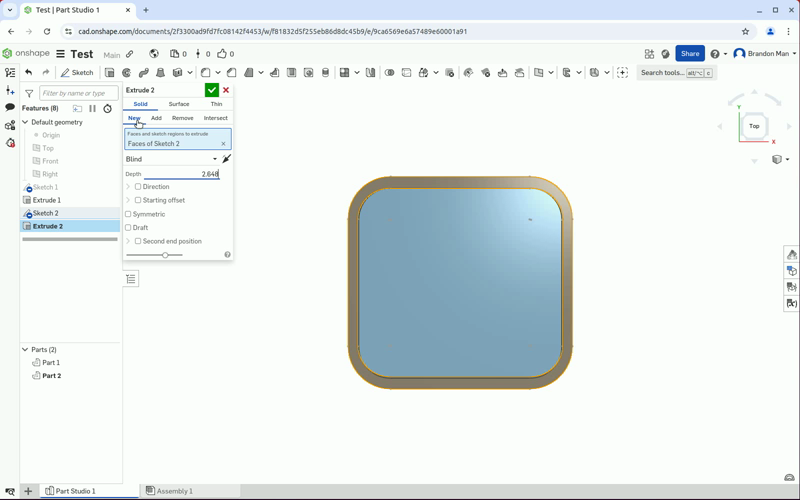
key(enter)
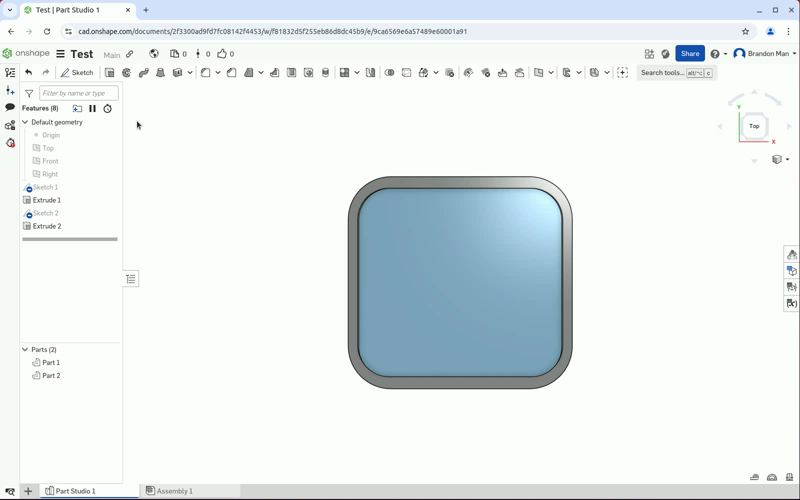
key(shift+h)
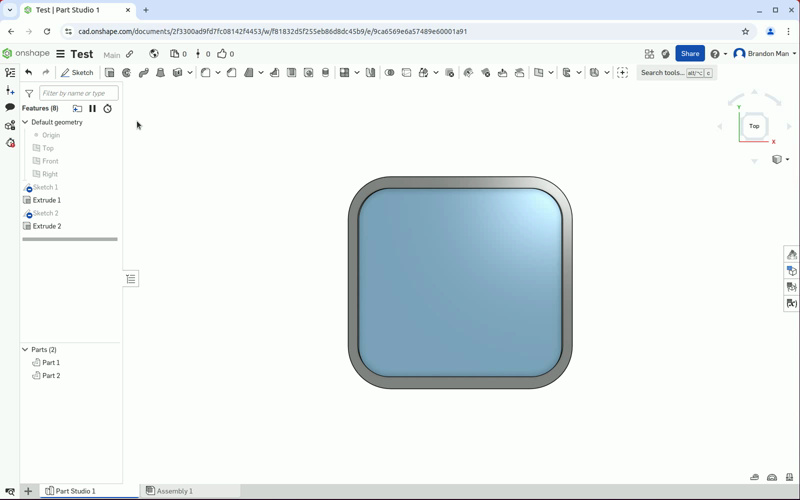
key(shift+h)
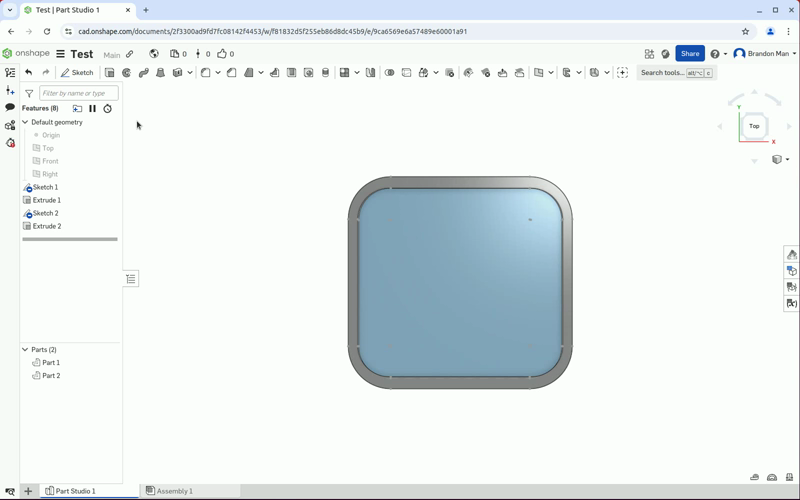
key(shift+7)
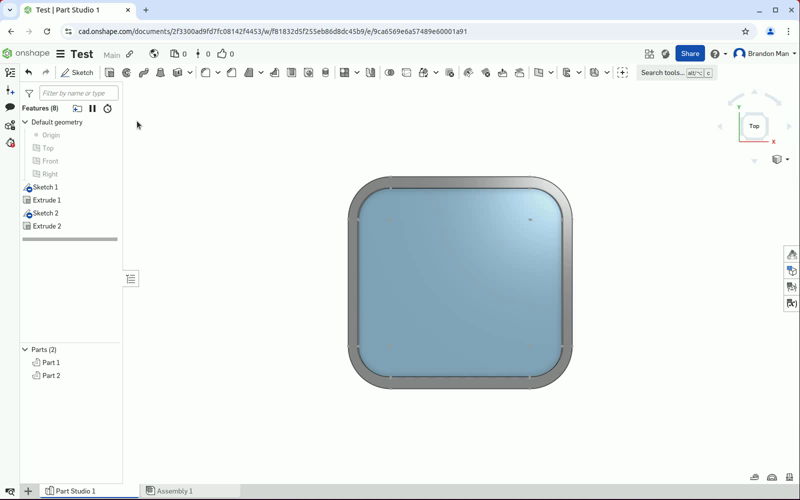
key(up, 3)
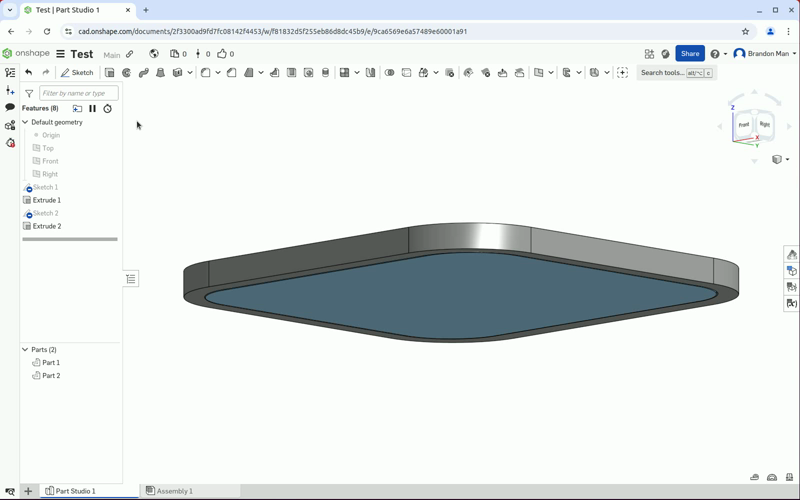
key(left, 3)
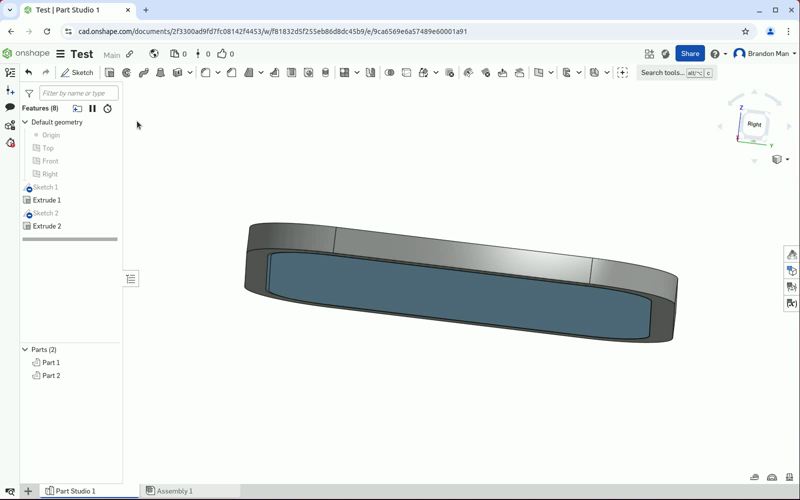
key(right, 3)
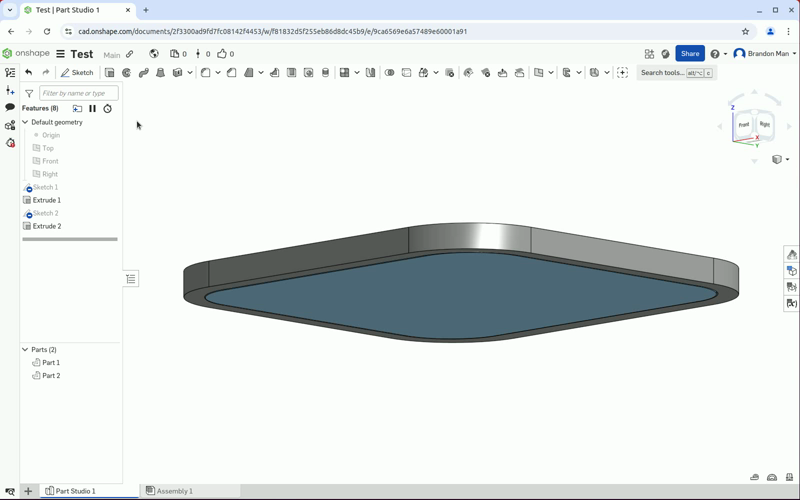
key(down, 3)
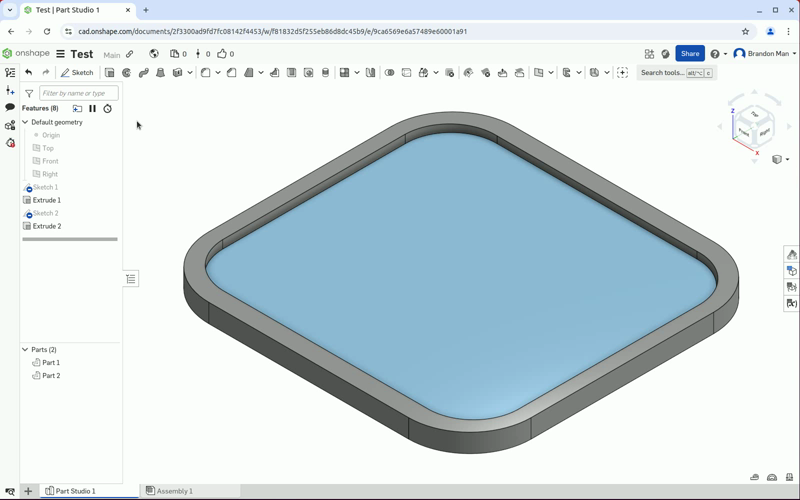
mouse_move(73, 189)
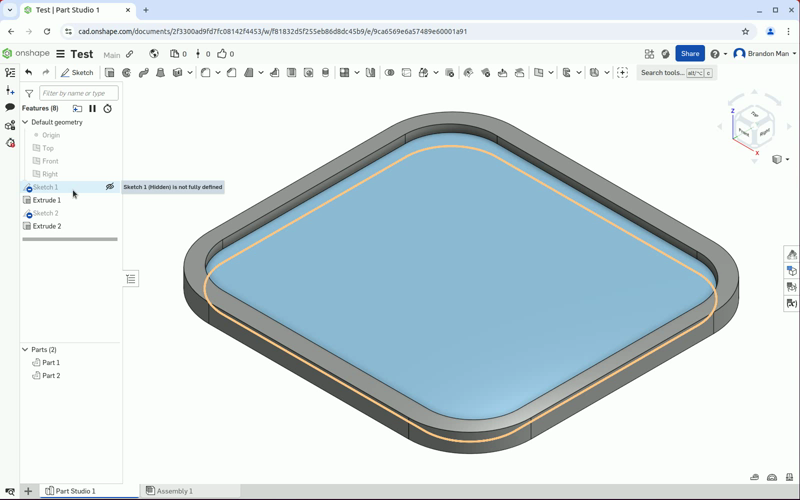
click(73, 189)